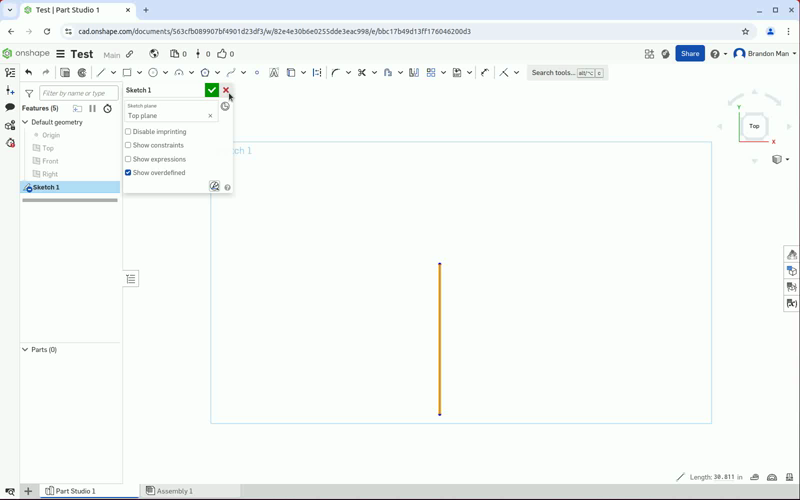
key(shift+h)
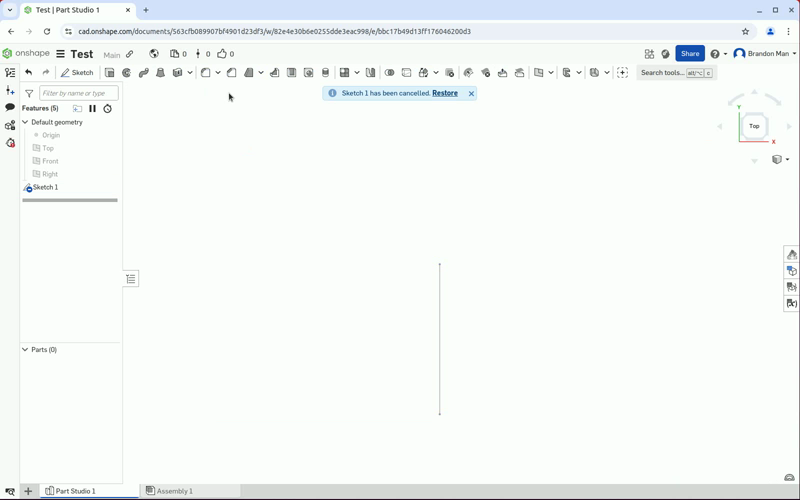
key(shift+s)
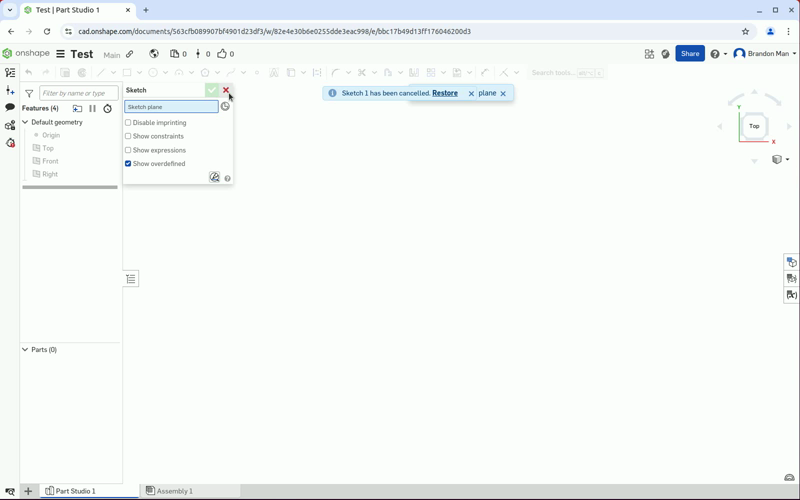
mouse_move(73, 150)
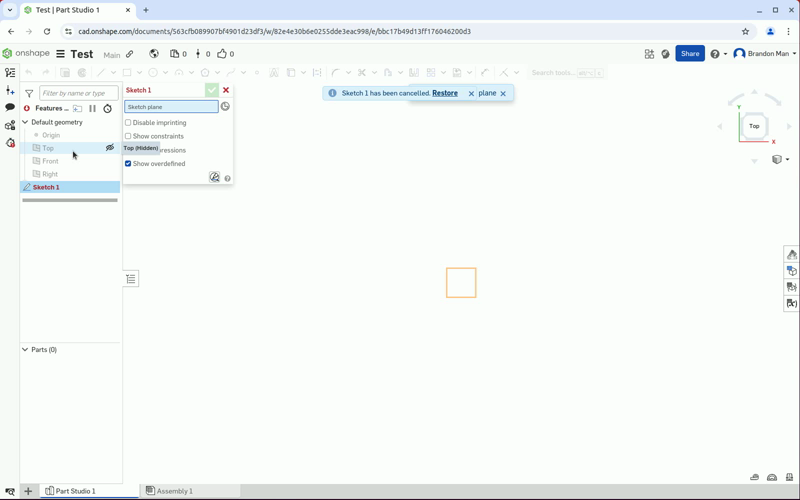
click(73, 150)
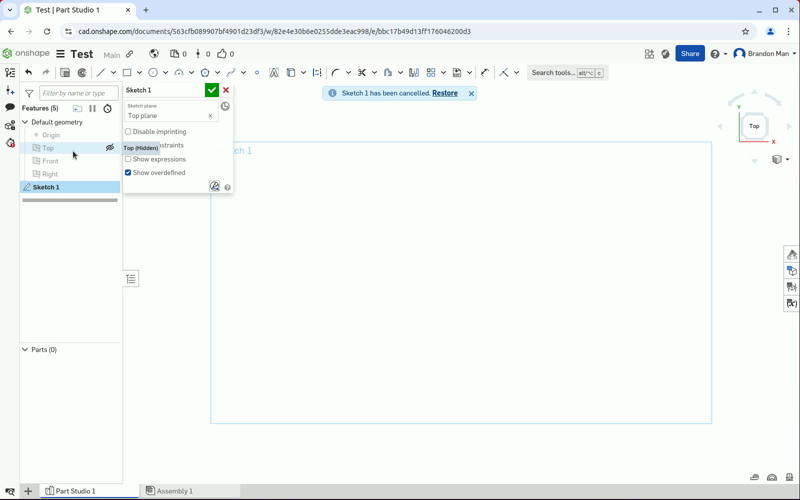
mouse_move(73, 352)
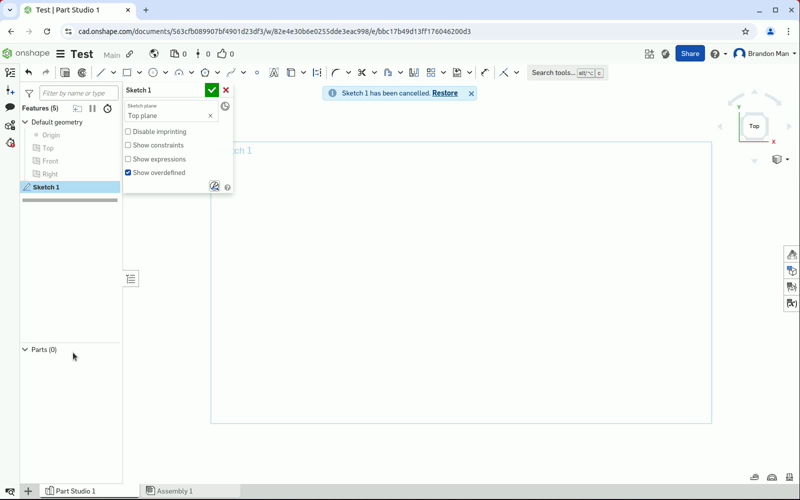
key(y)
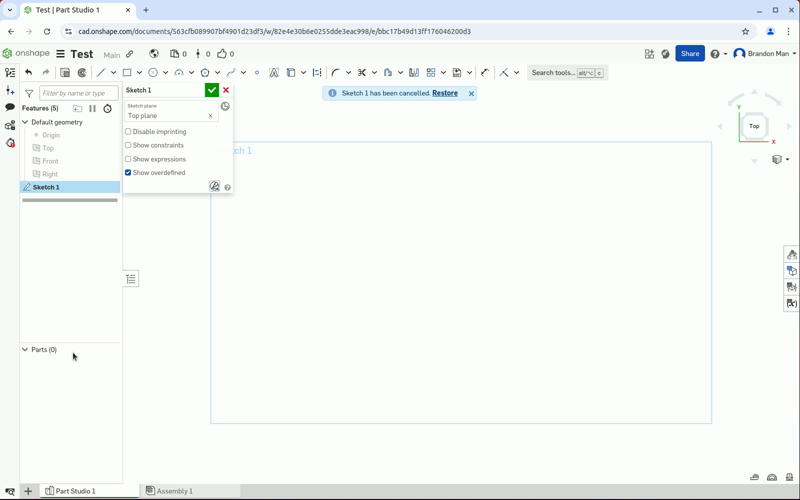
key(c)
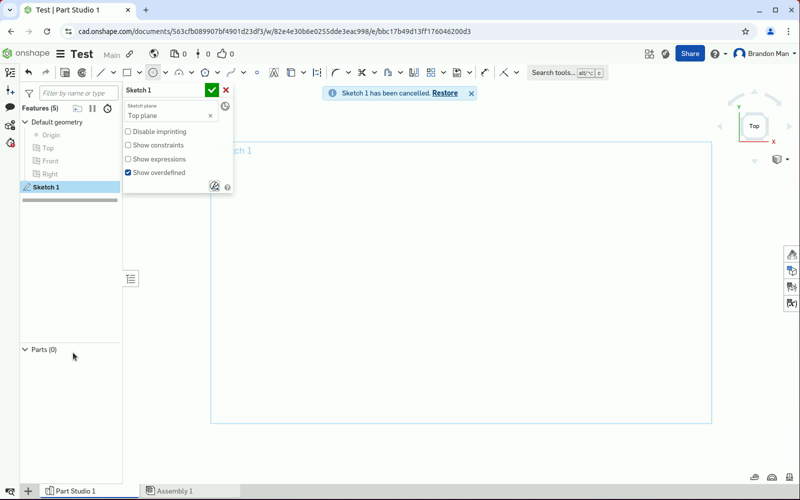
key_down(shift)
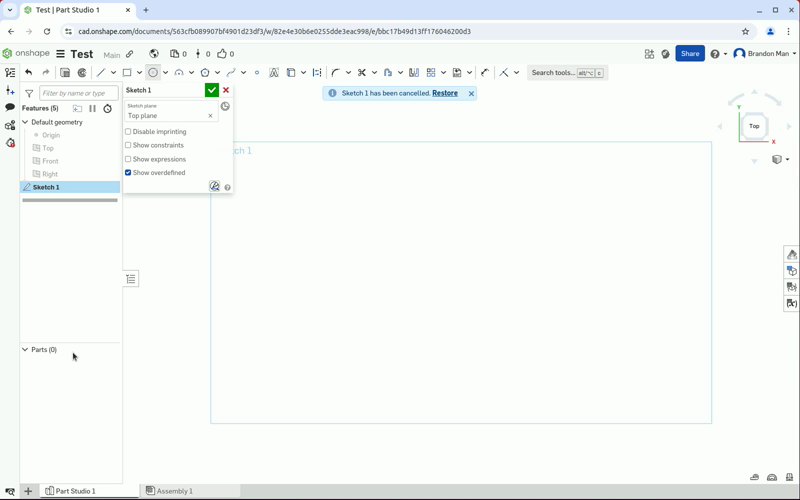
mouse_move(461, 281)
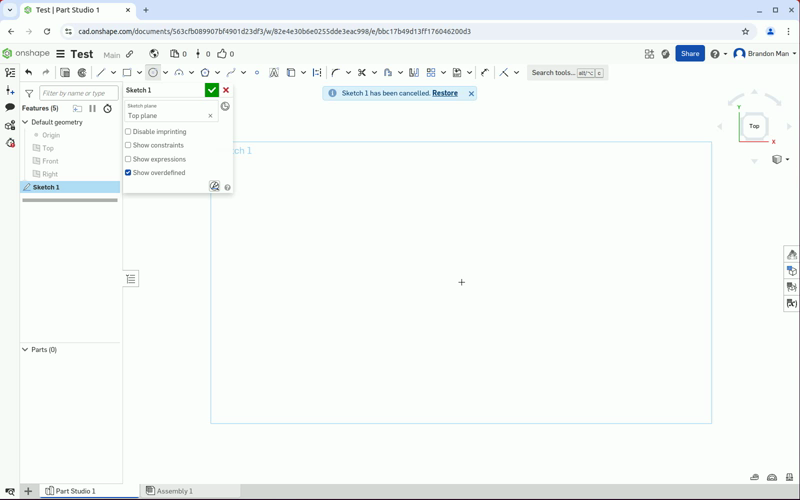
click(461, 281)
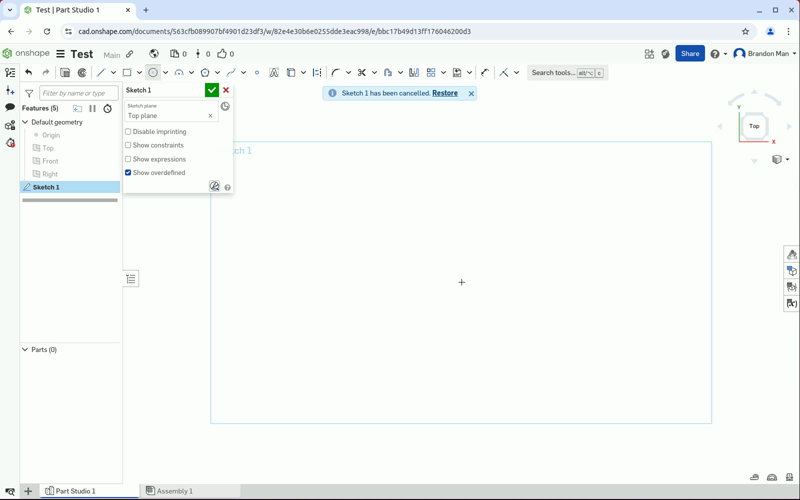
key_up(shift)
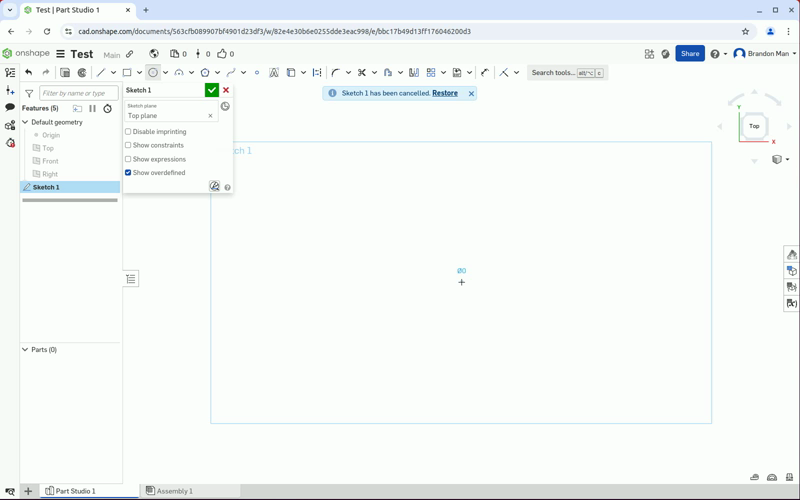
mouse_move(478, 281)
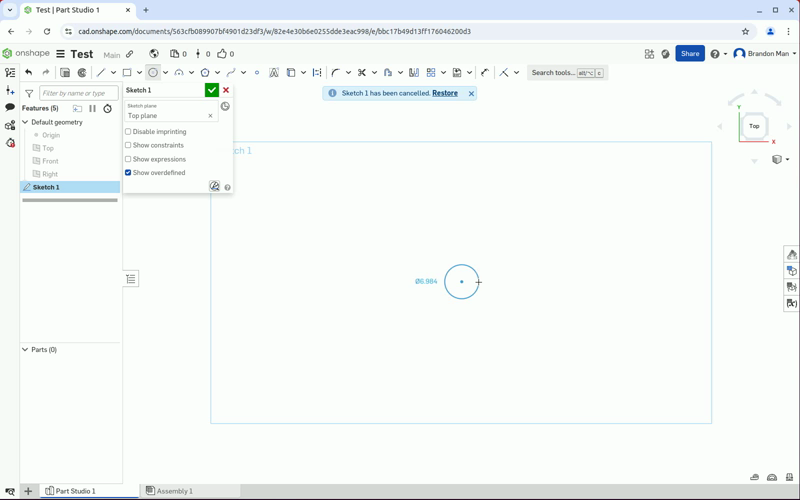
click(478, 281)
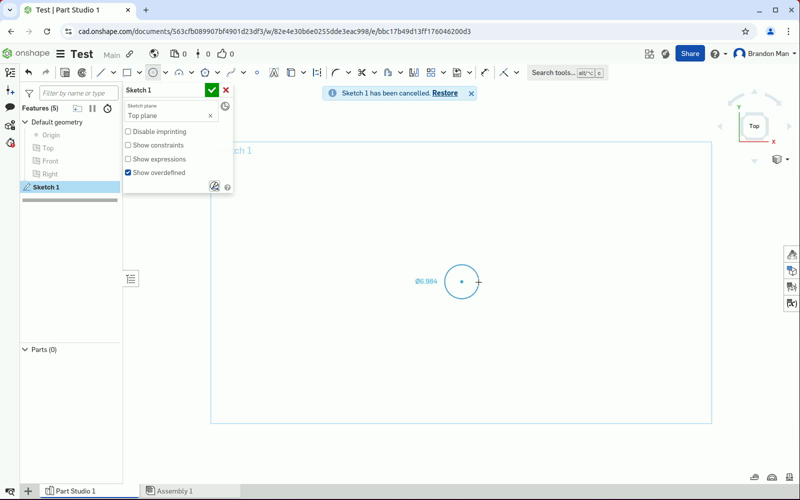
key(esc)
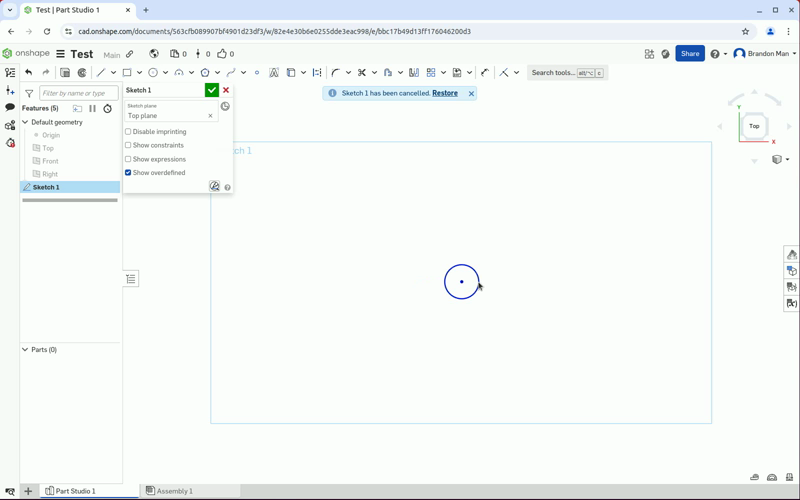
mouse_move(474, 282)
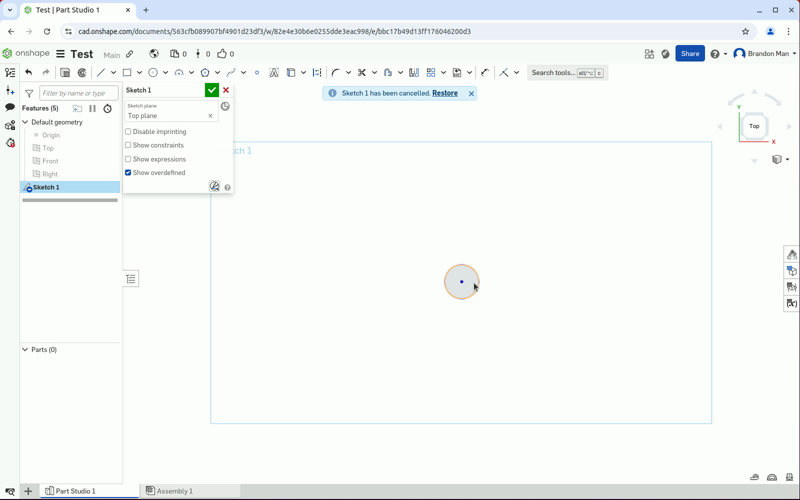
scroll(6)
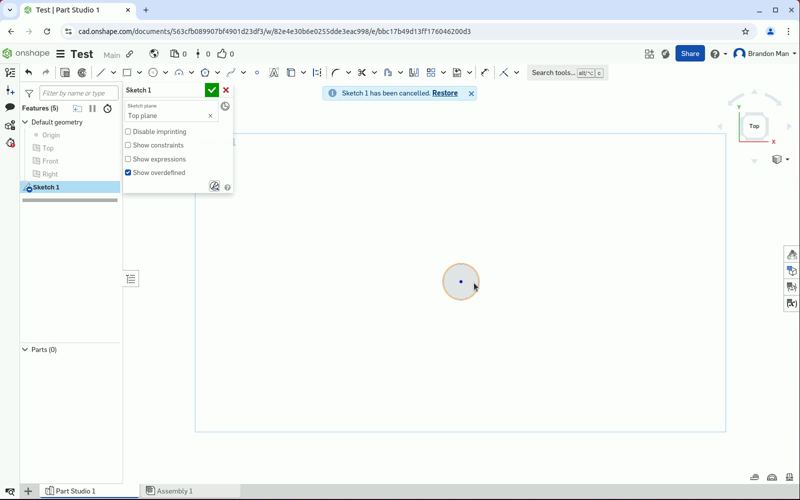
scroll(6)
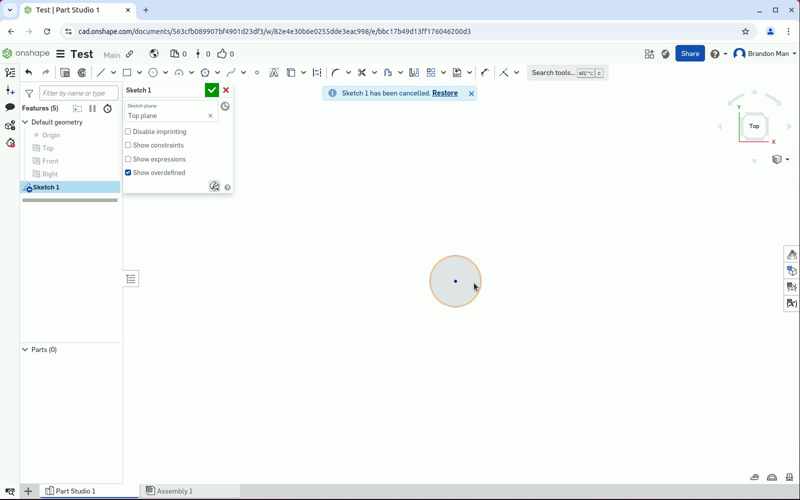
scroll(6)
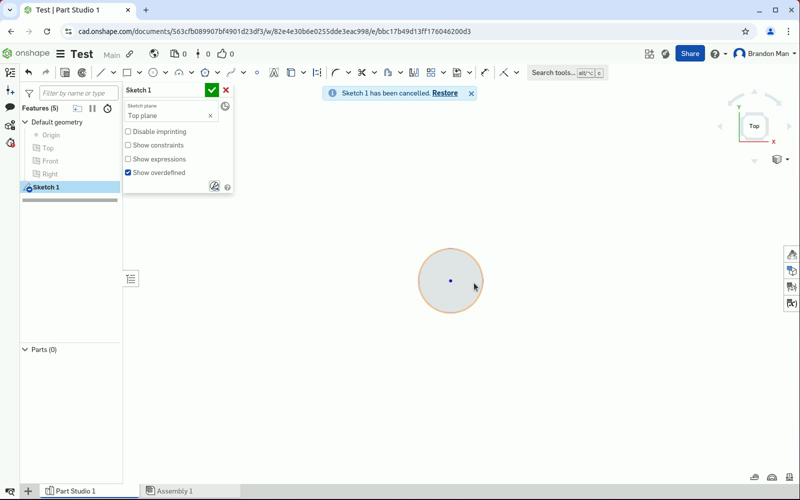
scroll(6)
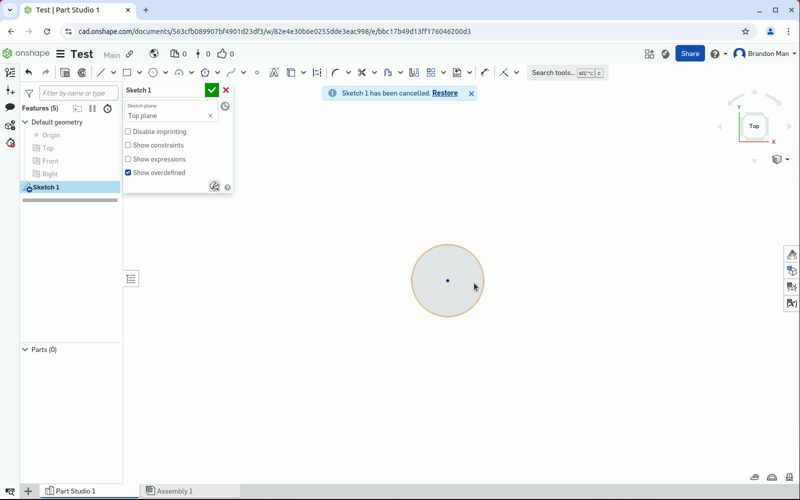
scroll(6)
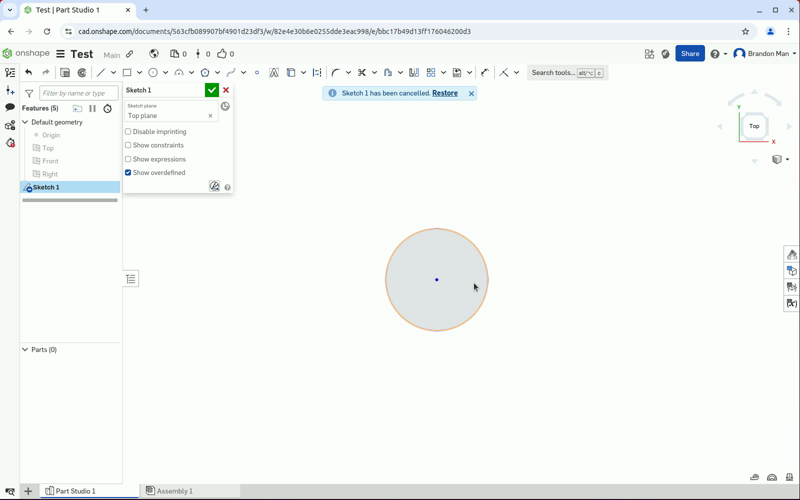
scroll(6)
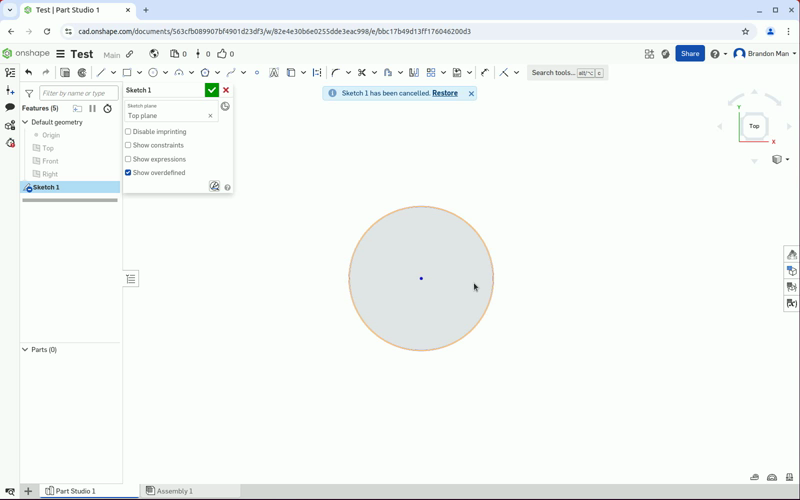
scroll(6)
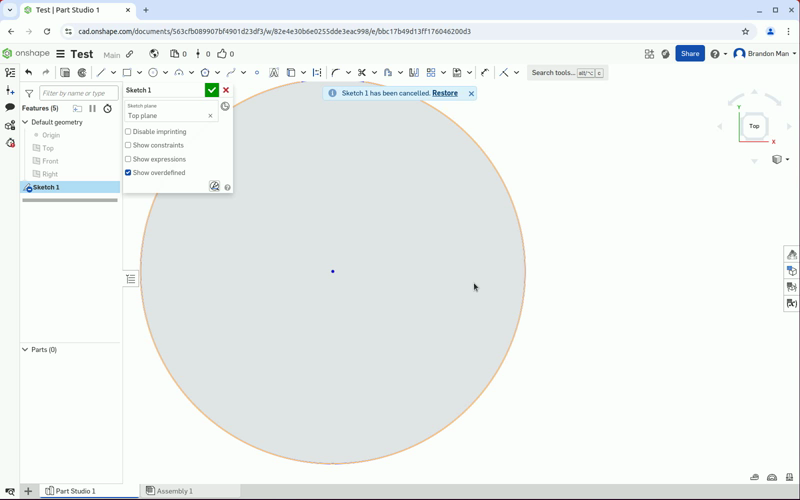
click(474, 282)
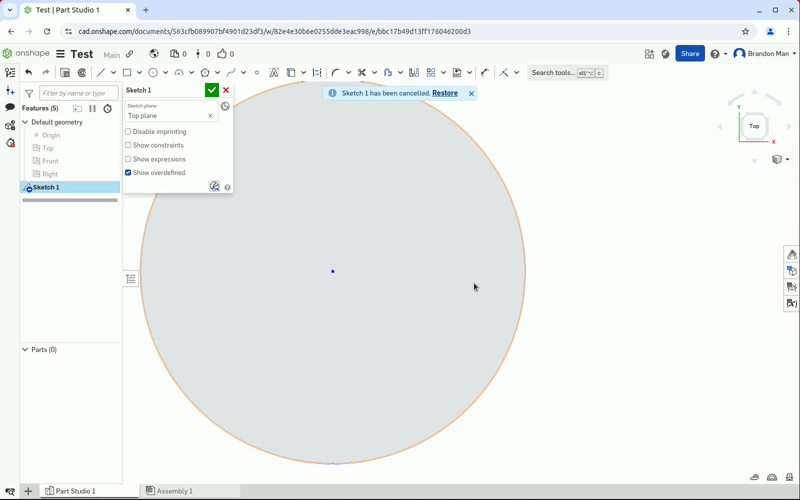
scroll(-6)
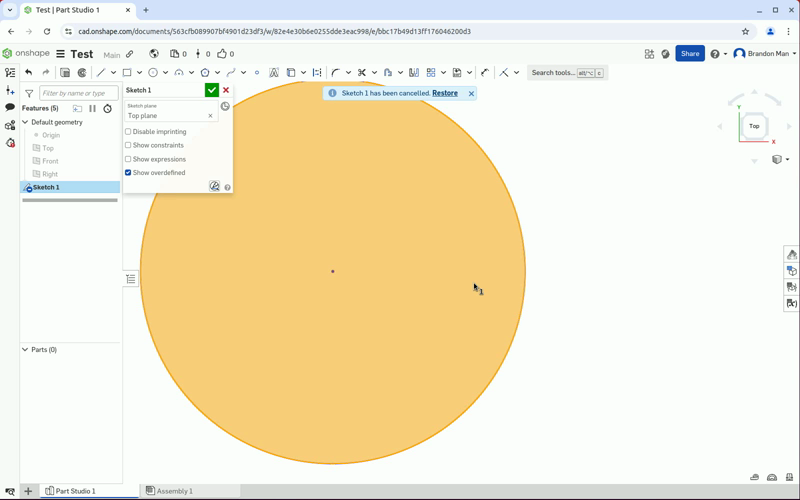
scroll(-6)
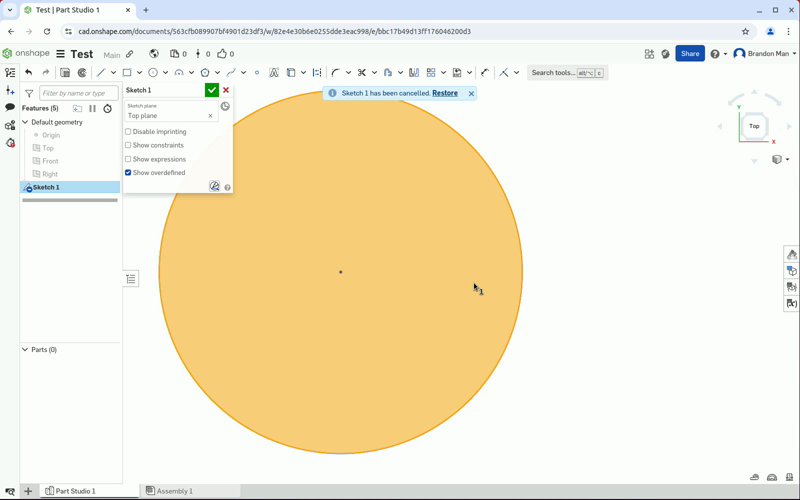
scroll(-6)
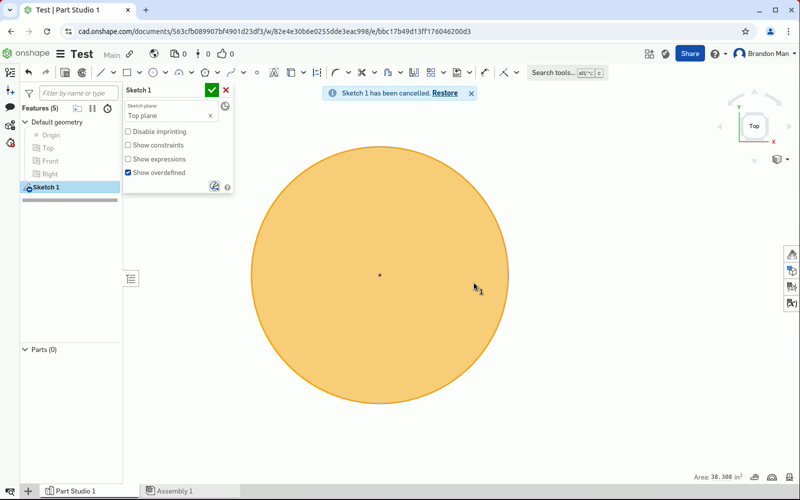
scroll(-6)
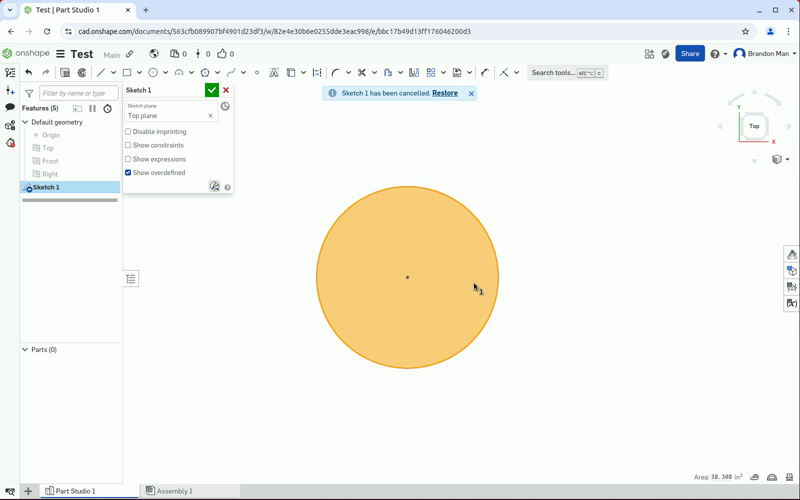
scroll(-6)
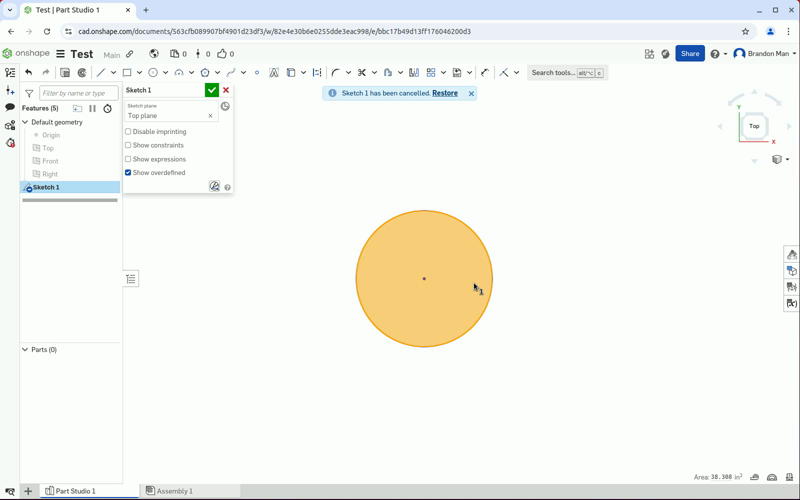
scroll(-6)
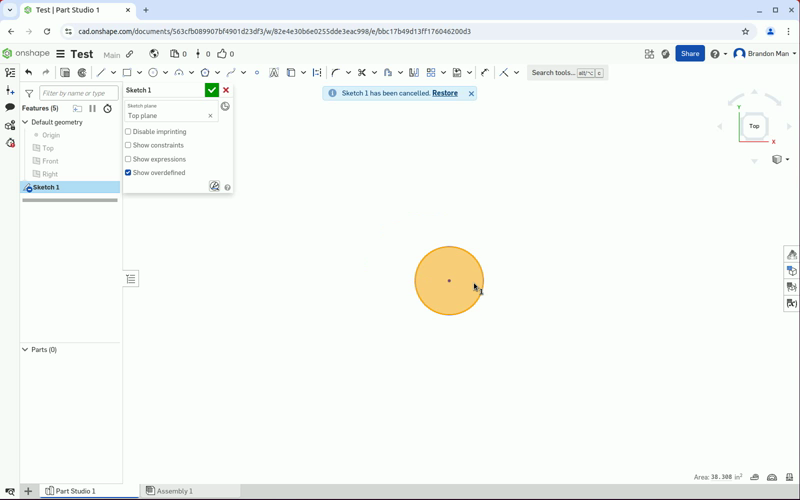
scroll(-6)
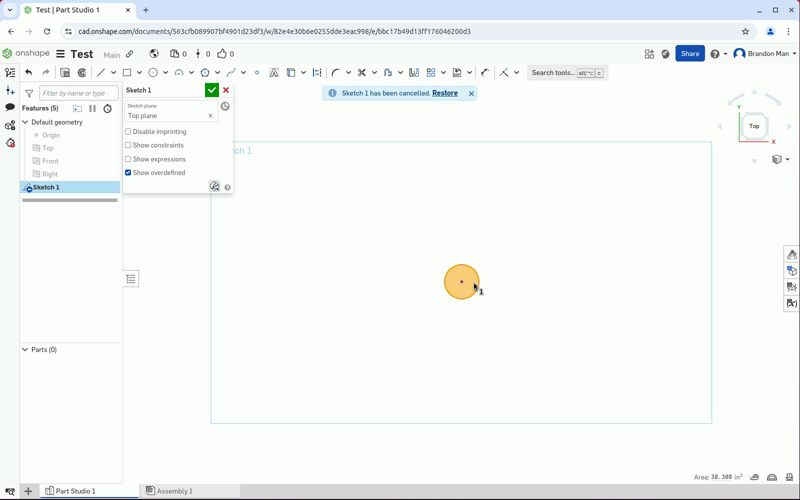
mouse_move(73, 352)
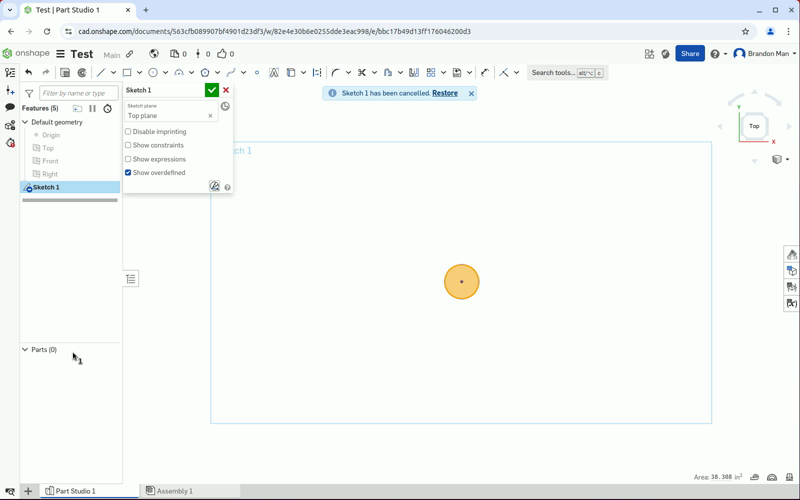
key(shift+y)
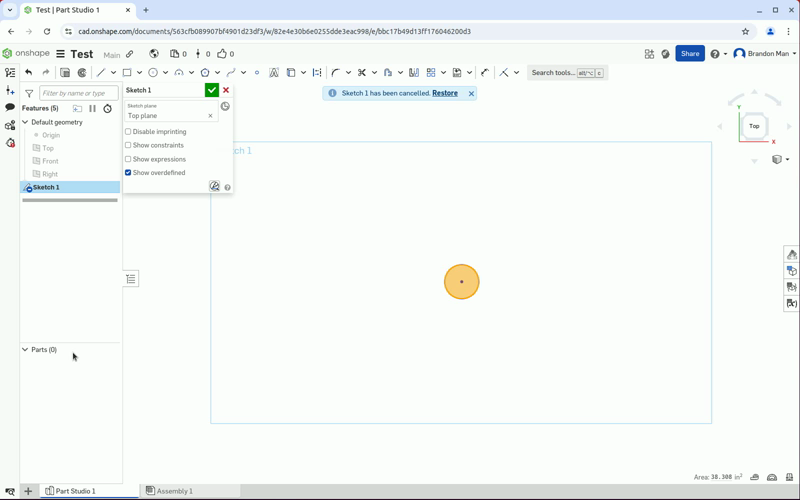
key(shift+e)
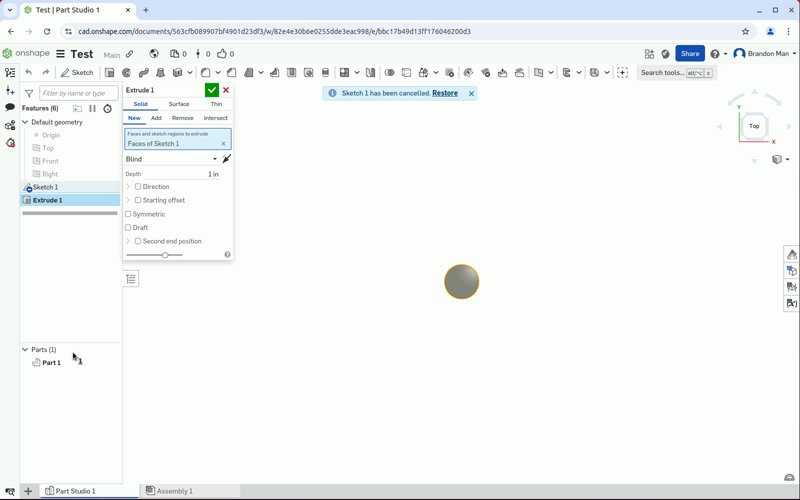
mouse_move(143, 106)
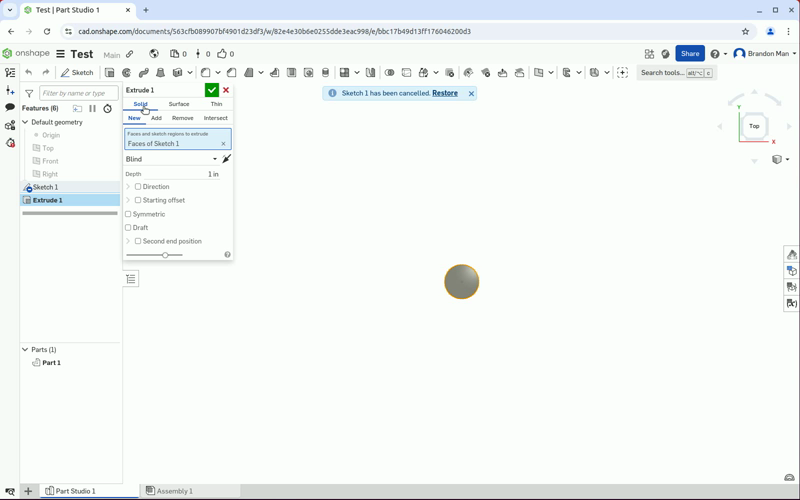
click(143, 106)
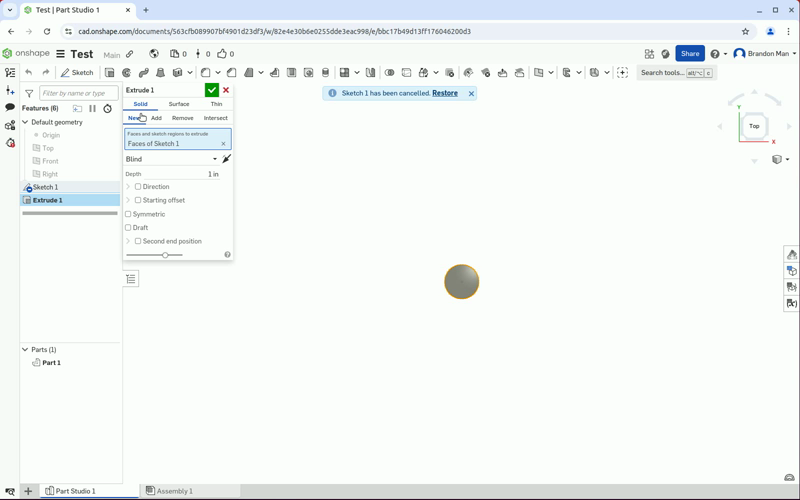
mouse_move(137, 120)
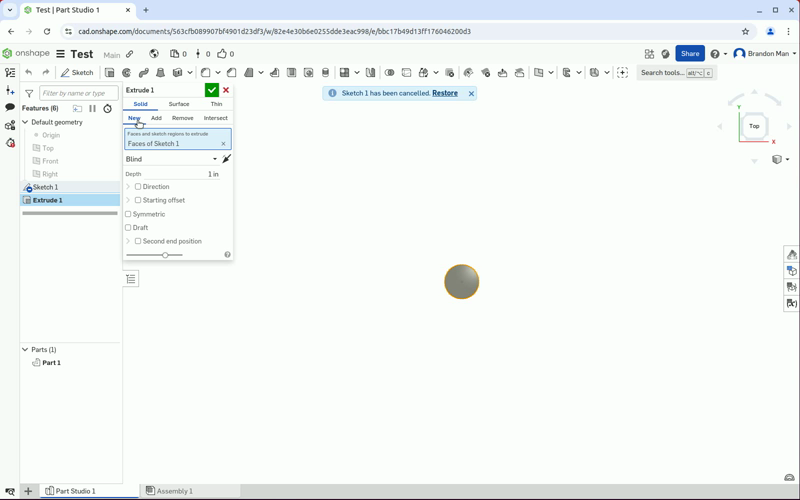
click(137, 120)
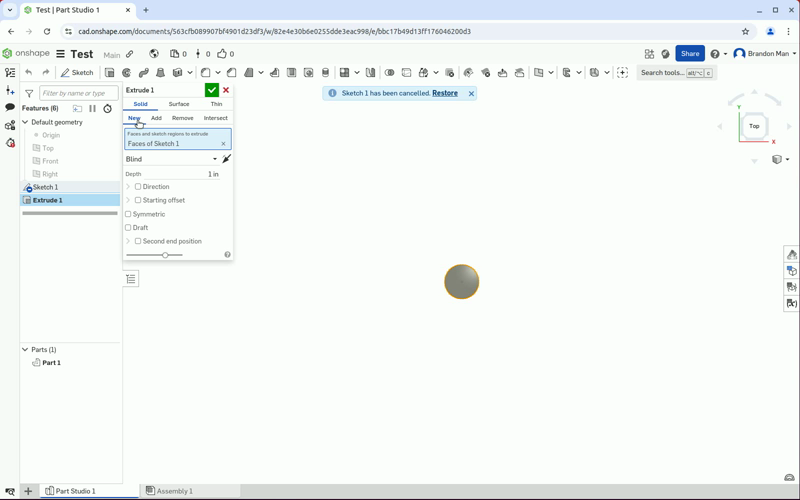
key(tab, 4)
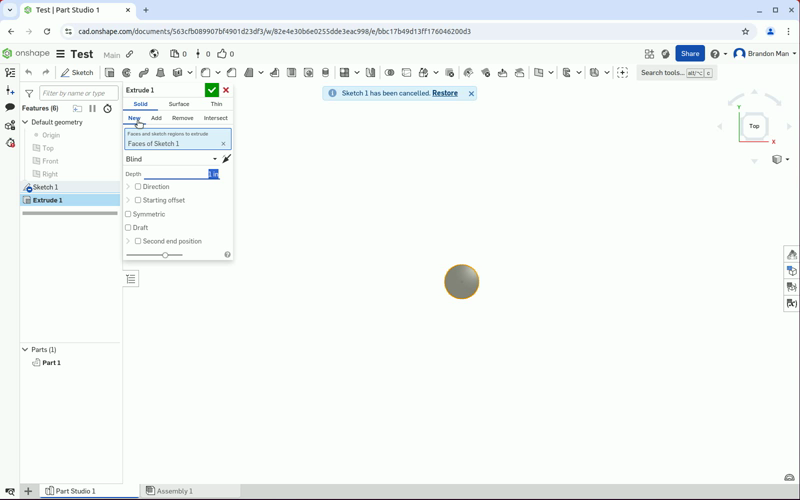
text(0.722)
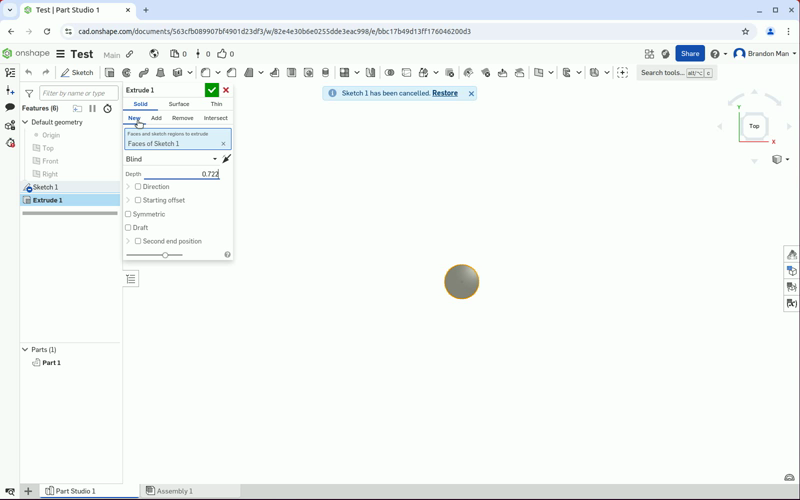
key(enter)
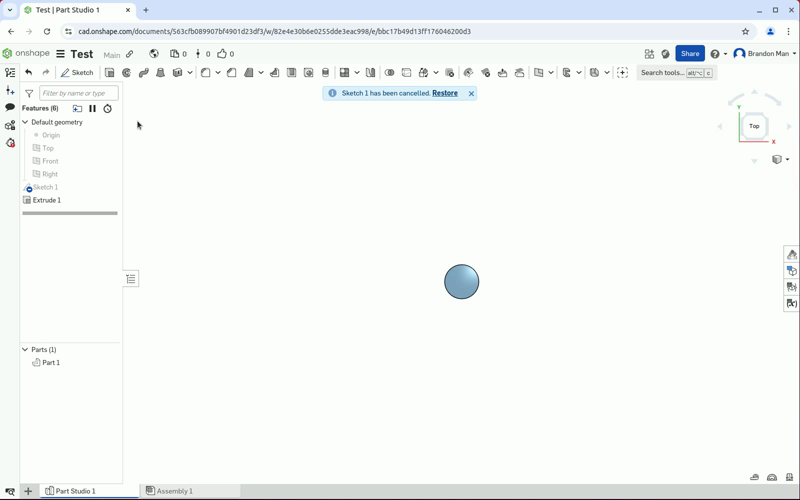
key(shift+h)
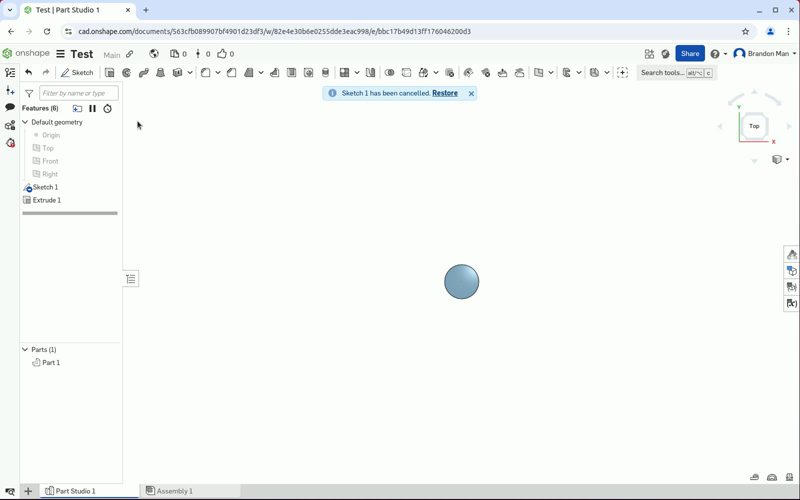
key(shift+h)
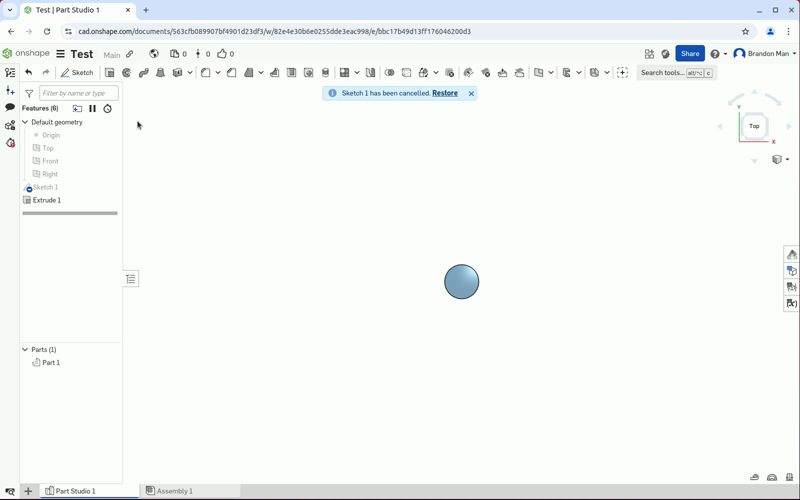
mouse_move(73, 189)
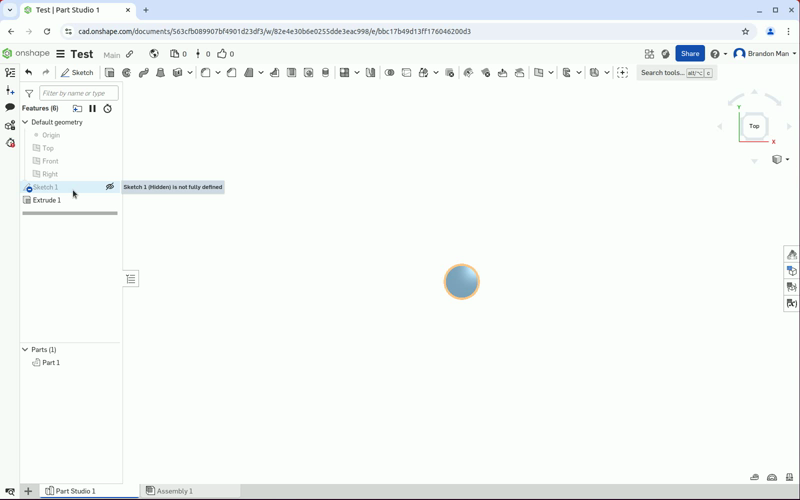
click(73, 189)
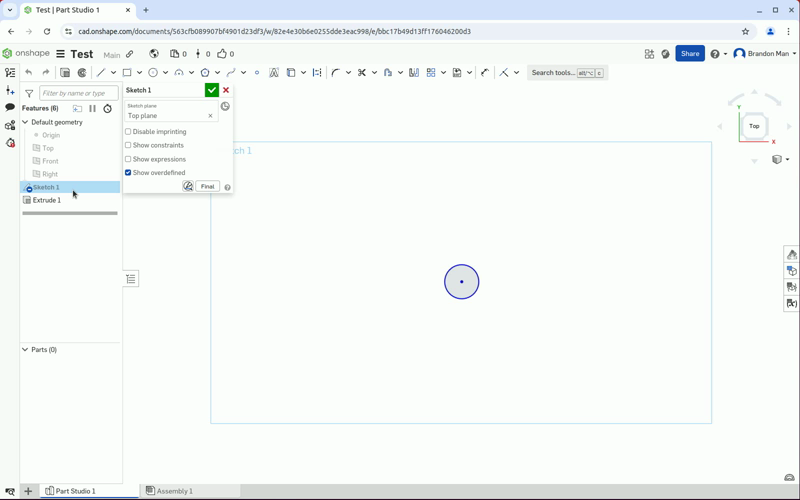
mouse_move(229, 92)
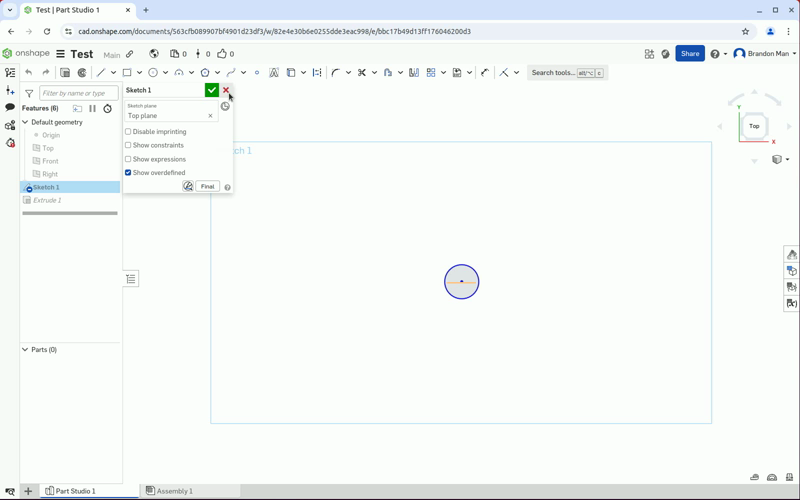
click(229, 92)
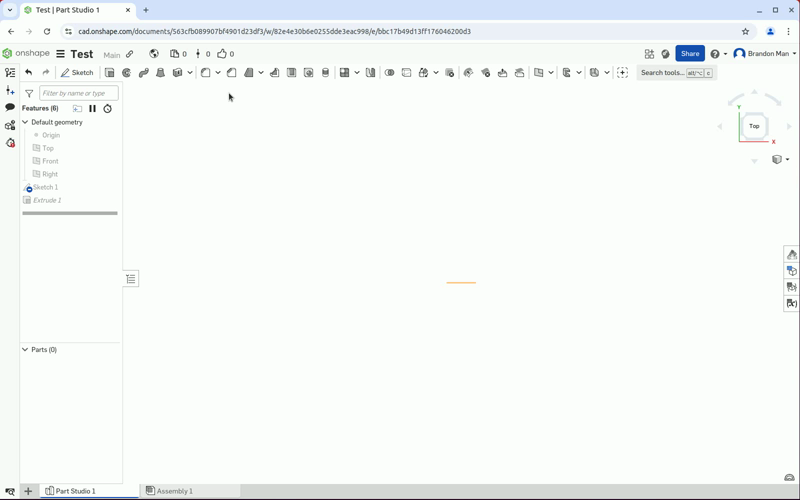
mouse_move(541, 75)
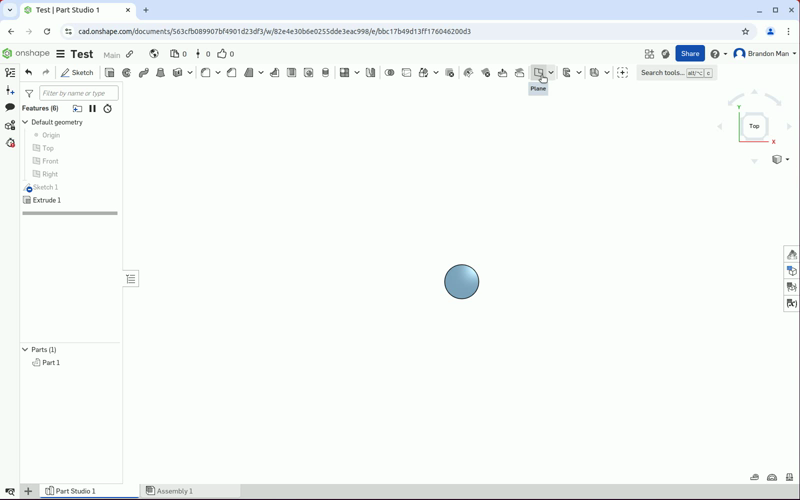
click(541, 75)
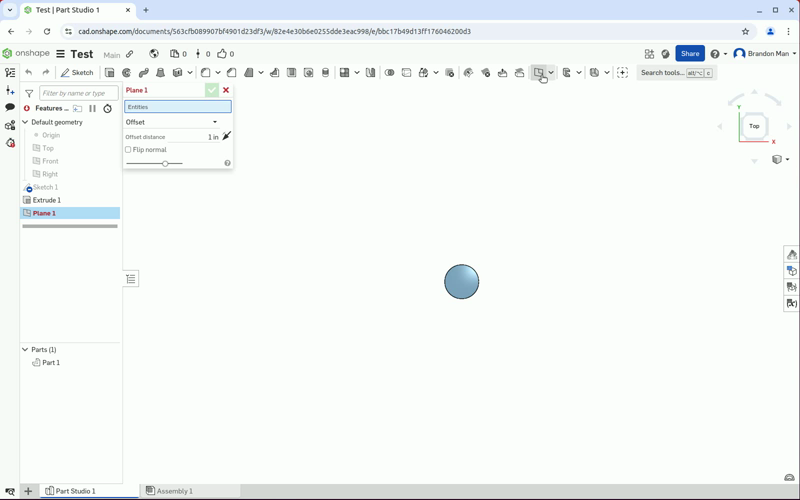
mouse_move(73, 150)
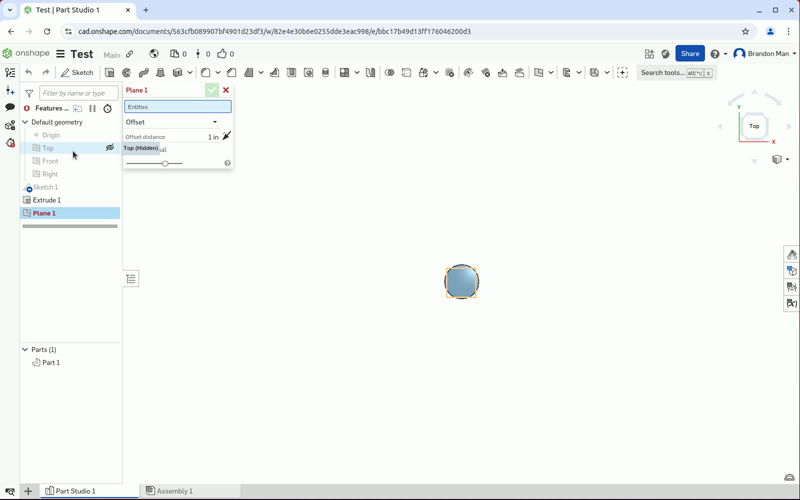
click(73, 150)
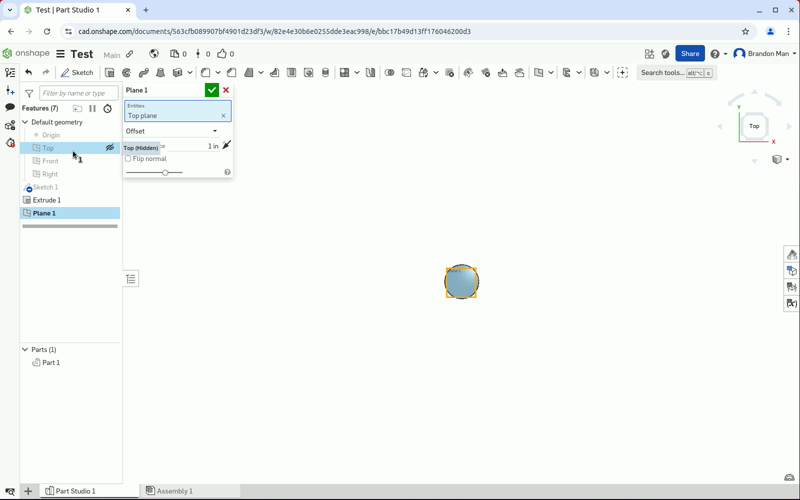
key(tab, 2)
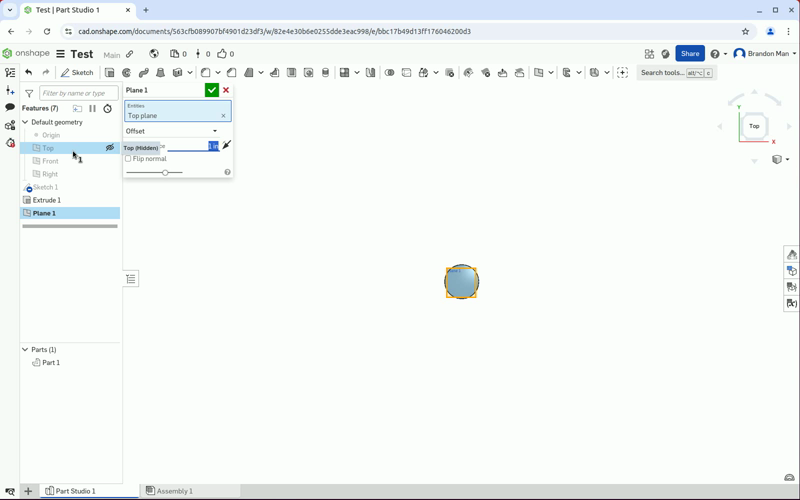
text(0.709)
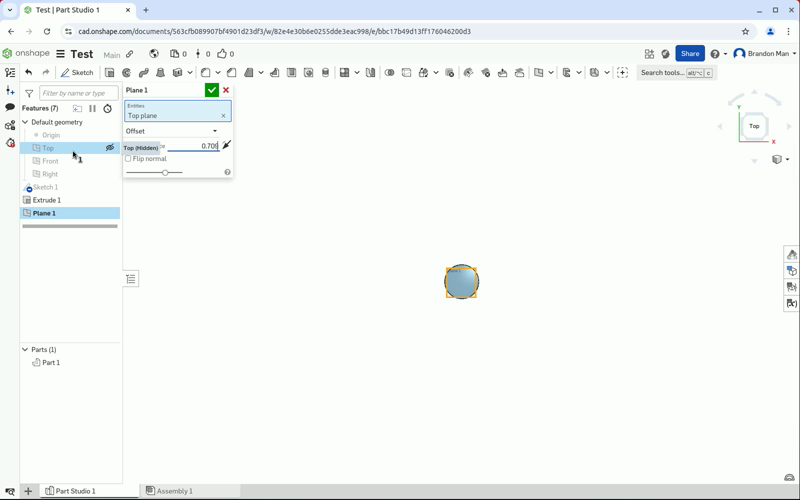
key(enter, 2)
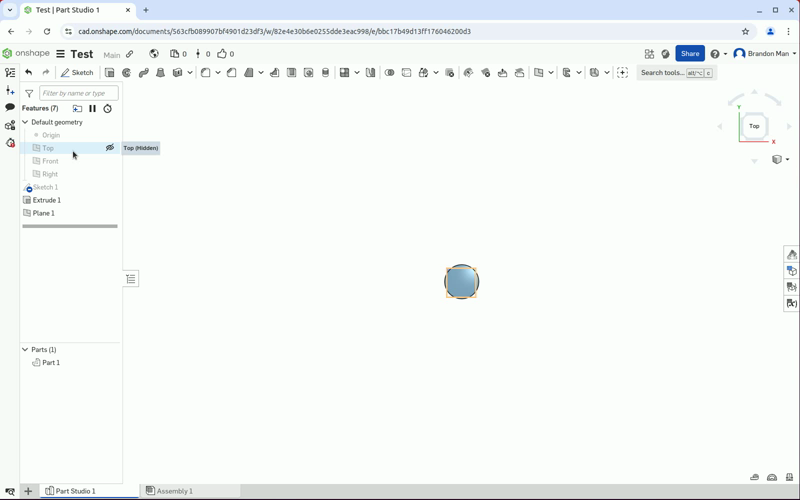
key(shift+s)
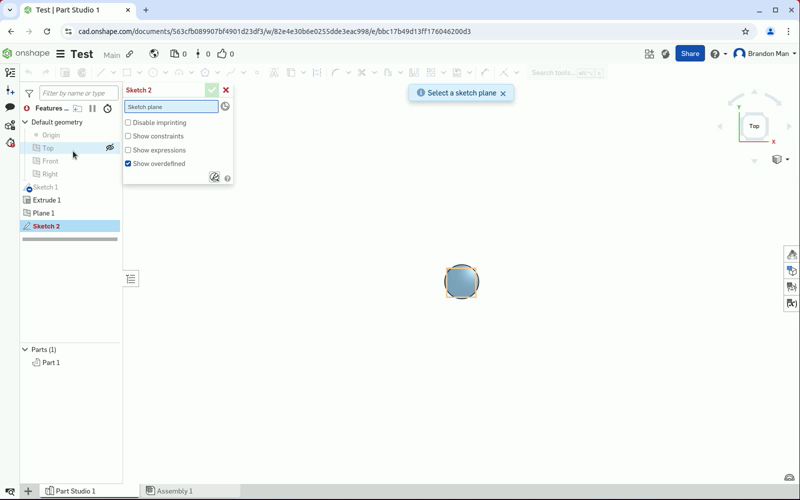
mouse_move(73, 215)
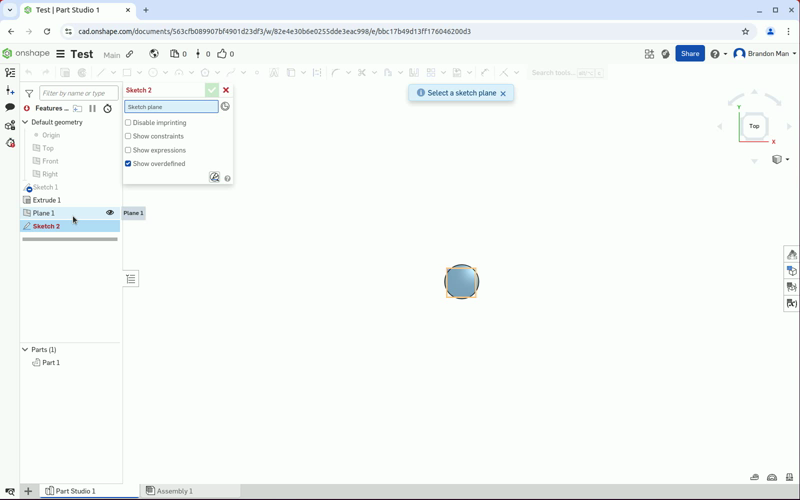
click(73, 215)
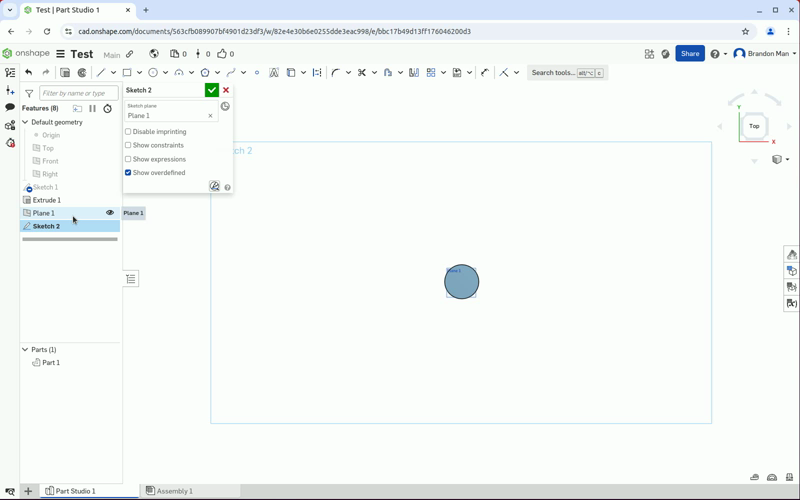
mouse_move(73, 352)
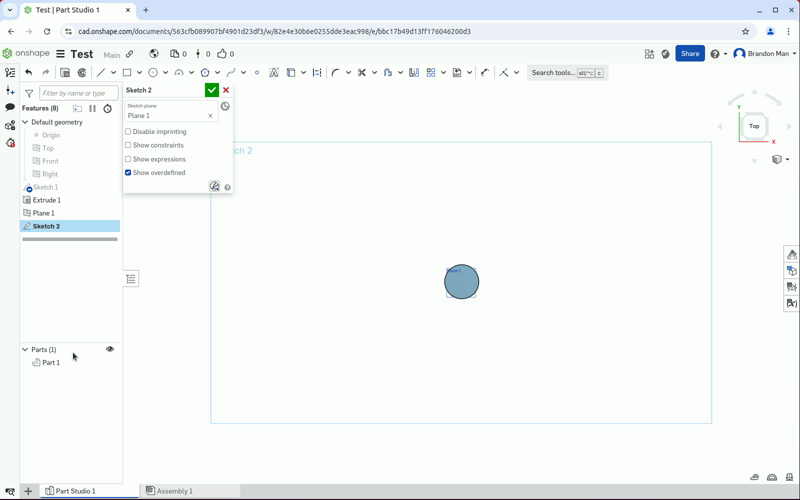
key(y)
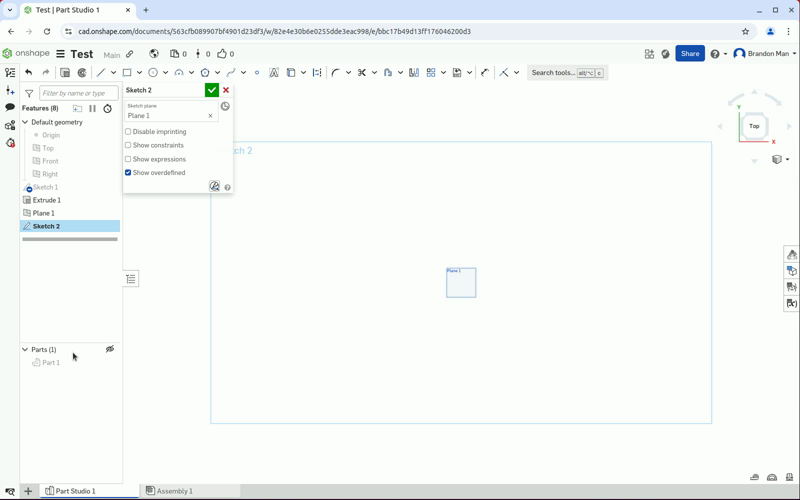
key(c)
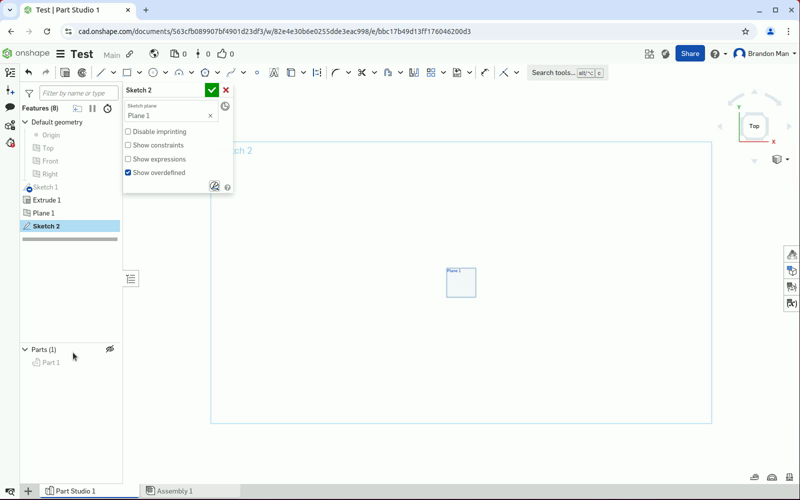
key_down(shift)
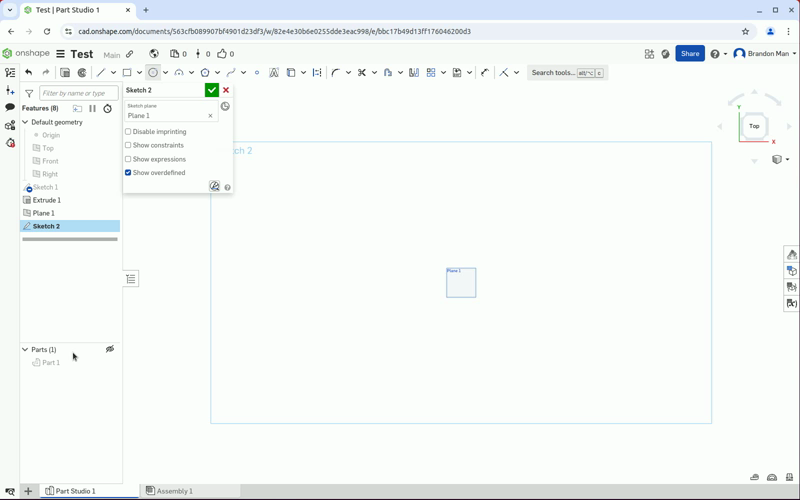
mouse_move(460, 282)
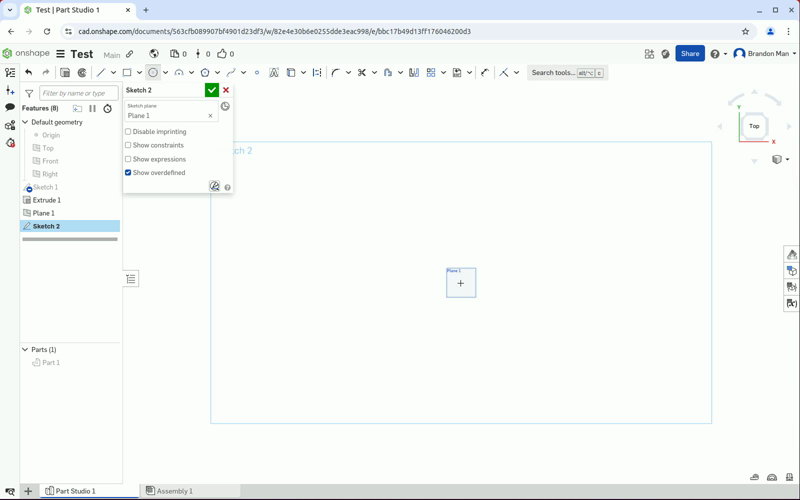
click(460, 282)
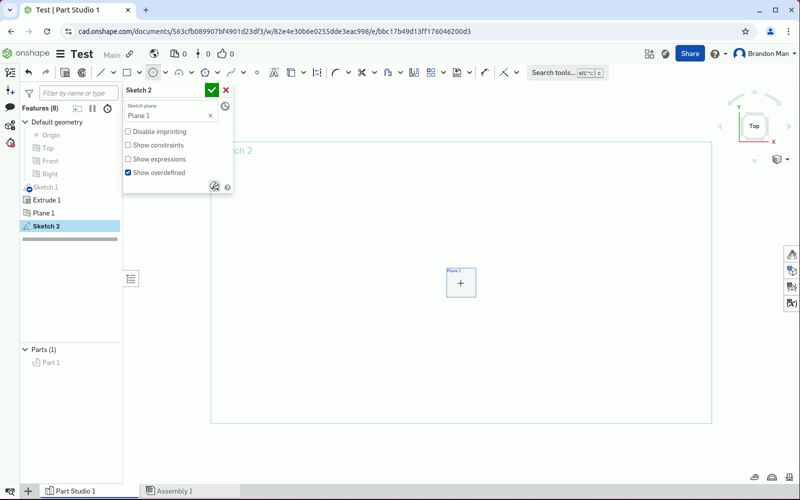
key_up(shift)
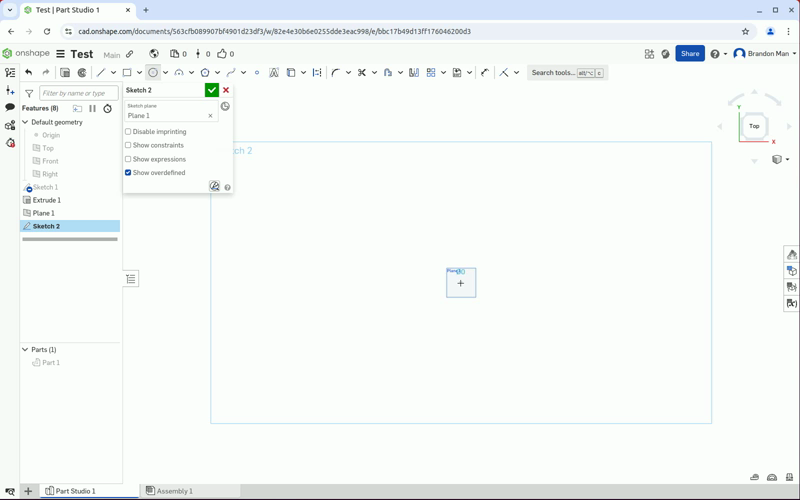
mouse_move(465, 282)
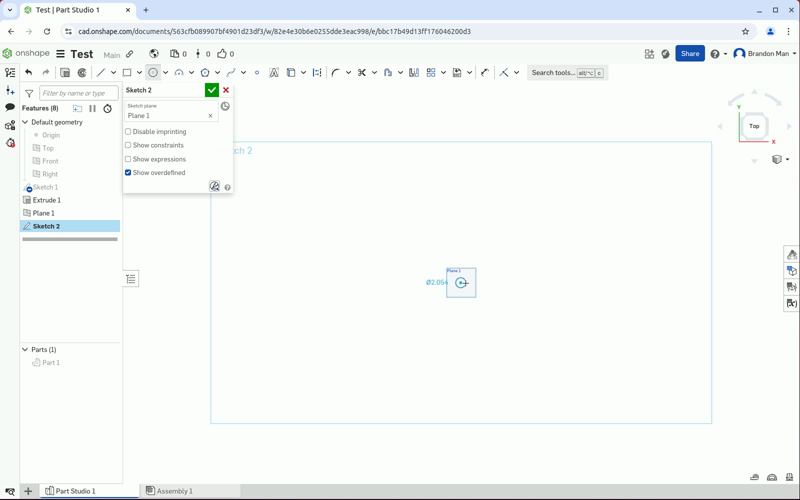
click(465, 282)
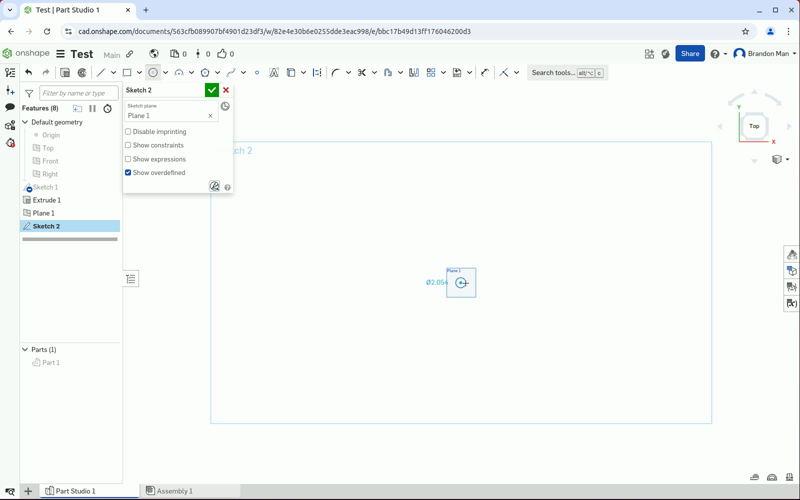
key(esc)
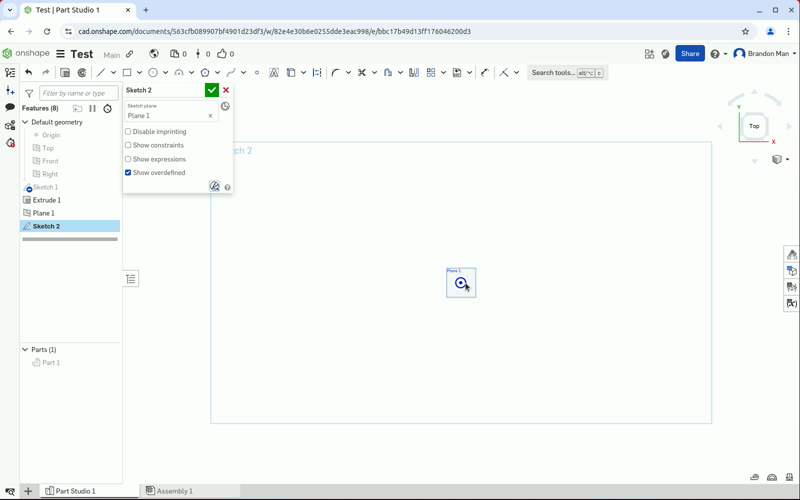
mouse_move(461, 283)
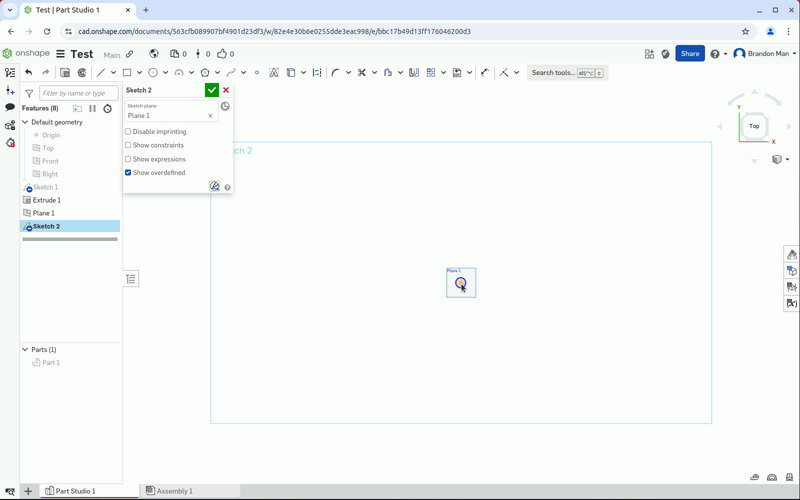
scroll(6)
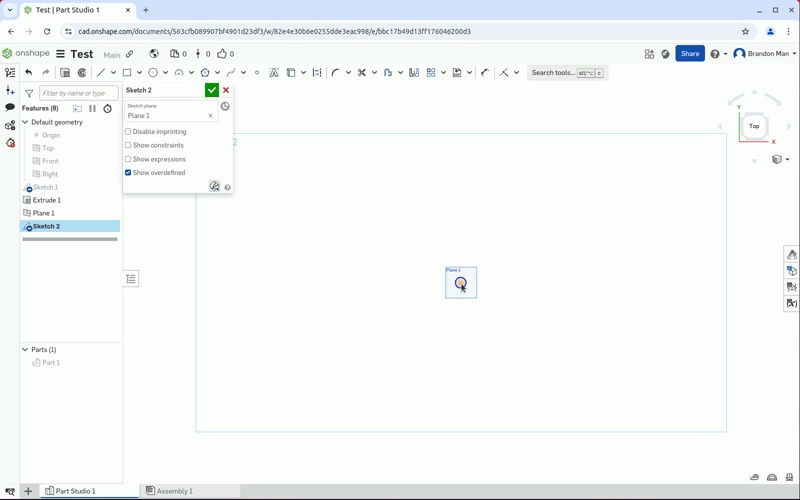
scroll(6)
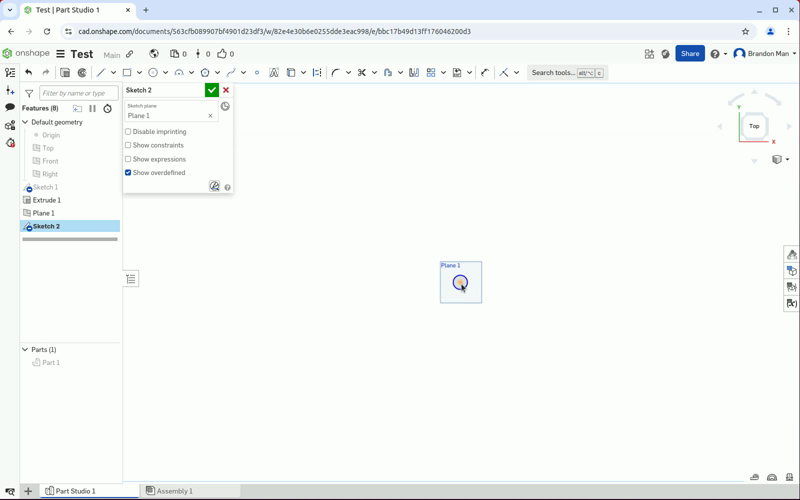
scroll(6)
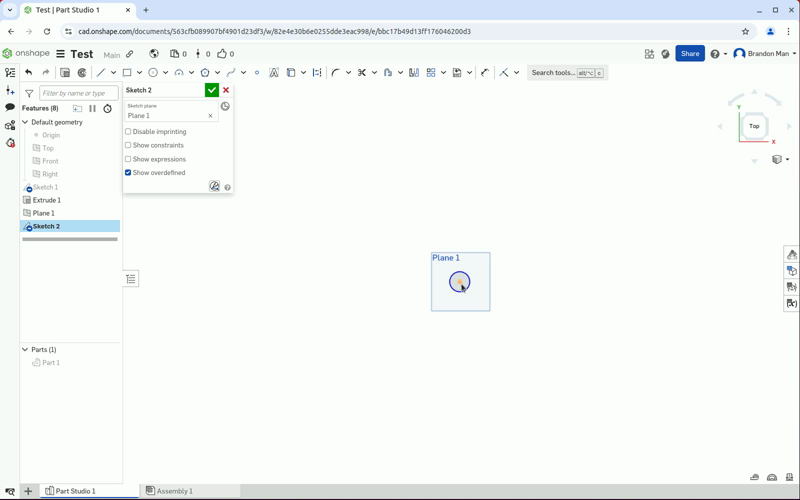
scroll(6)
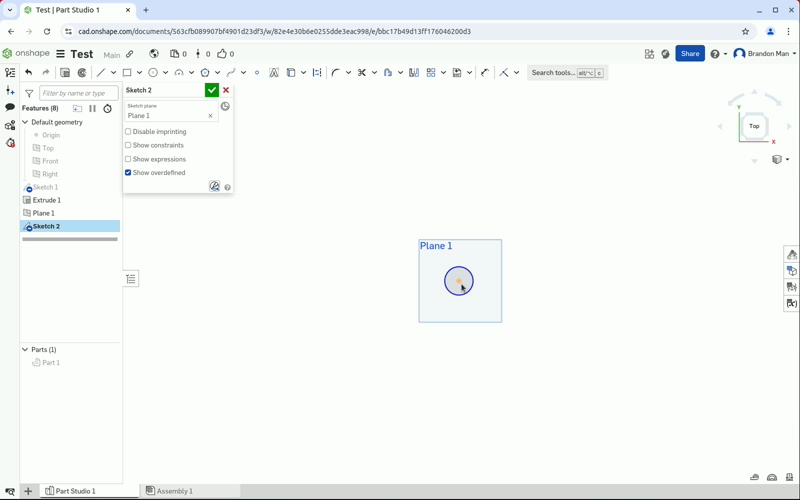
scroll(6)
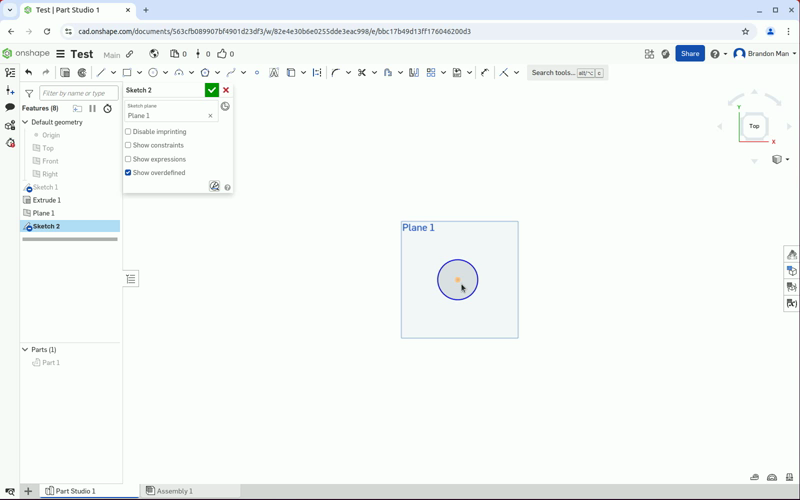
scroll(6)
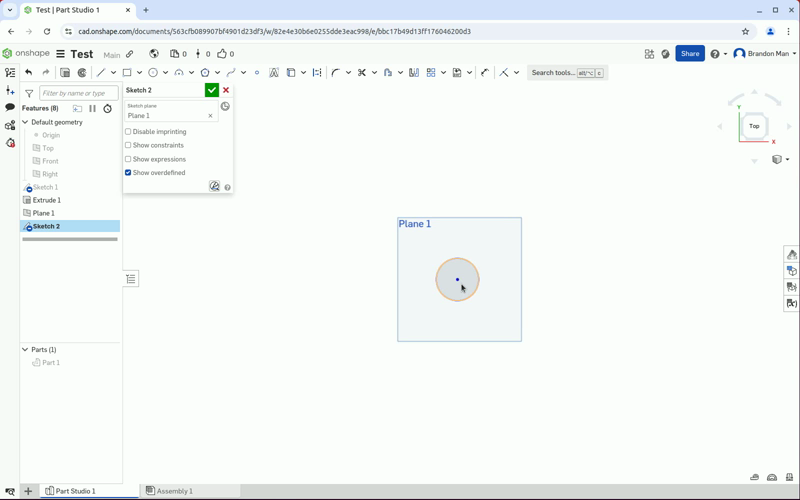
scroll(6)
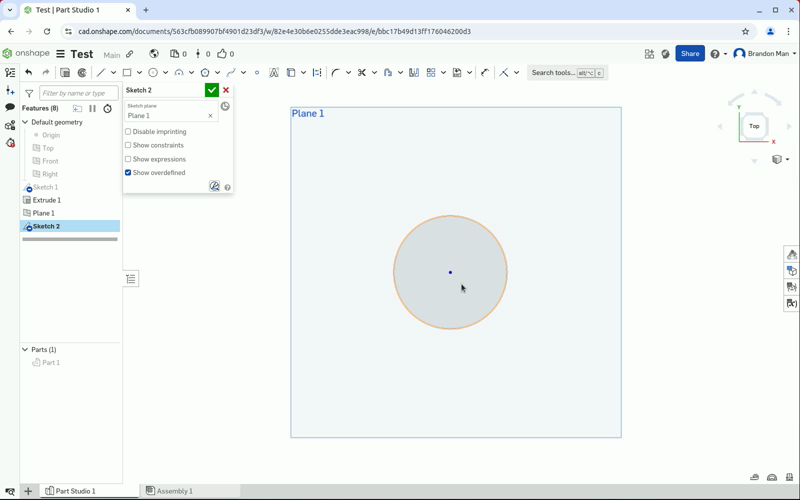
click(461, 283)
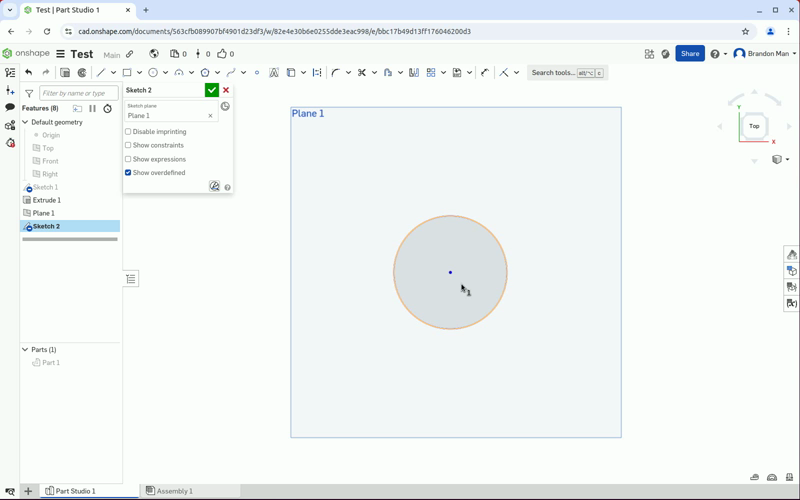
scroll(-6)
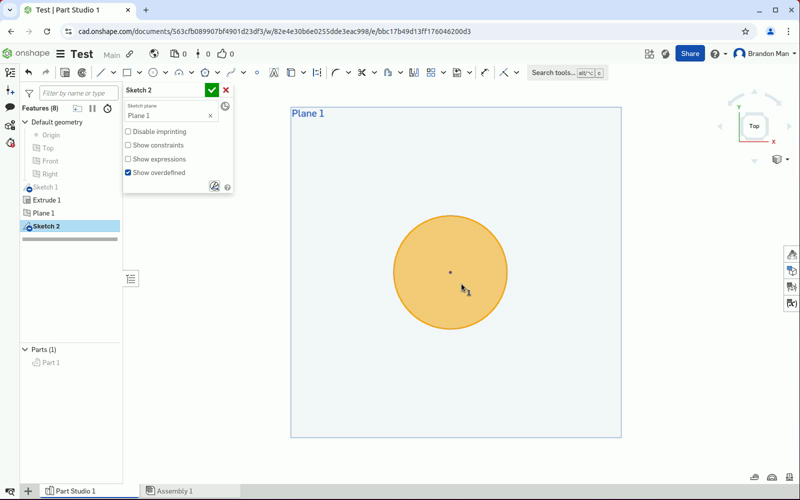
scroll(-6)
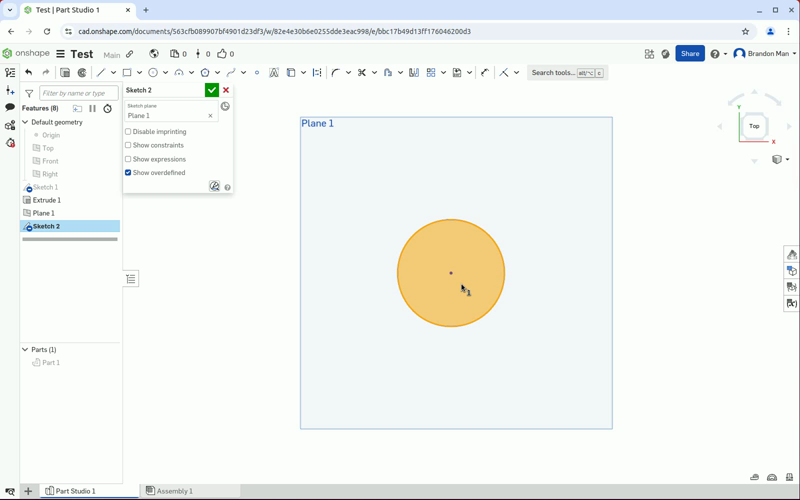
scroll(-6)
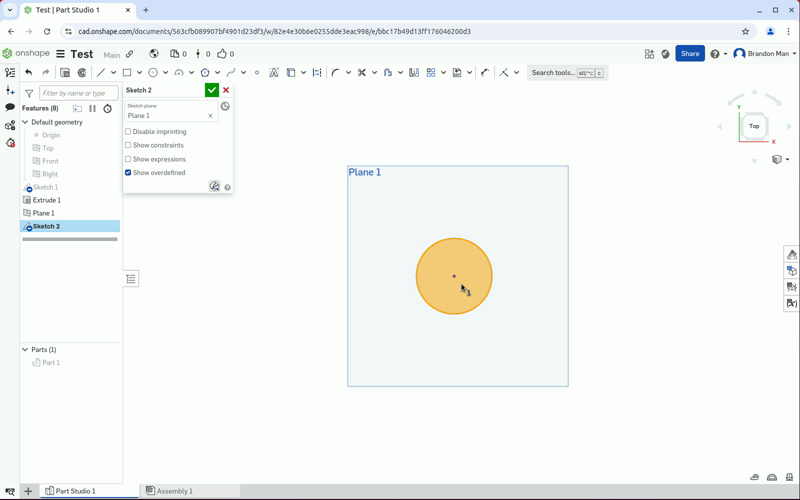
scroll(-6)
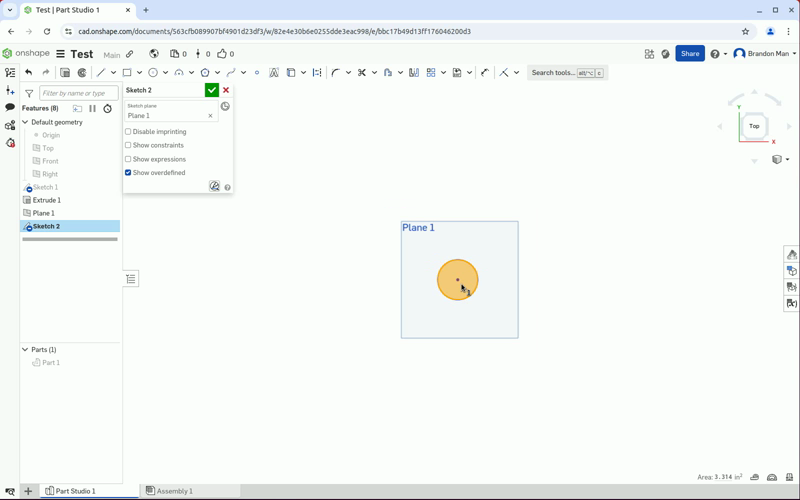
scroll(-6)
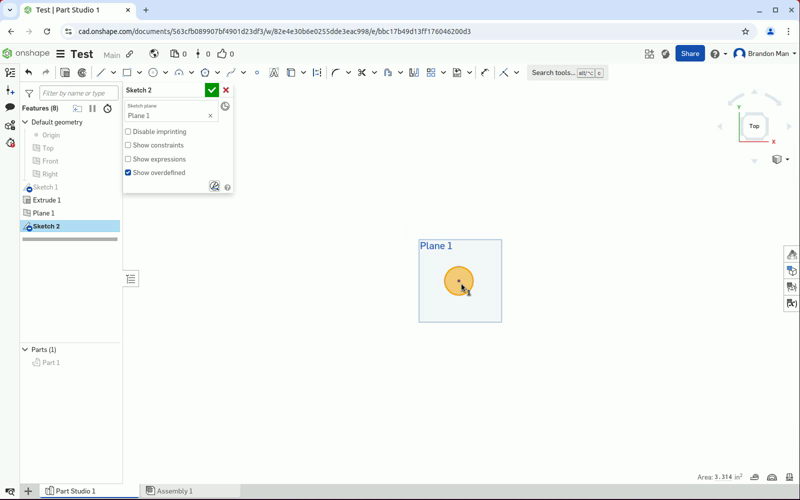
scroll(-6)
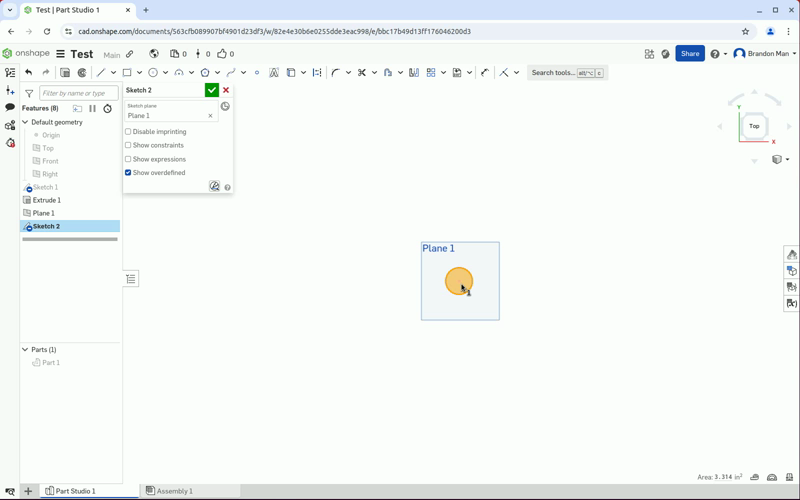
scroll(-6)
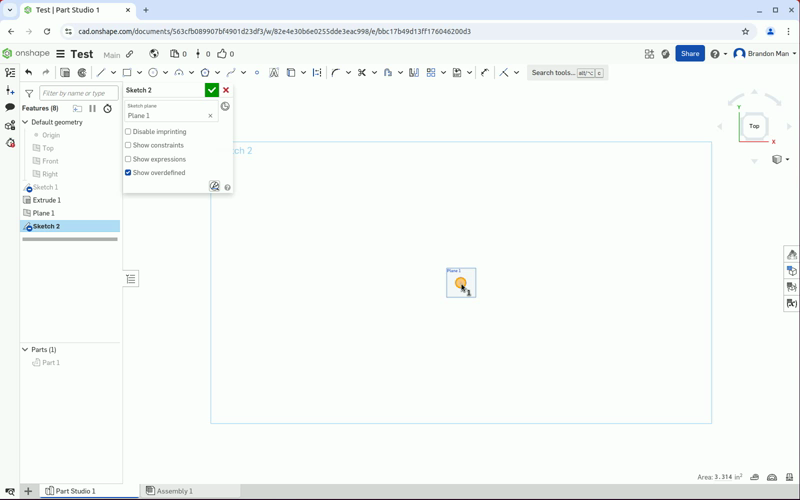
mouse_move(73, 352)
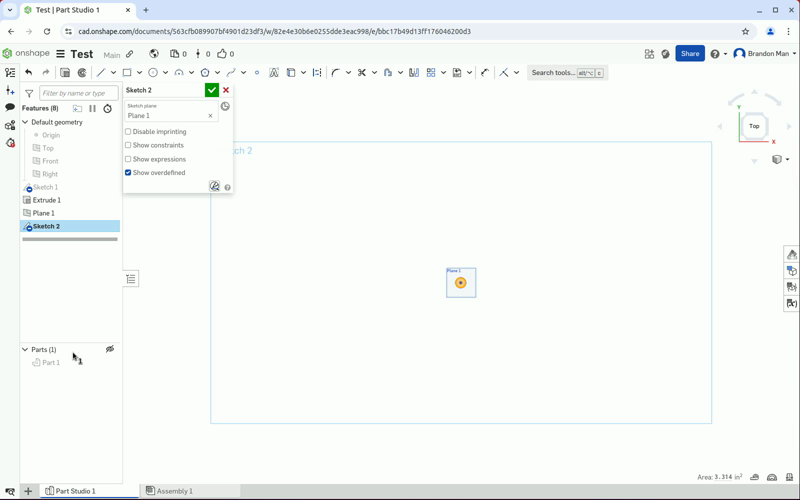
key(shift+y)
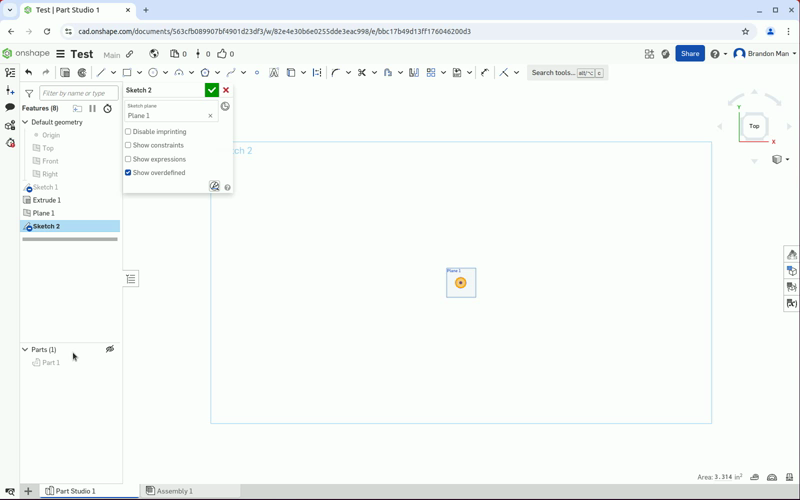
key(shift+e)
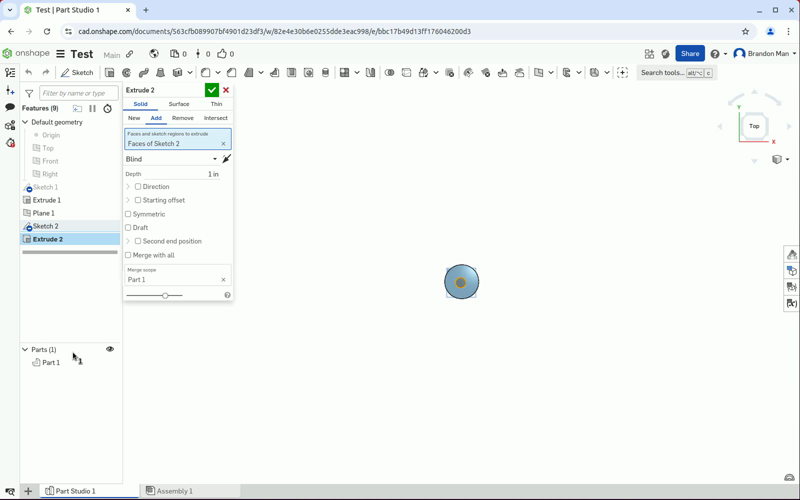
mouse_move(143, 106)
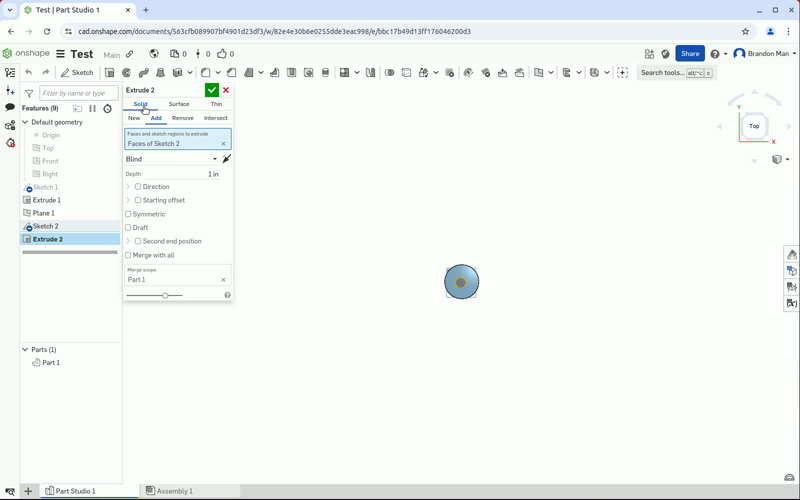
click(143, 106)
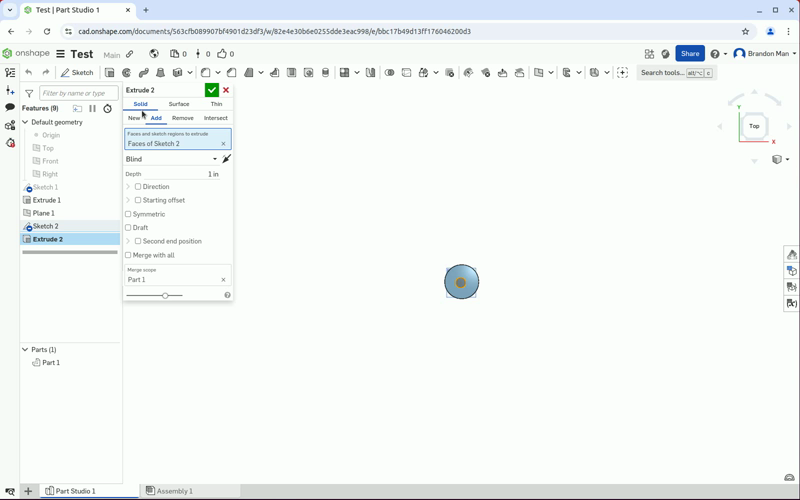
mouse_move(137, 120)
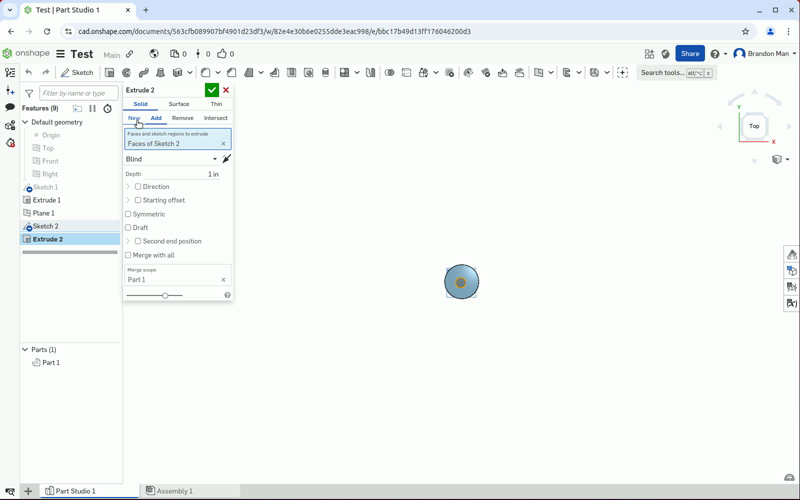
click(137, 120)
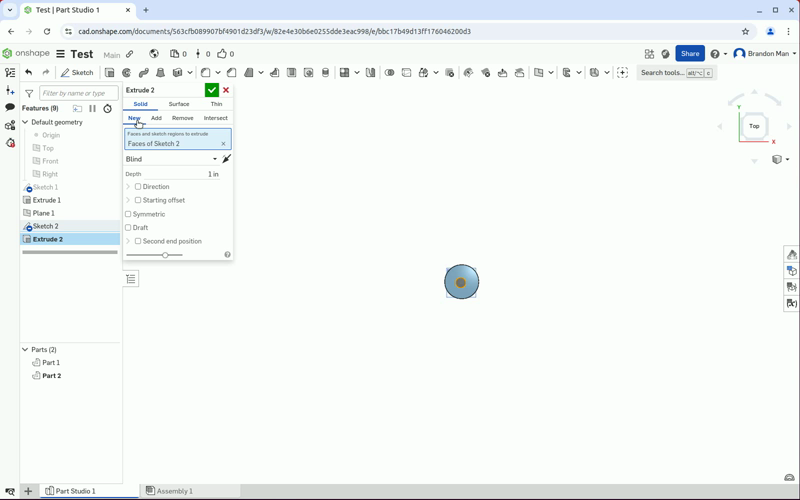
key(tab, 4)
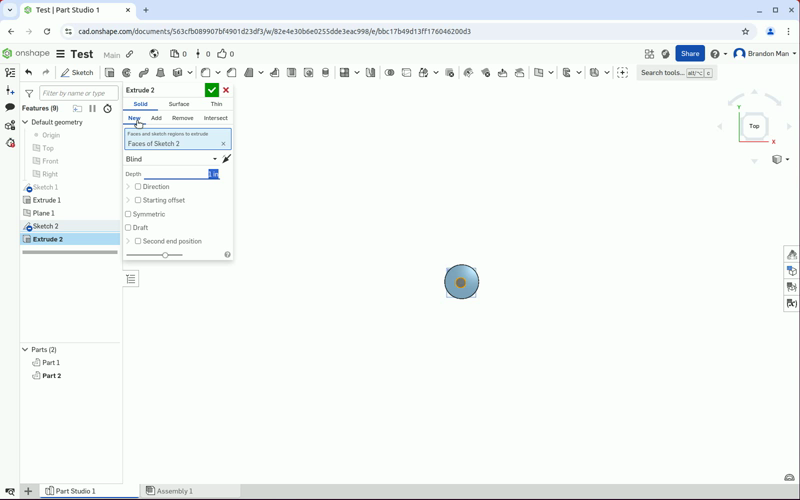
text(2.166)
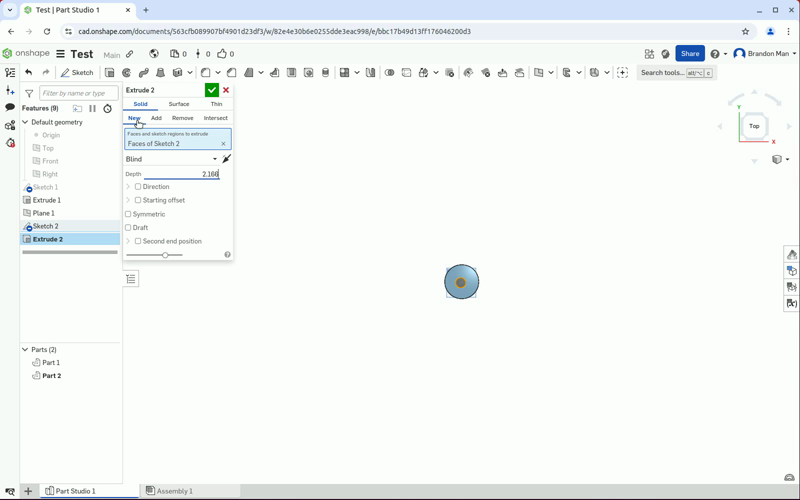
key(enter)
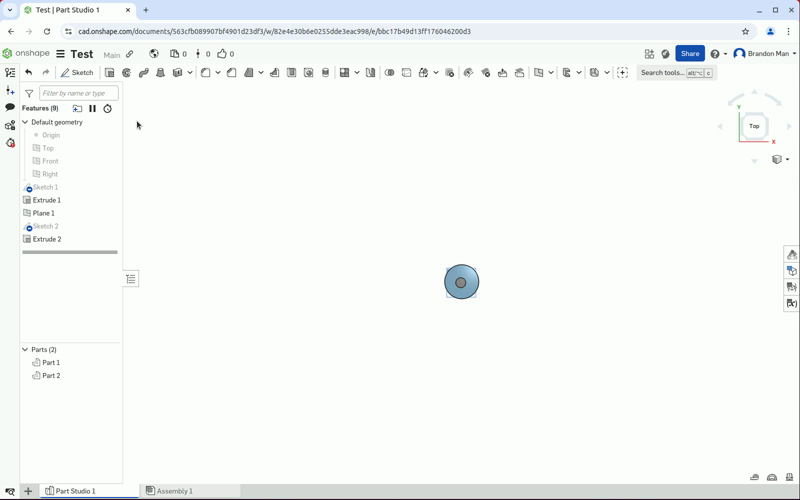
key(shift+h)
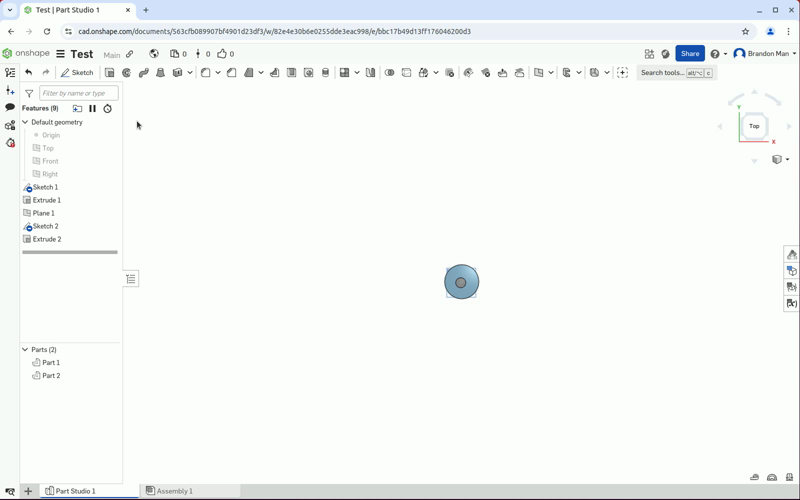
key(shift+h)
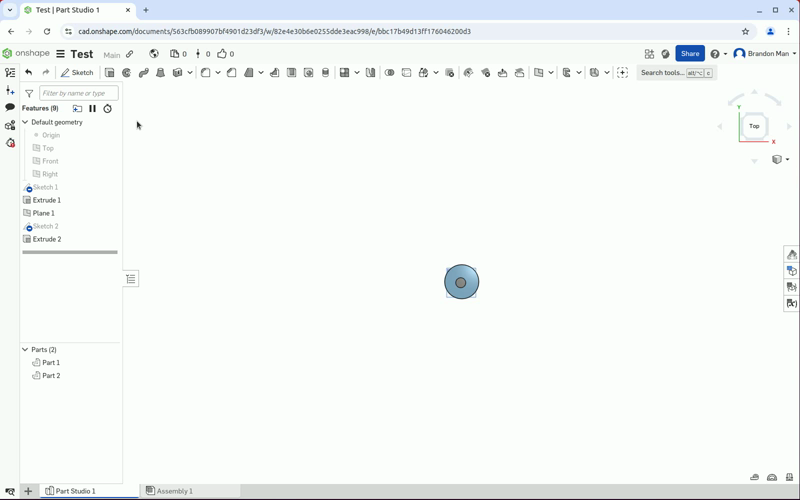
mouse_move(73, 189)
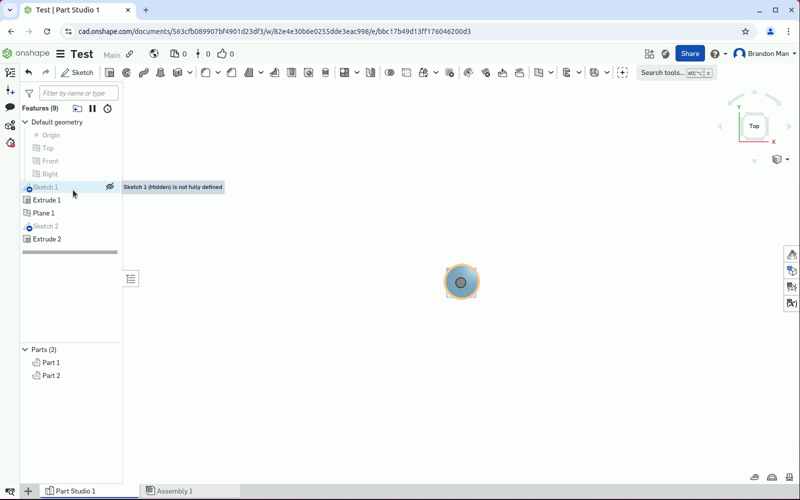
click(73, 189)
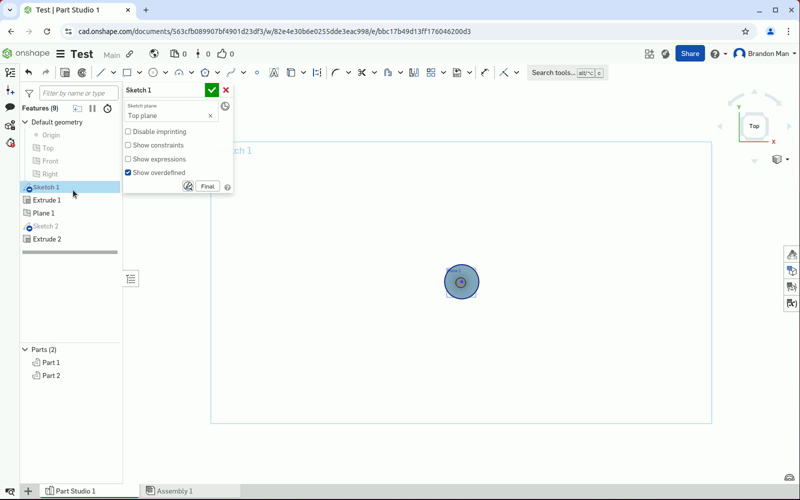
mouse_move(229, 92)
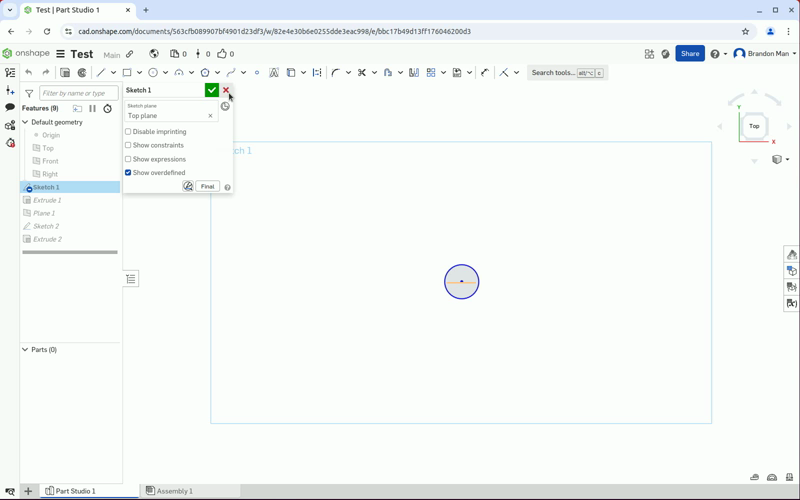
click(229, 92)
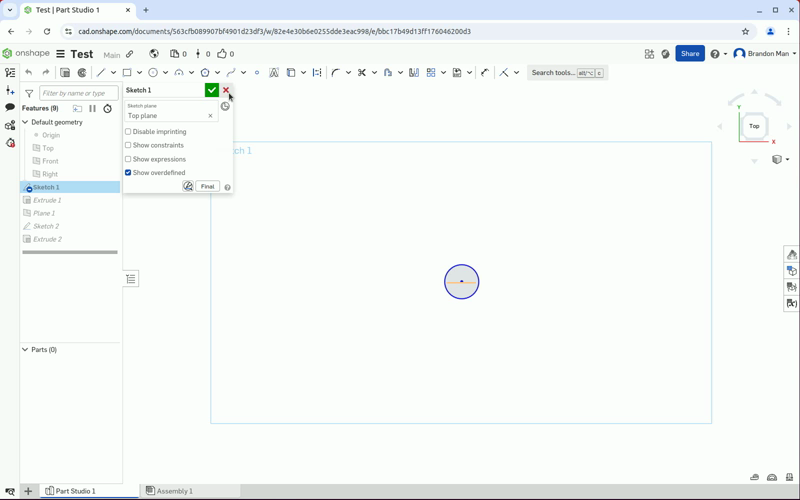
key(shift+s)
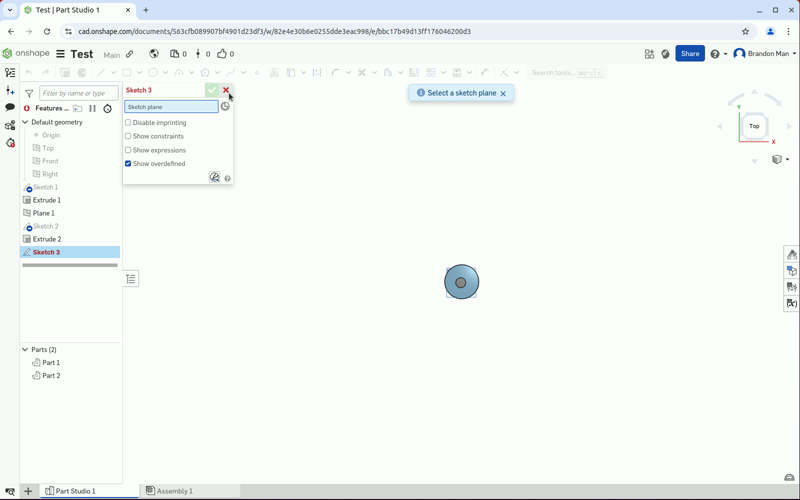
mouse_move(73, 215)
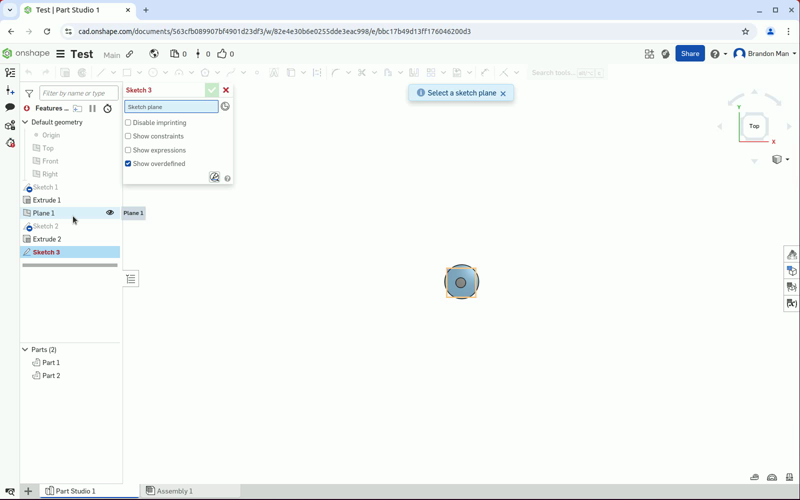
click(73, 215)
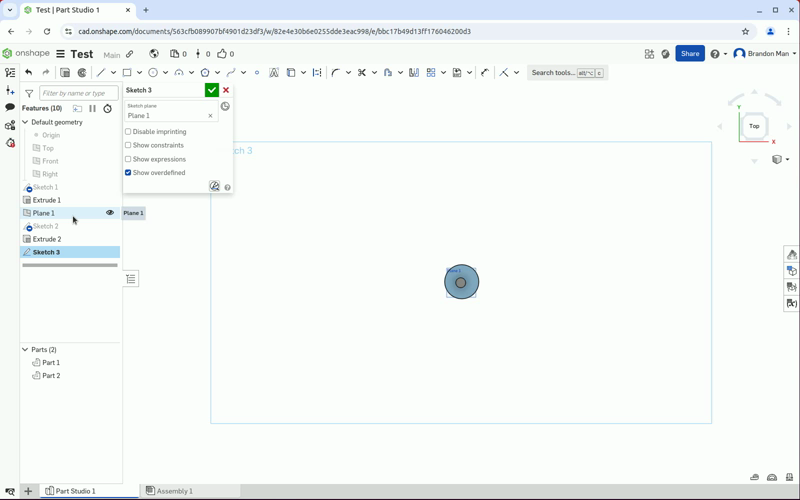
mouse_move(73, 352)
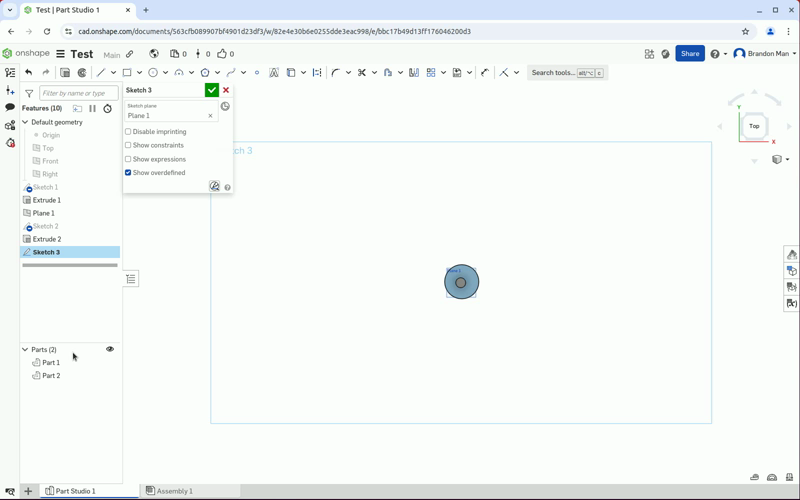
key(y)
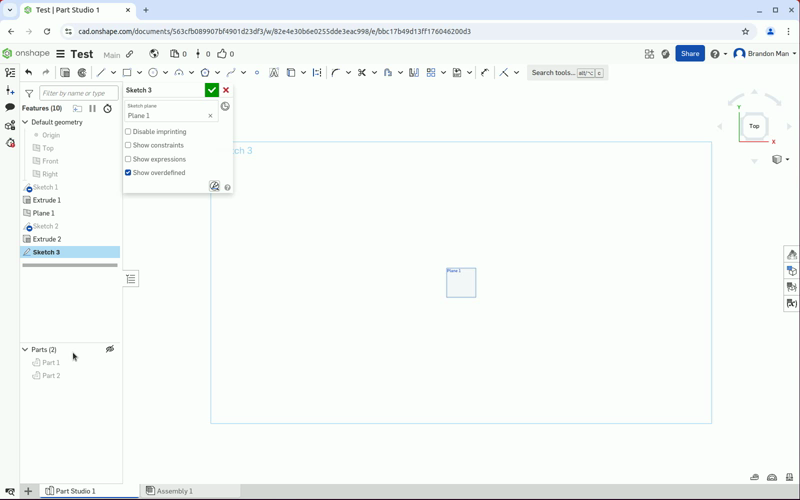
key(c)
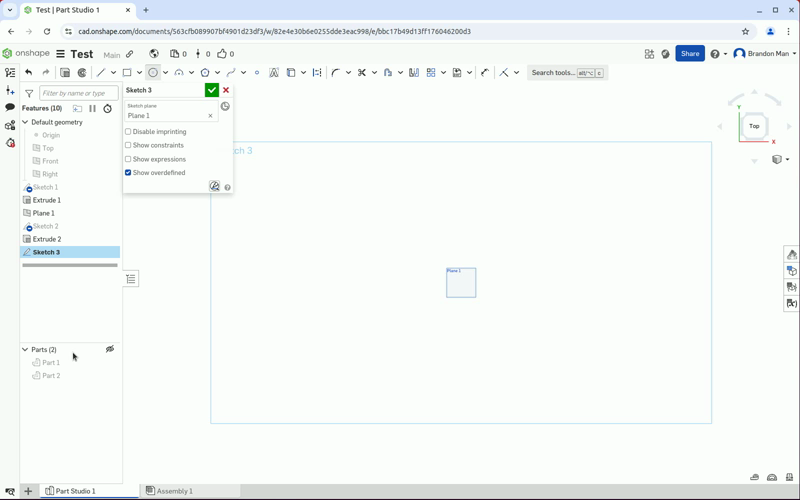
key_down(shift)
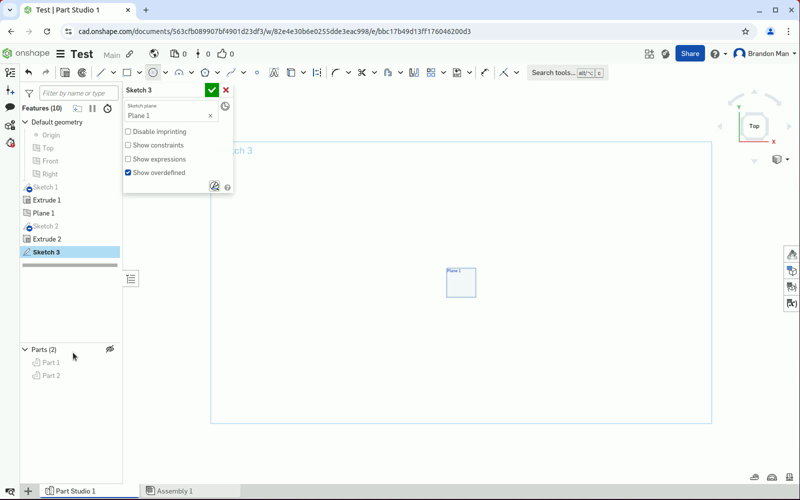
mouse_move(558, 279)
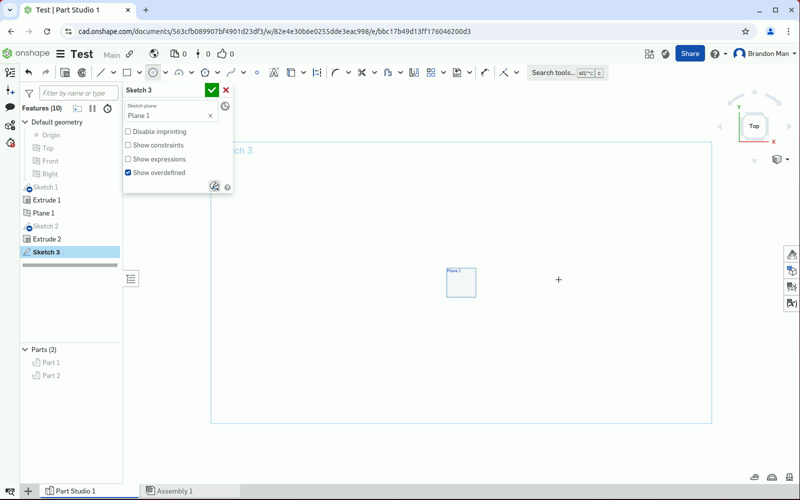
click(558, 279)
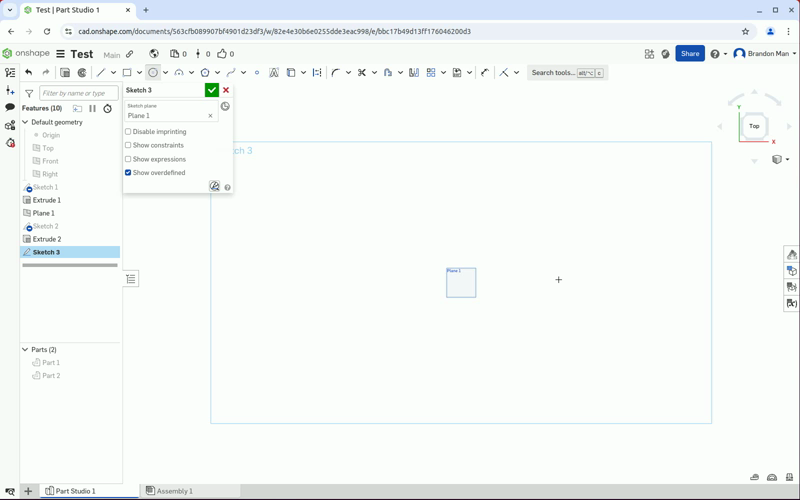
key_up(shift)
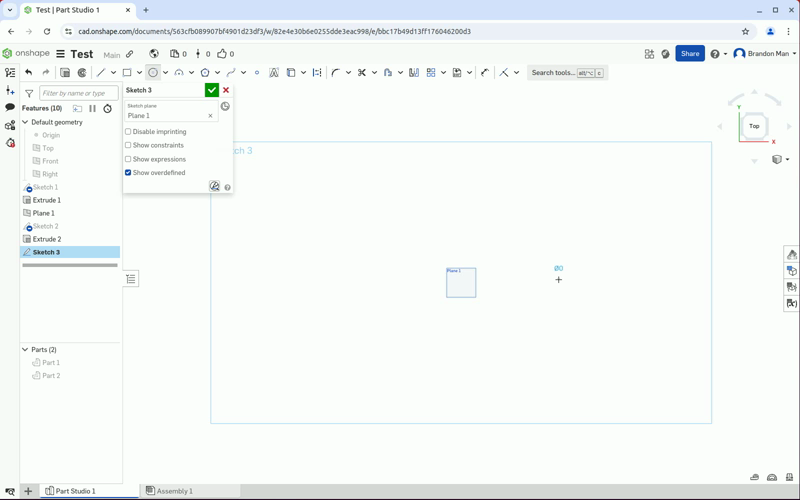
mouse_move(574, 279)
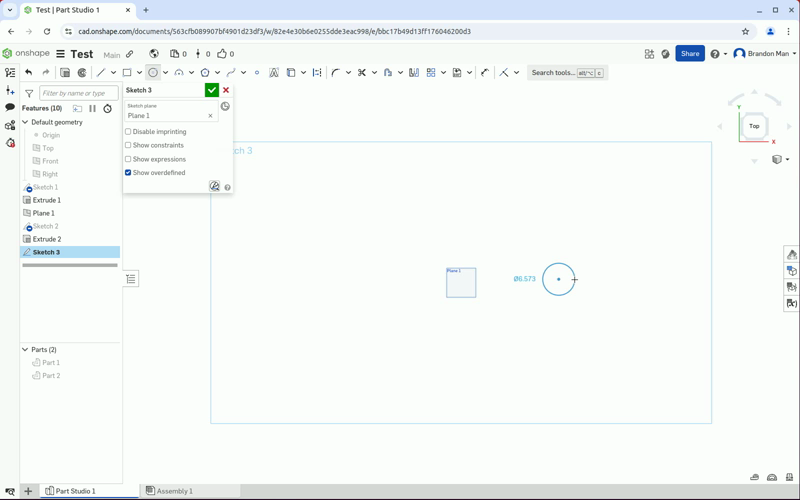
click(574, 279)
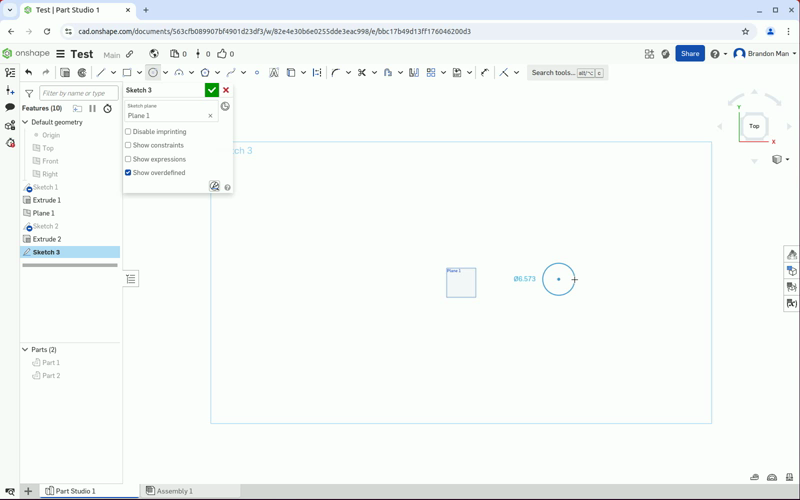
key(esc)
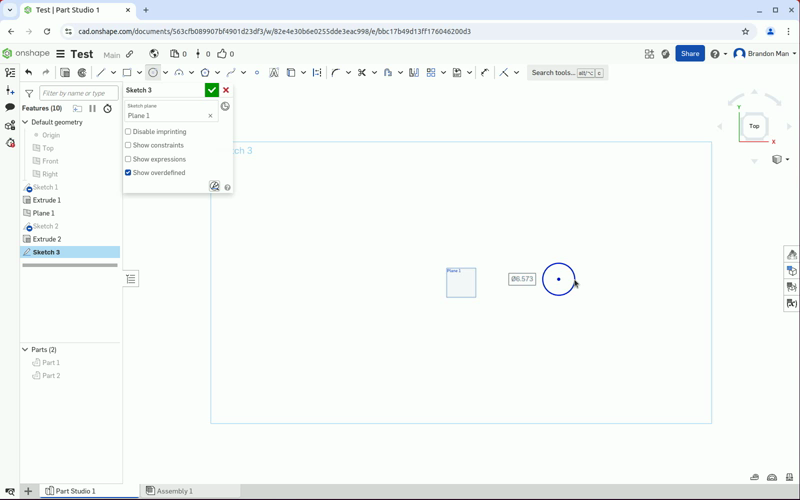
mouse_move(566, 287)
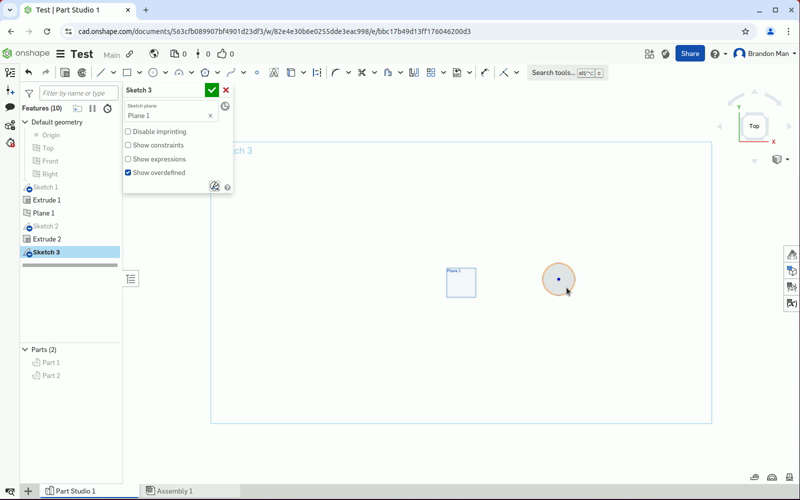
scroll(6)
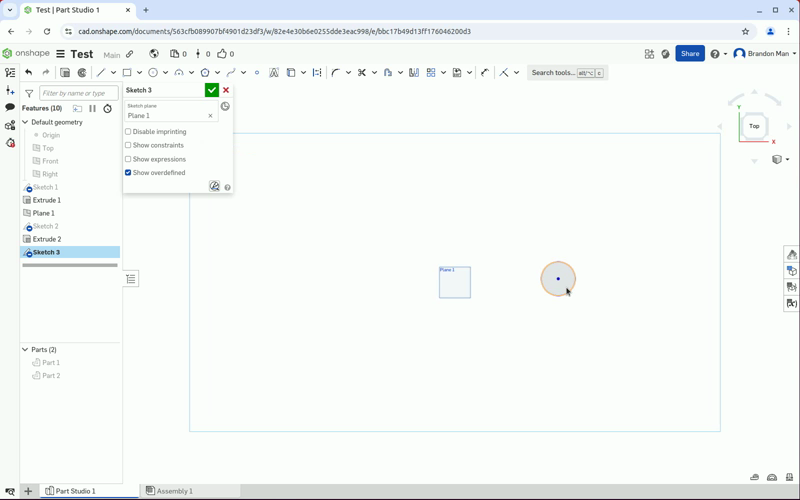
scroll(6)
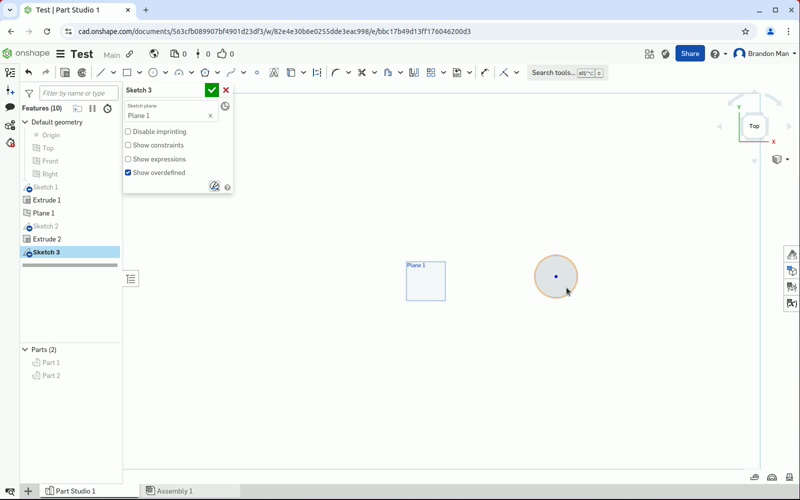
scroll(6)
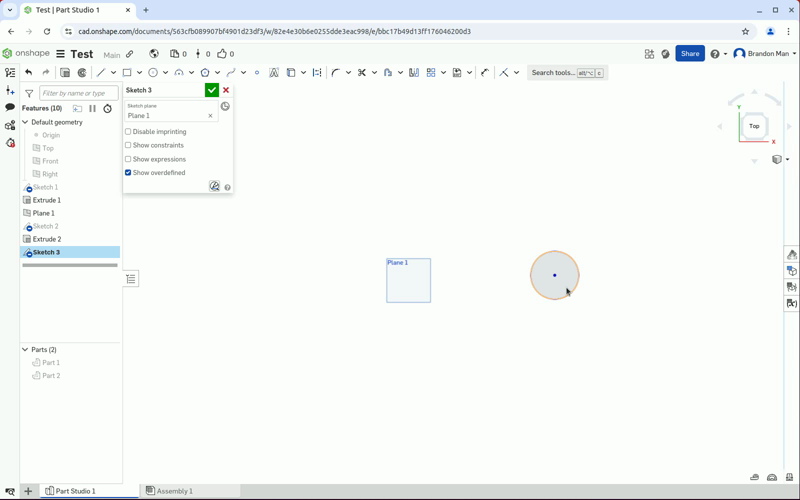
scroll(6)
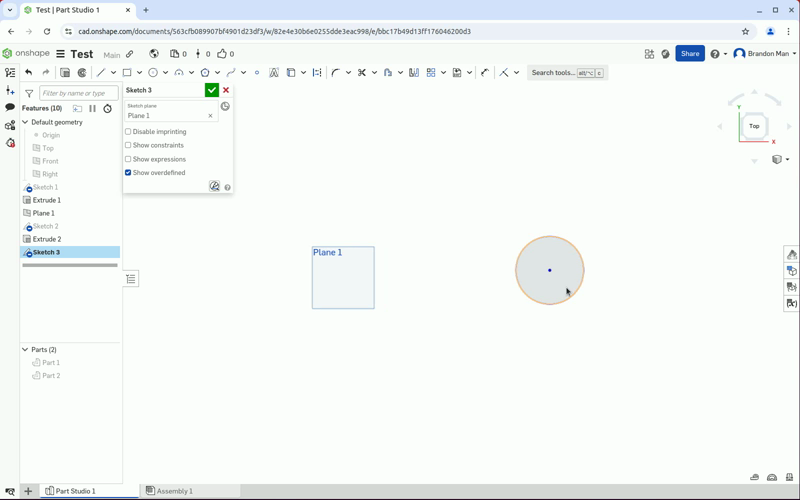
scroll(6)
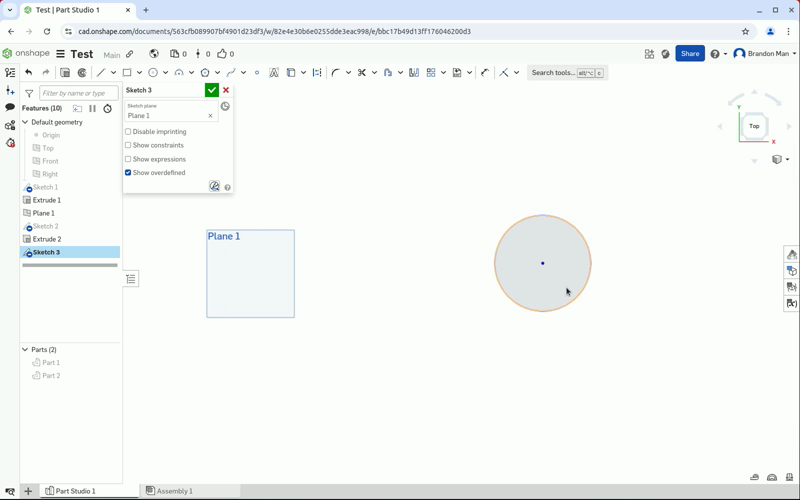
scroll(6)
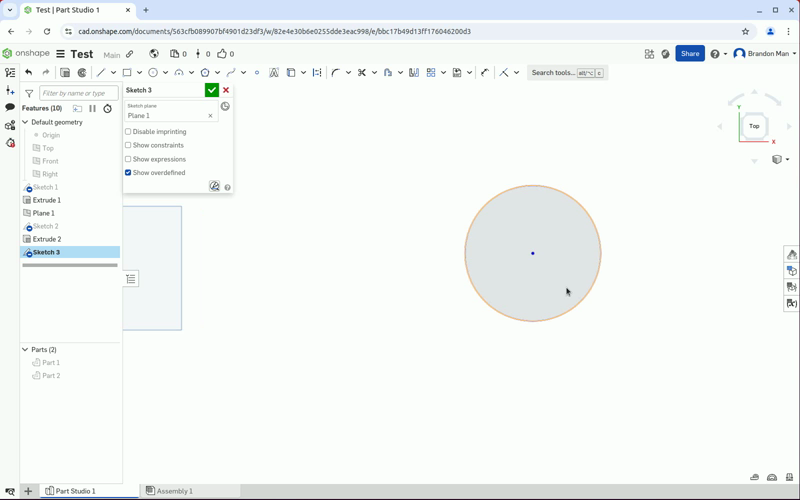
scroll(6)
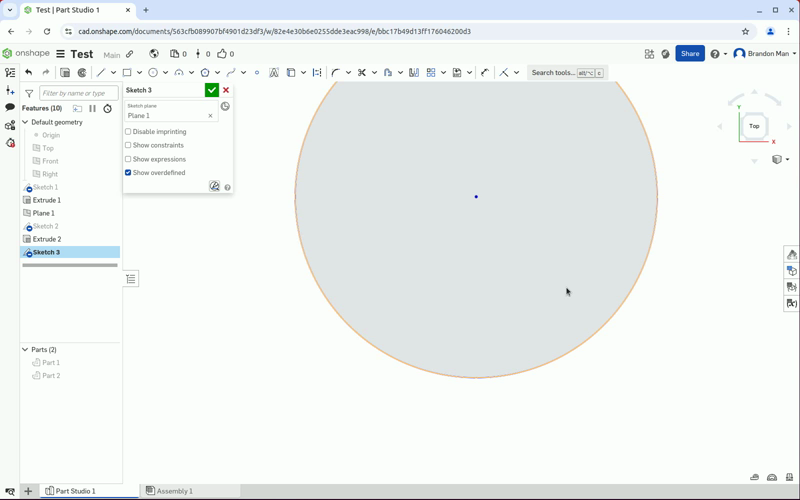
click(566, 287)
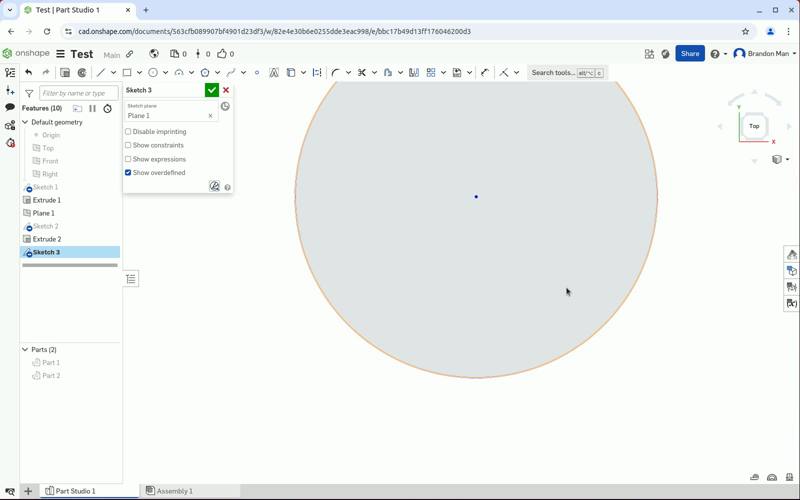
scroll(-6)
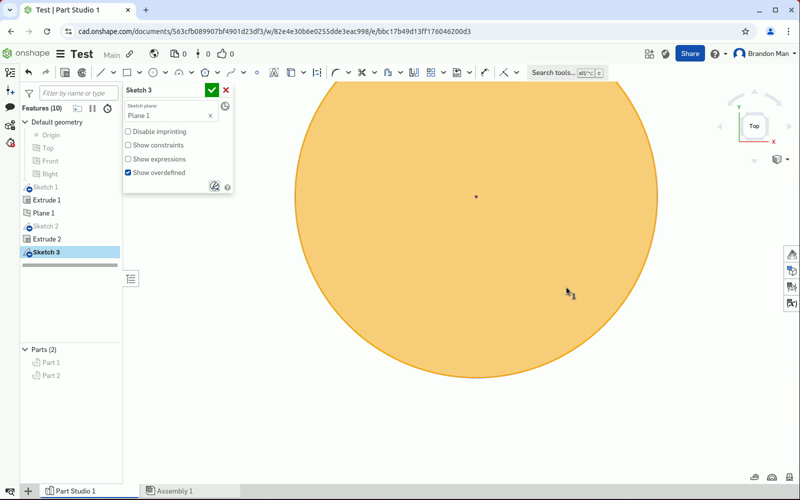
scroll(-6)
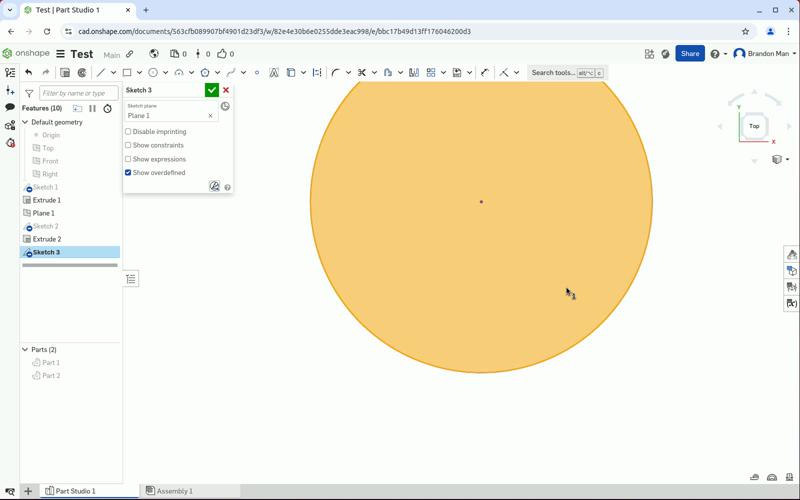
scroll(-6)
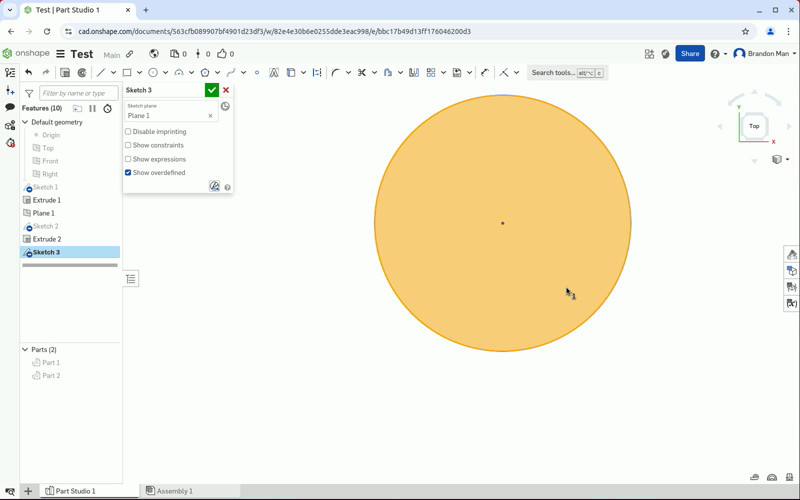
scroll(-6)
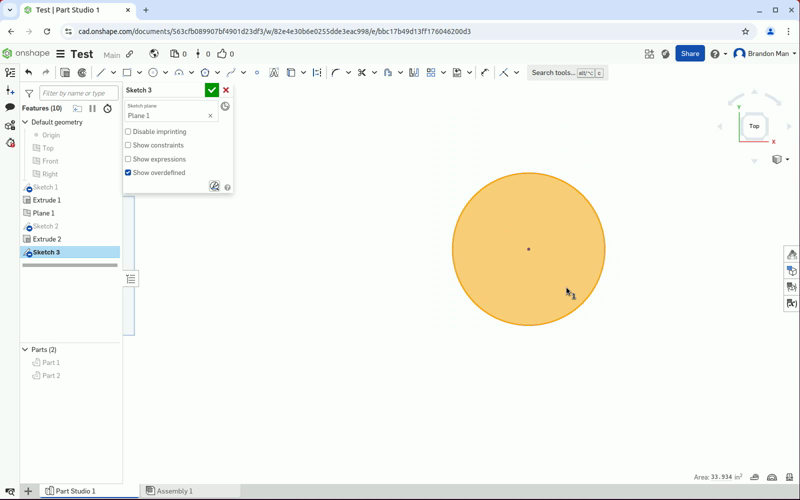
scroll(-6)
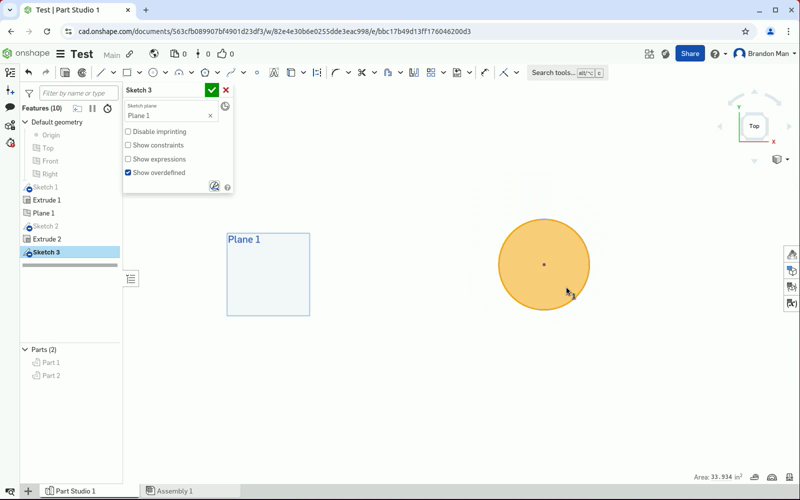
scroll(-6)
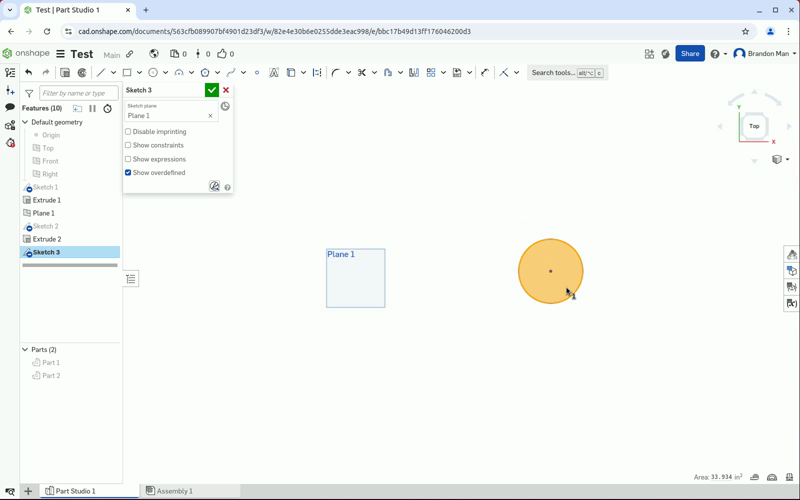
scroll(-6)
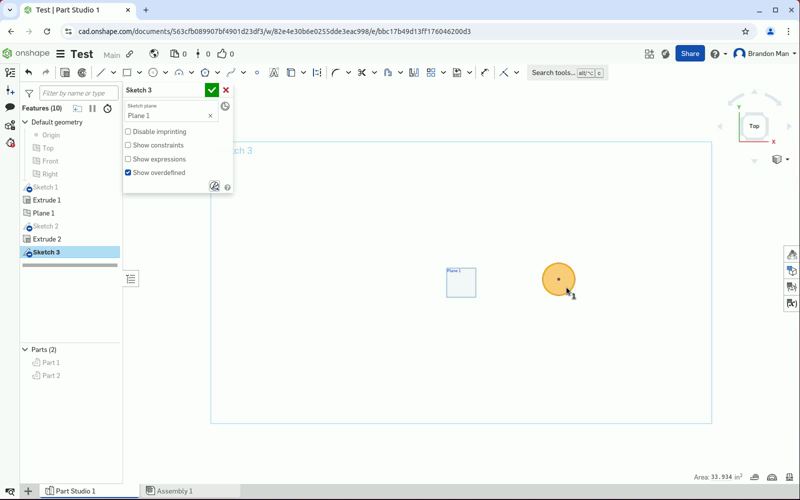
mouse_move(73, 352)
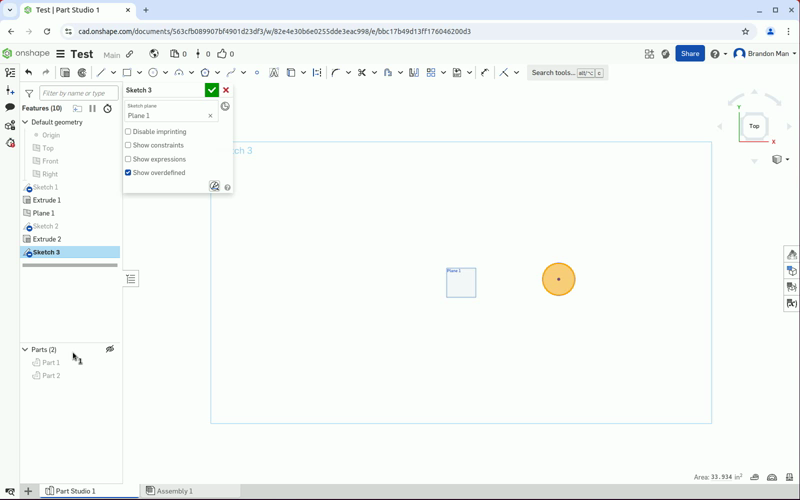
key(shift+y)
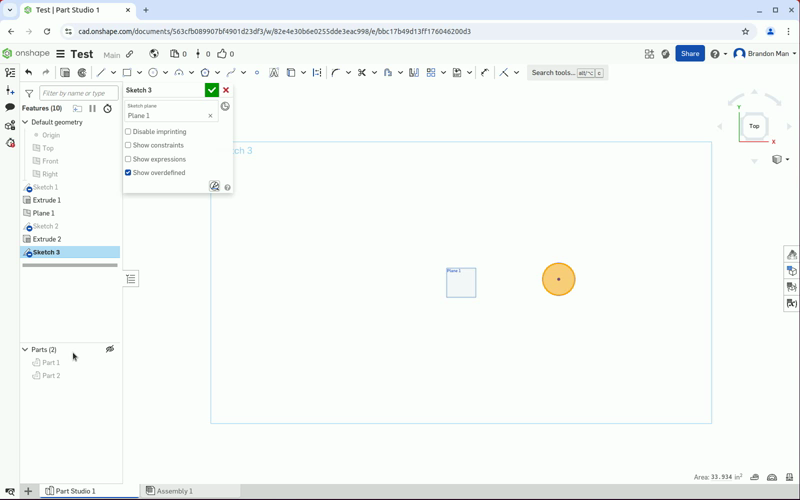
key(shift+e)
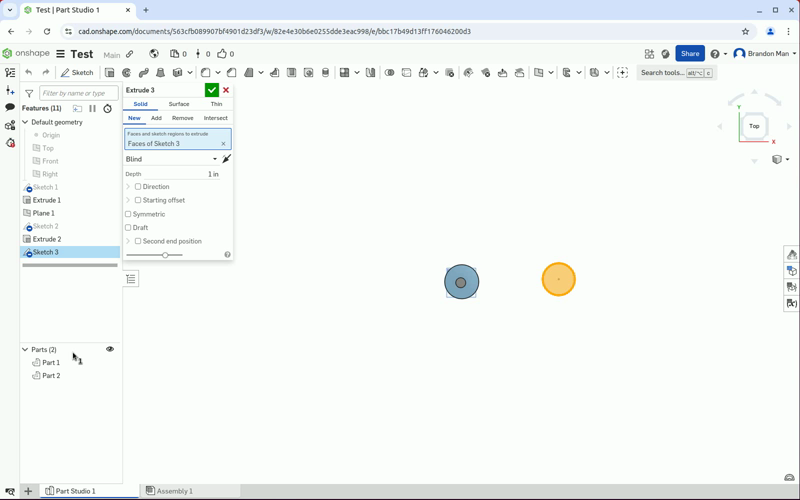
mouse_move(143, 106)
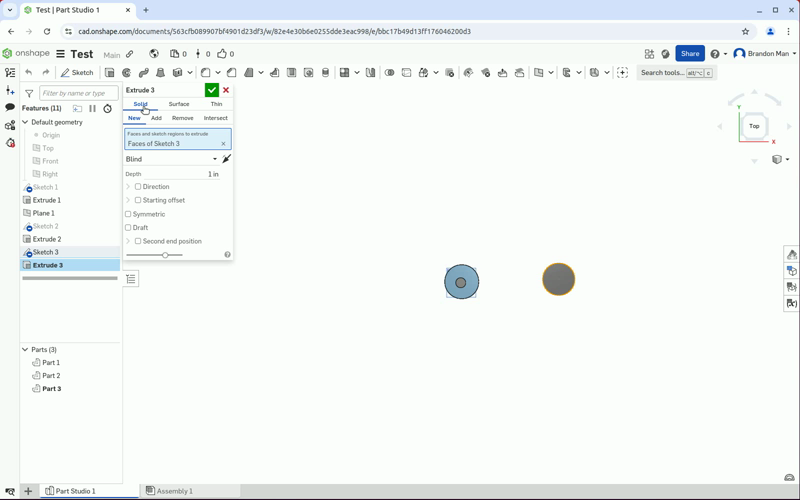
click(143, 106)
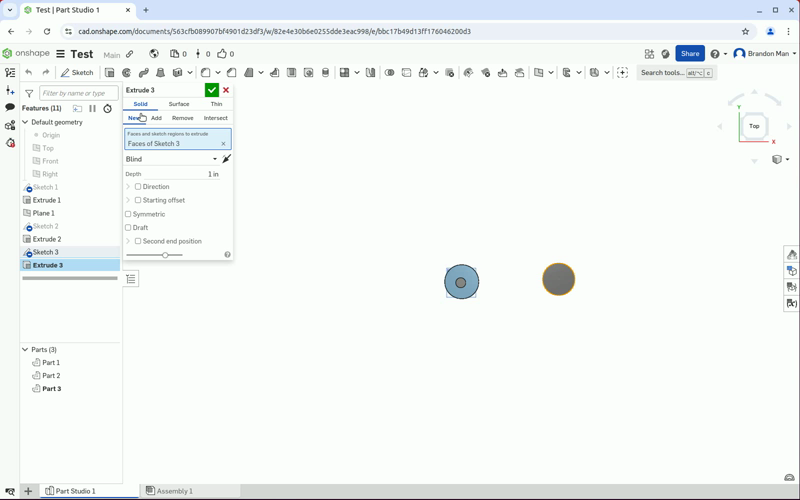
mouse_move(137, 120)
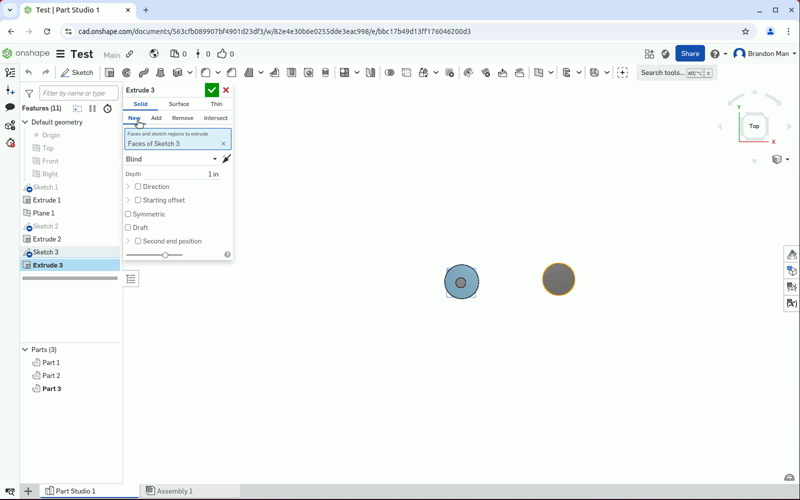
click(137, 120)
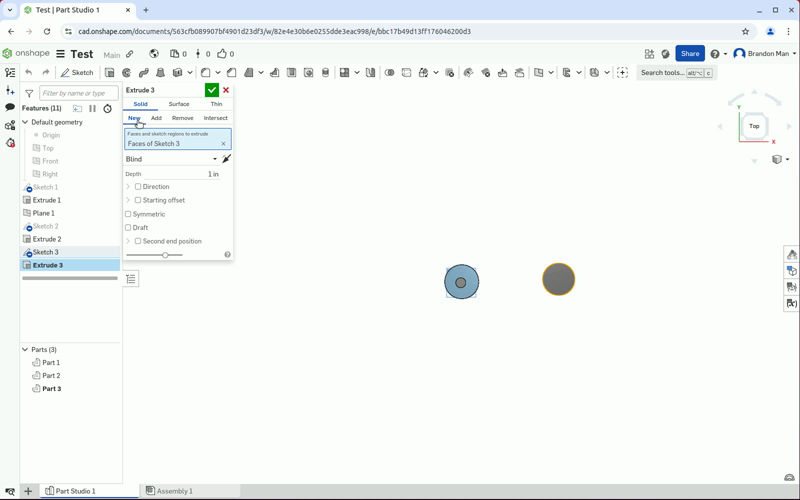
key(tab, 4)
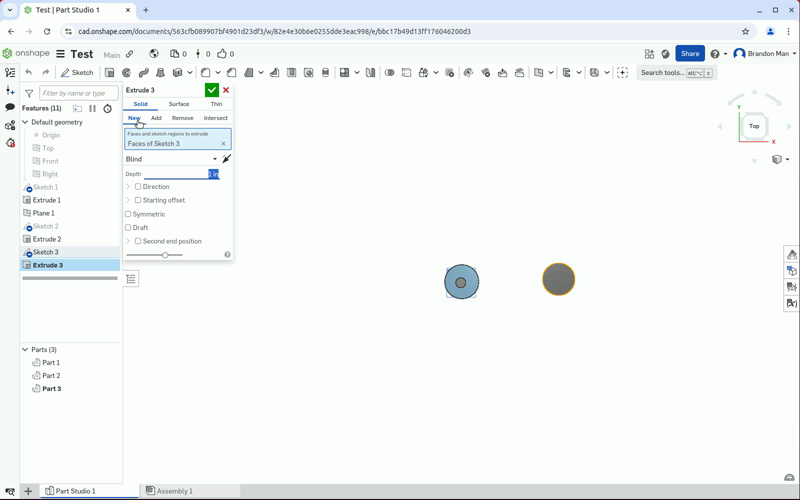
text(0.722)
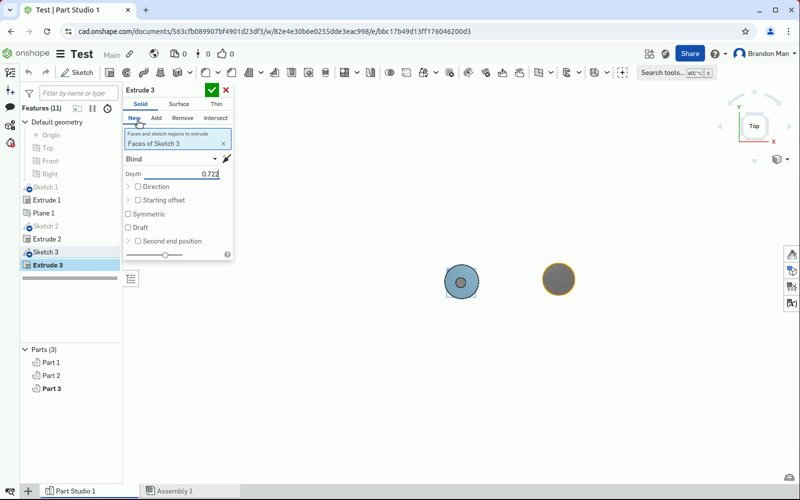
key(enter)
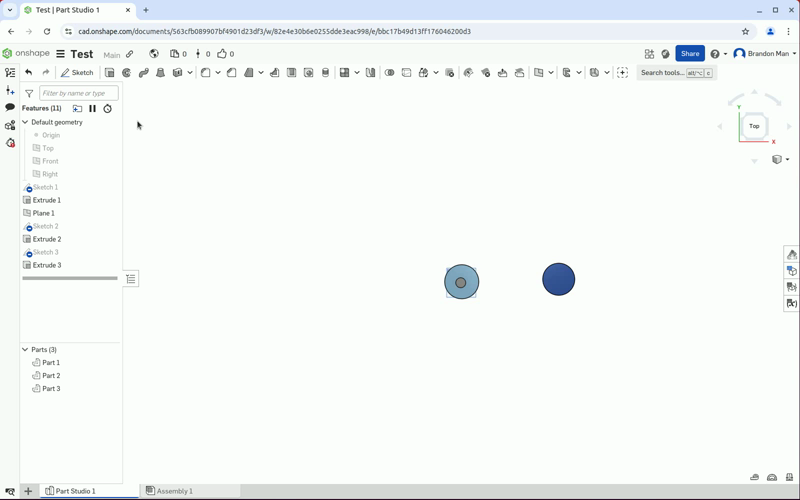
key(shift+h)
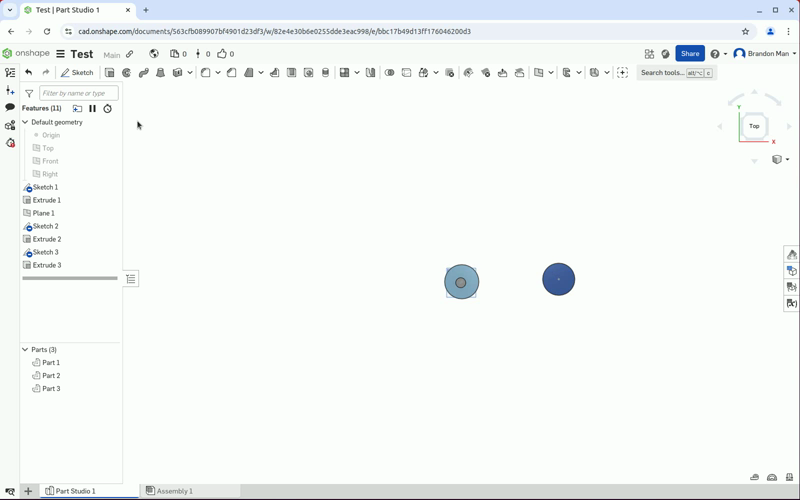
key(shift+h)
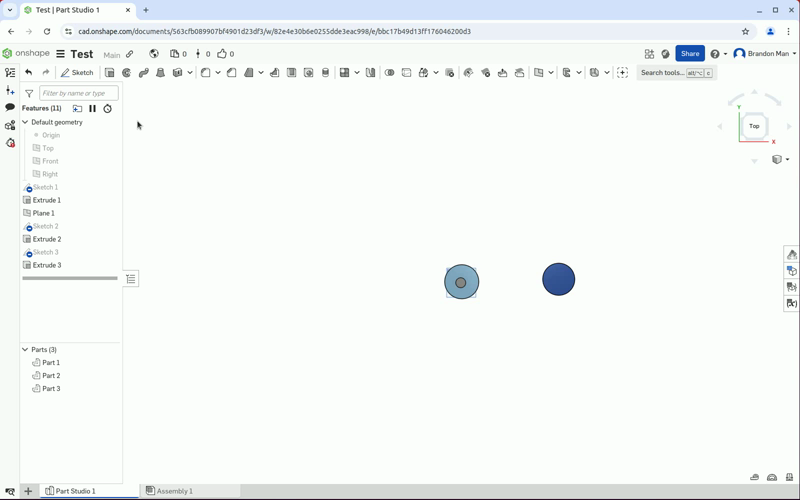
mouse_move(73, 189)
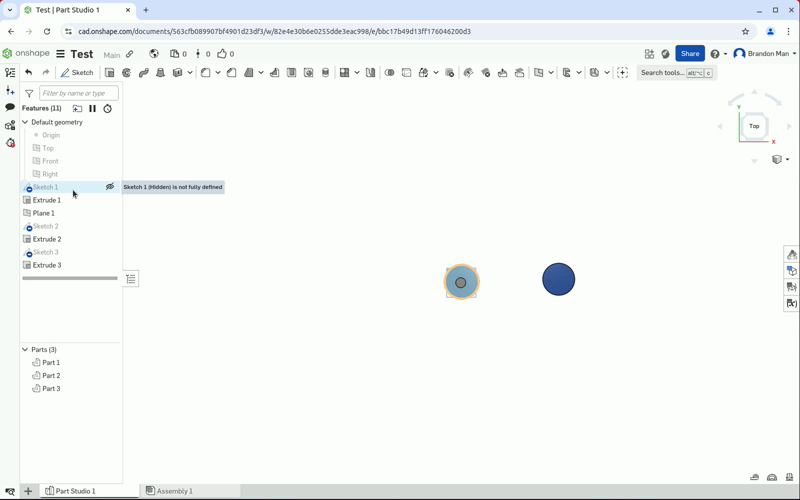
click(73, 189)
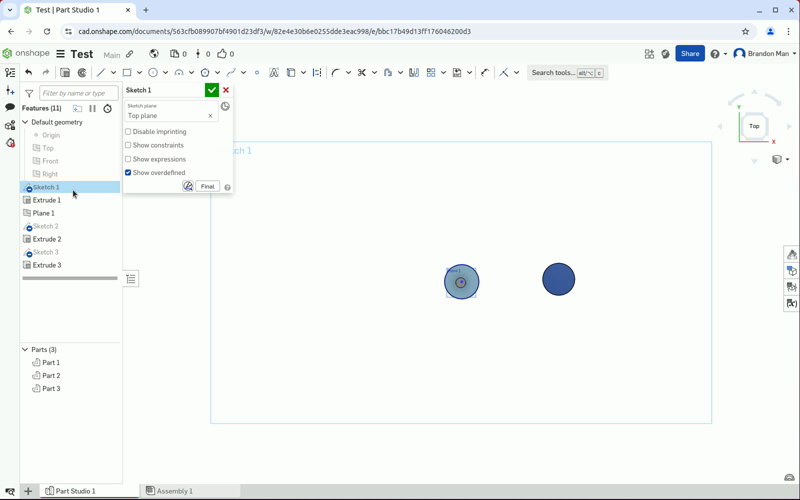
mouse_move(229, 92)
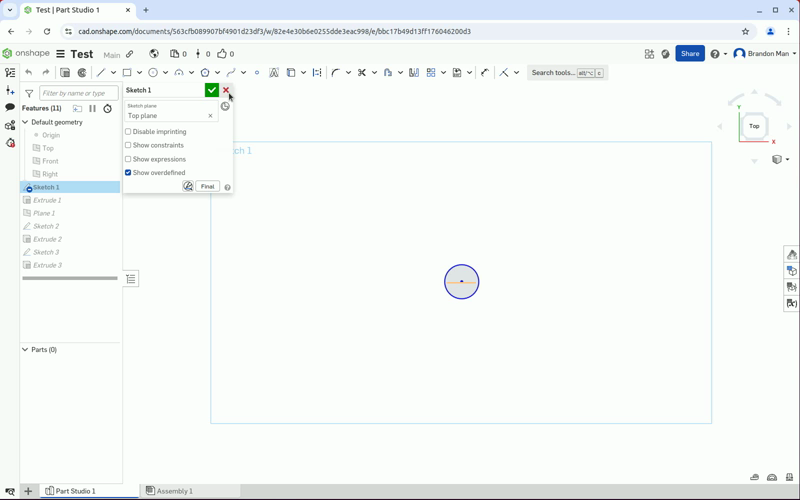
click(229, 92)
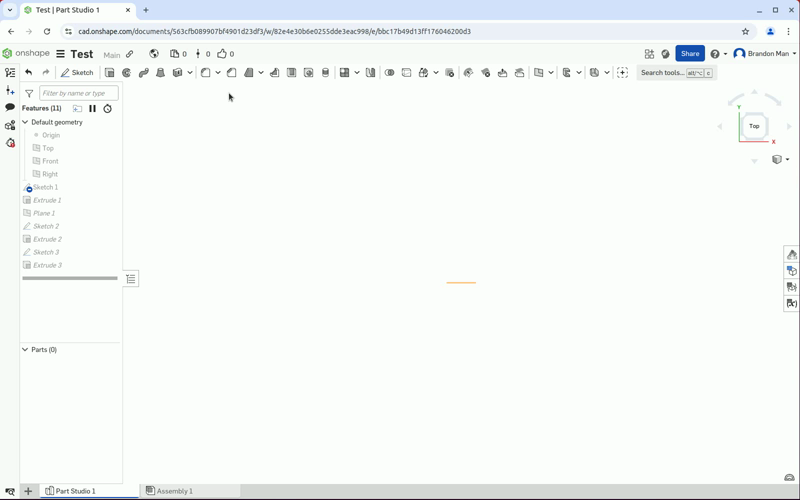
mouse_move(541, 75)
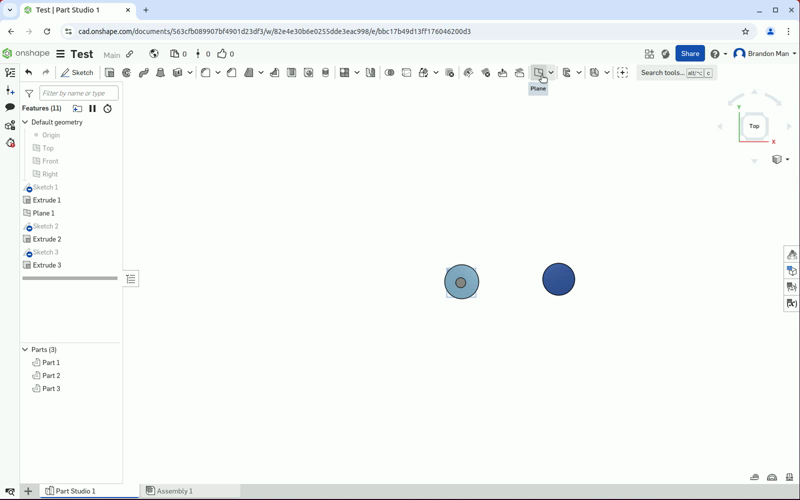
click(541, 75)
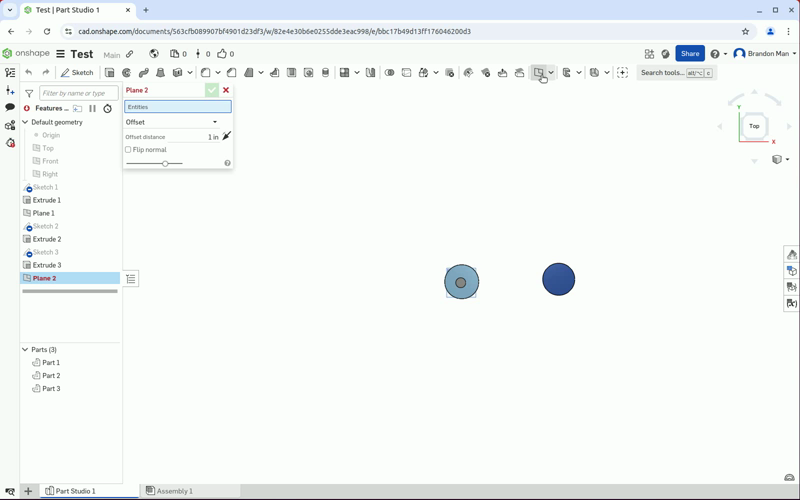
mouse_move(73, 150)
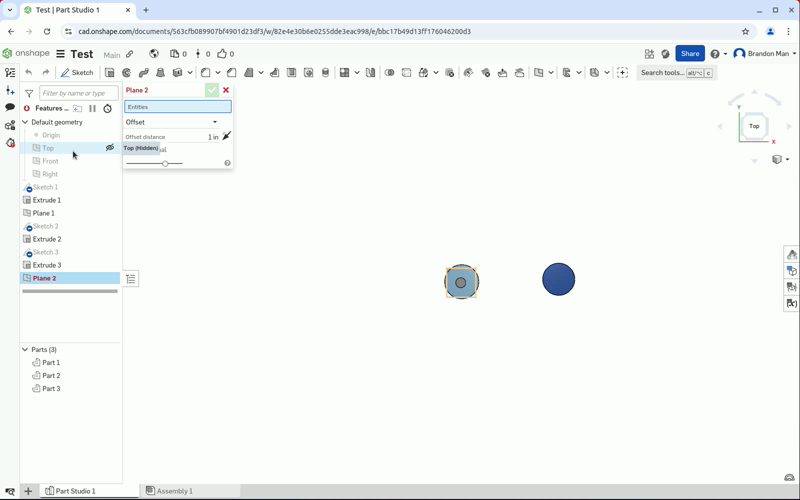
click(73, 150)
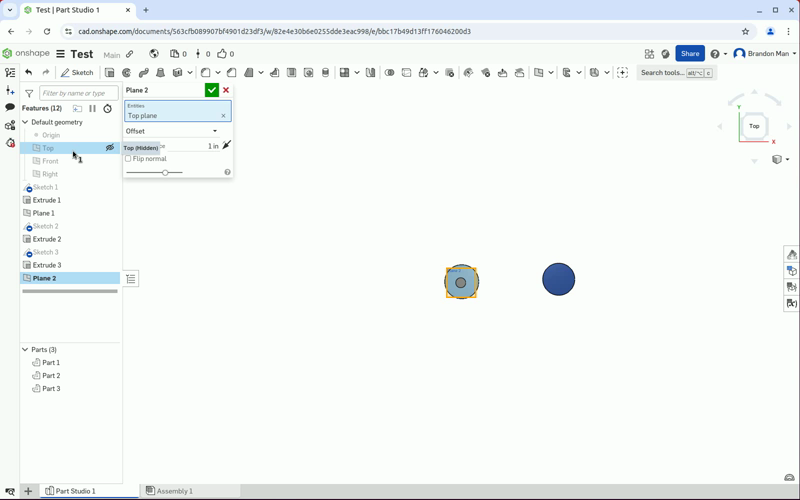
key(tab, 2)
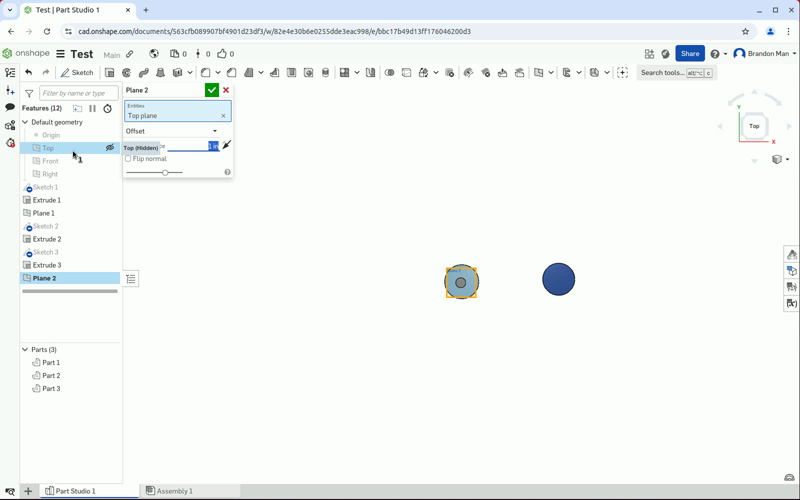
text(1.448)
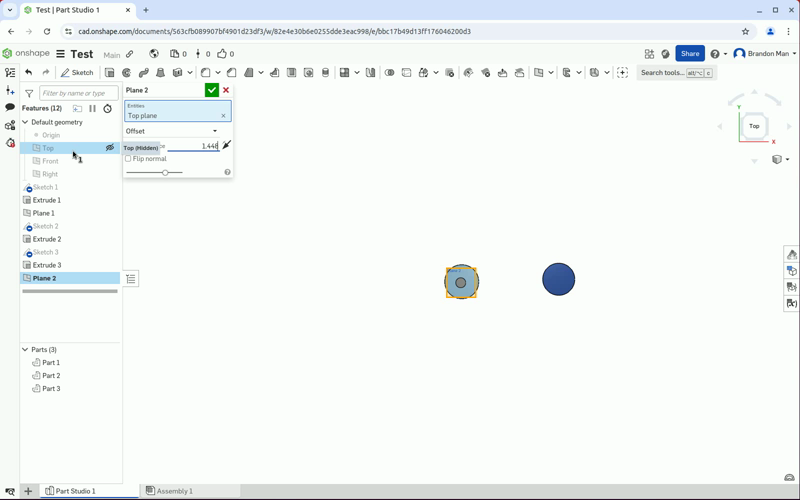
key(enter, 2)
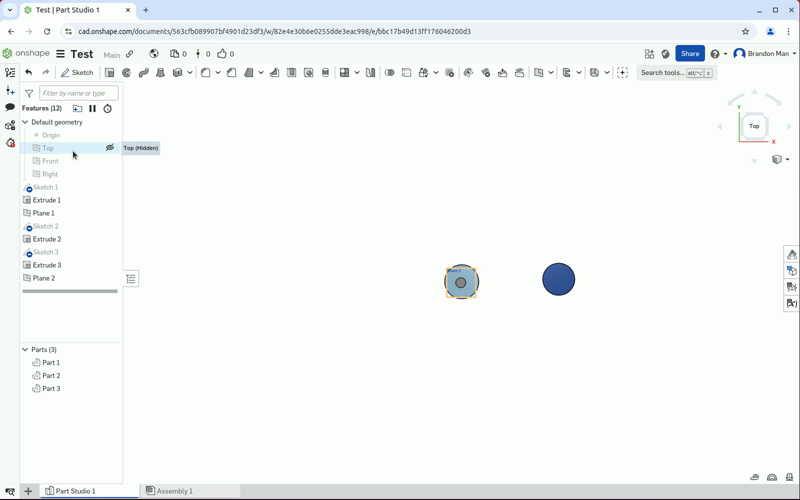
key(shift+s)
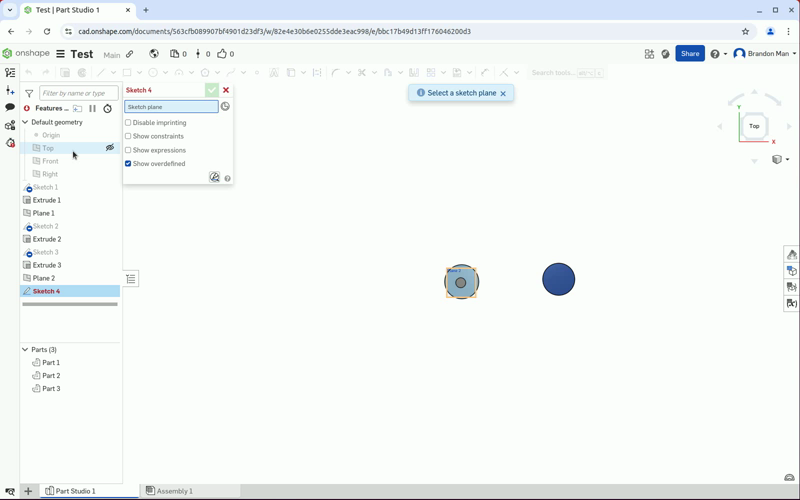
mouse_move(73, 280)
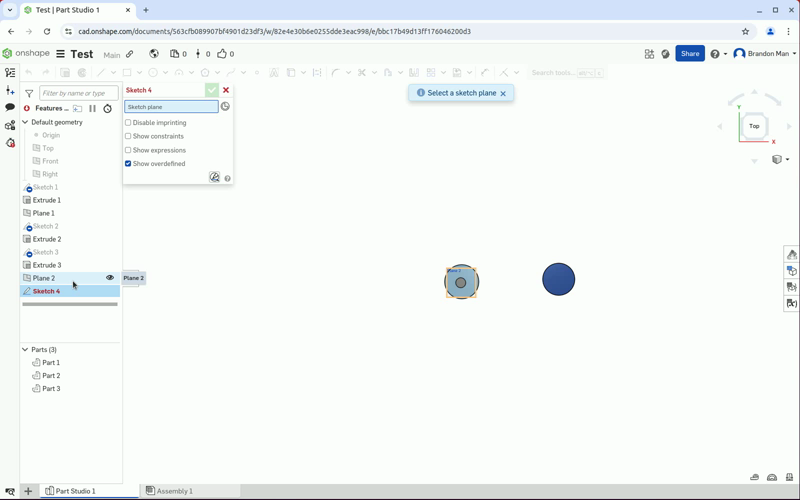
click(73, 280)
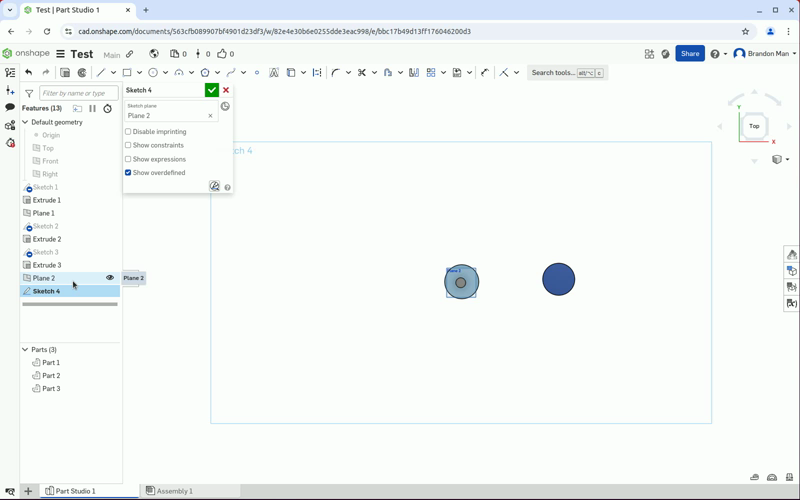
mouse_move(73, 352)
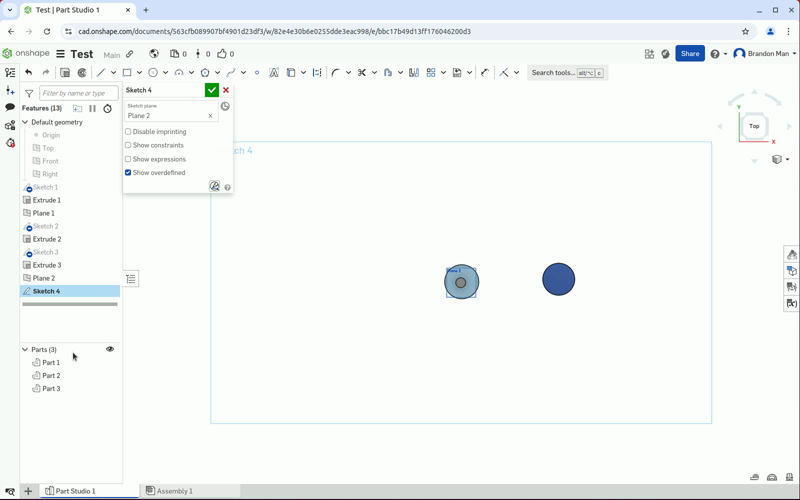
key(y)
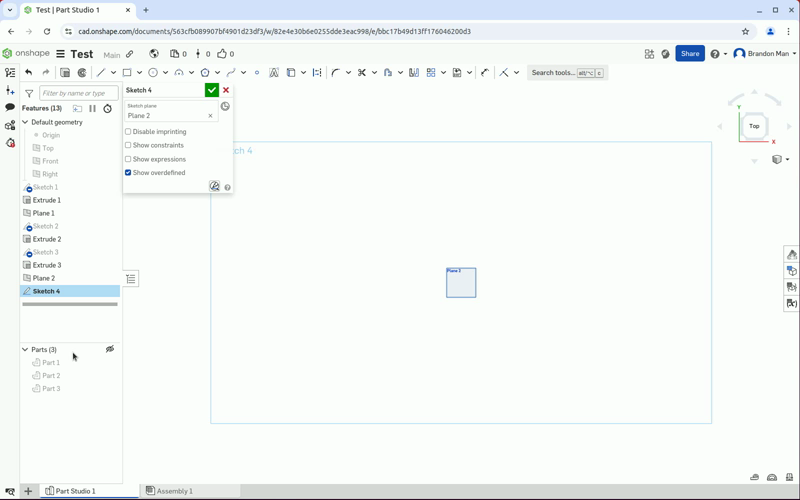
key(c)
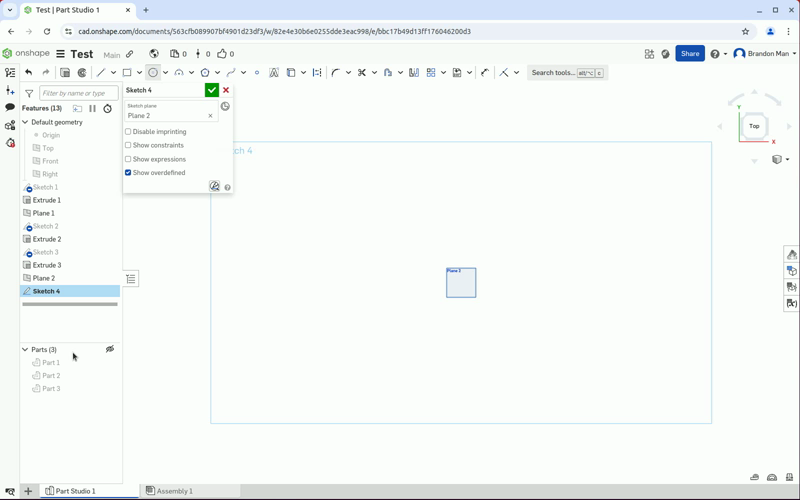
key_down(shift)
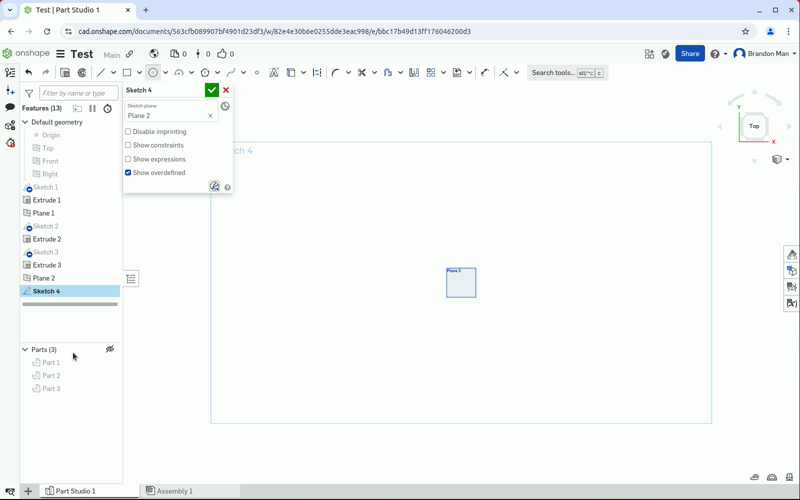
mouse_move(558, 279)
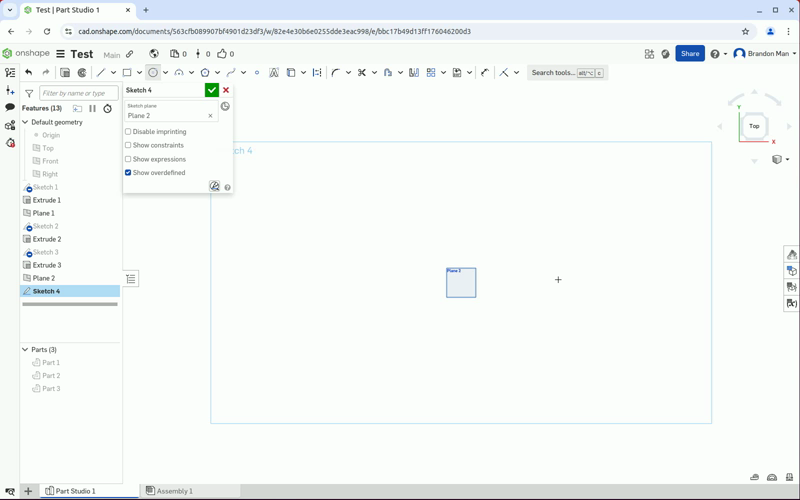
click(558, 279)
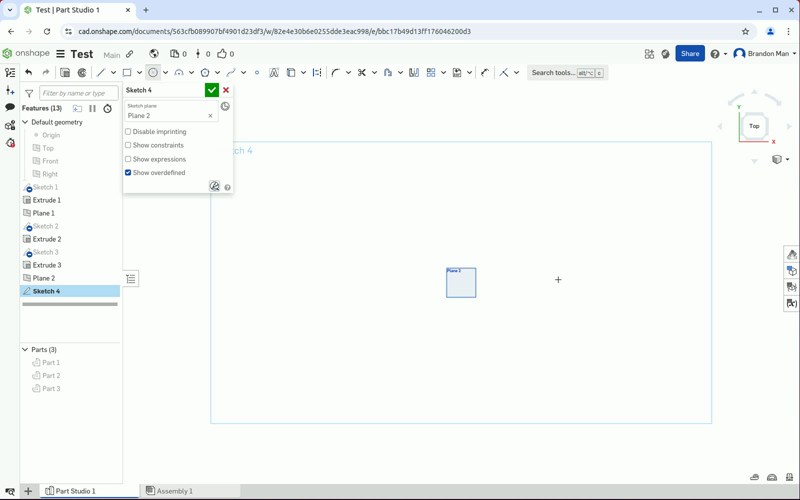
key_up(shift)
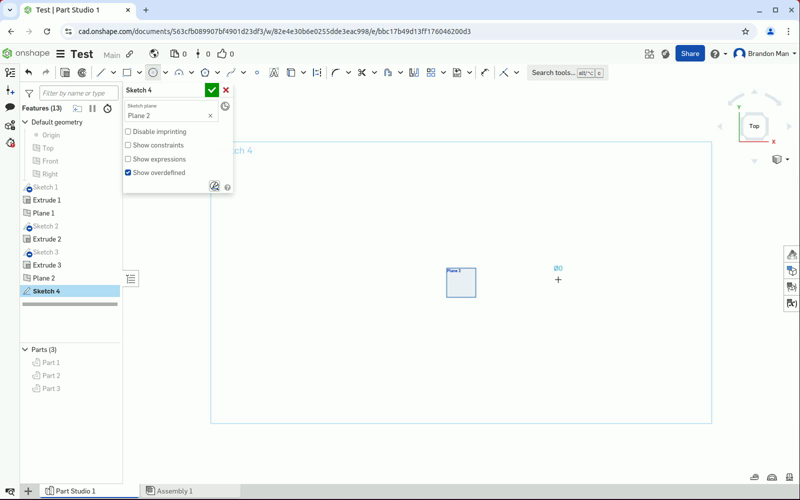
mouse_move(562, 279)
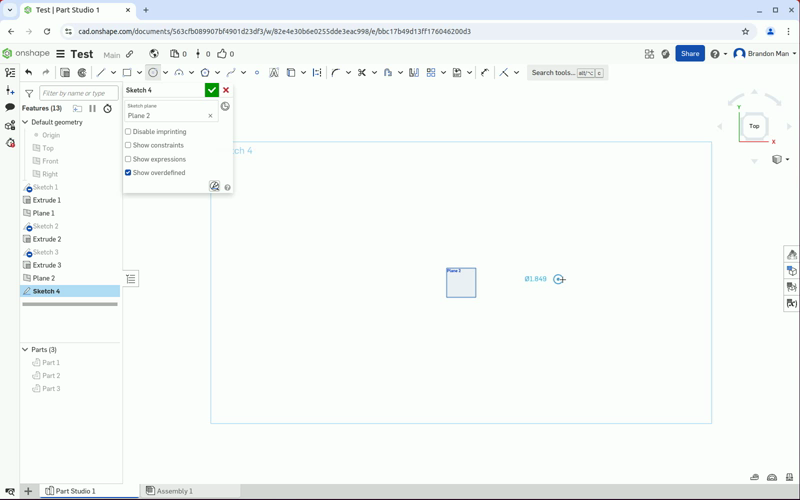
click(562, 279)
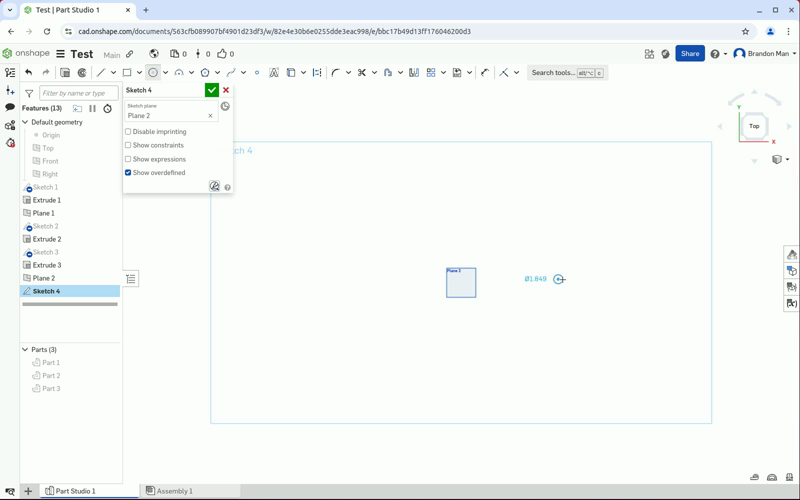
key(esc)
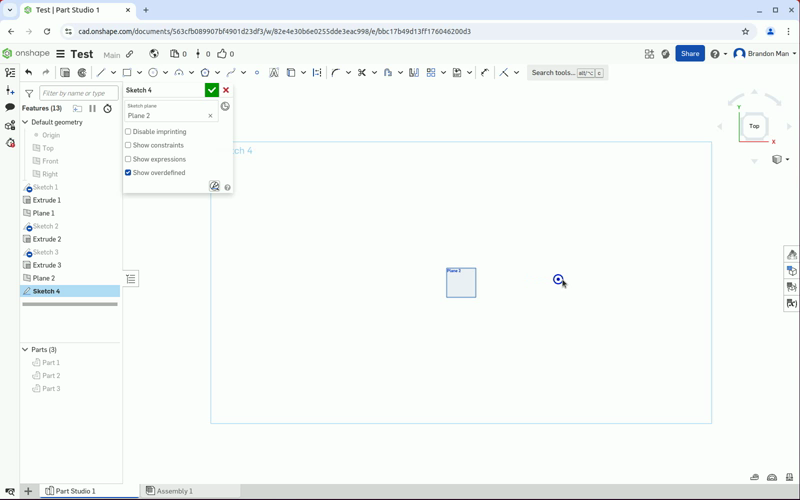
mouse_move(559, 282)
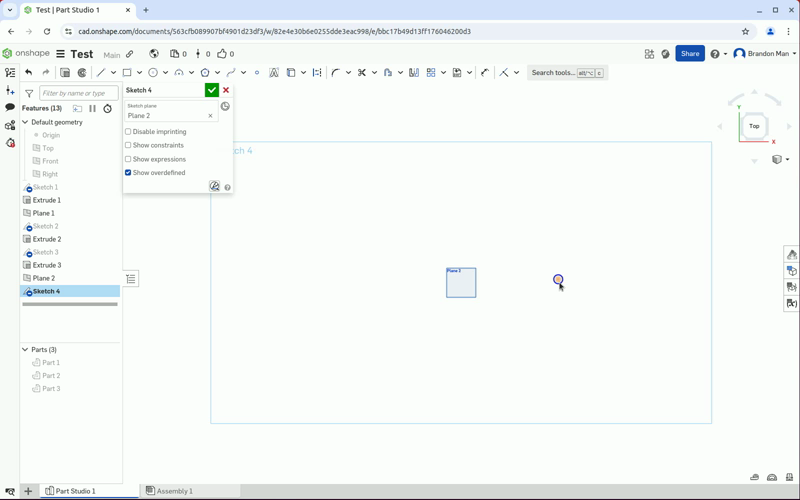
scroll(6)
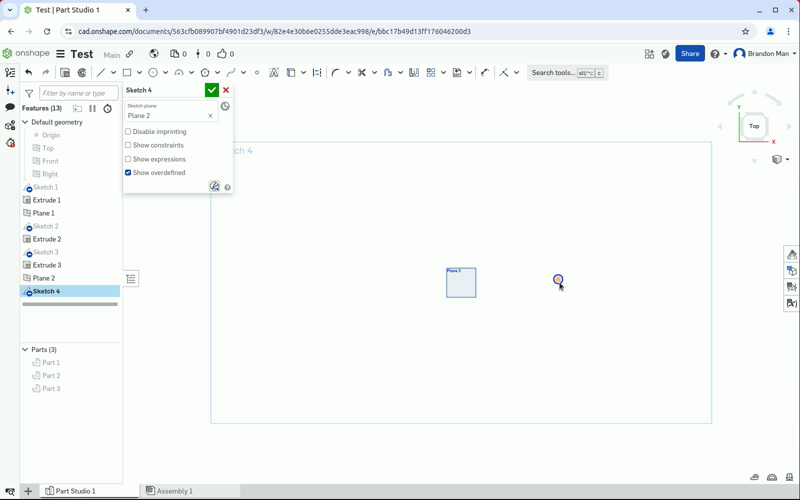
scroll(6)
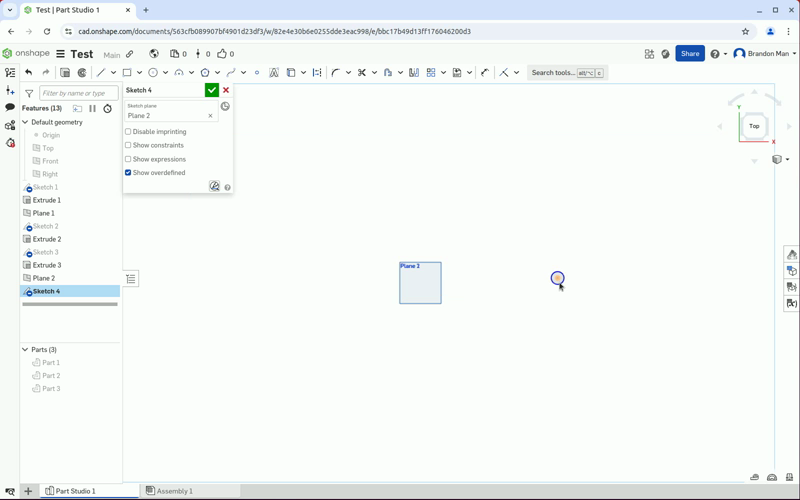
scroll(6)
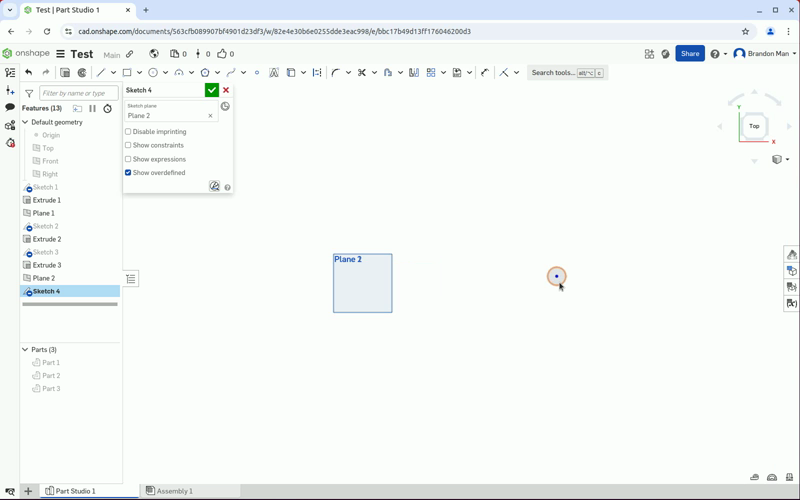
scroll(6)
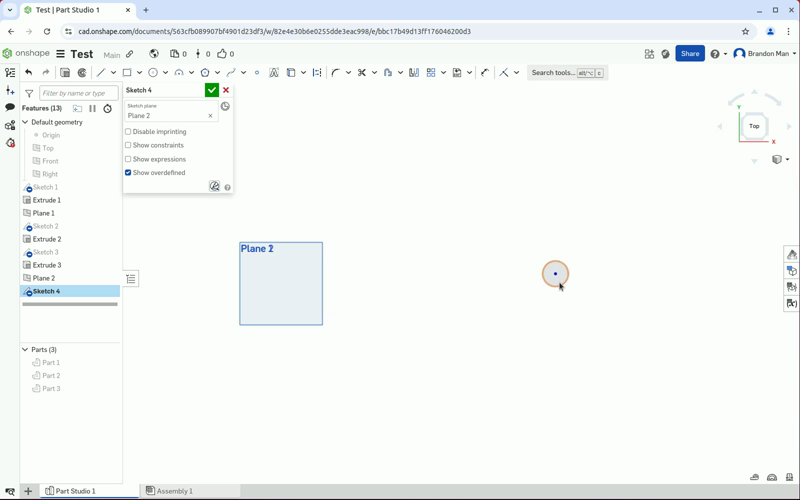
scroll(6)
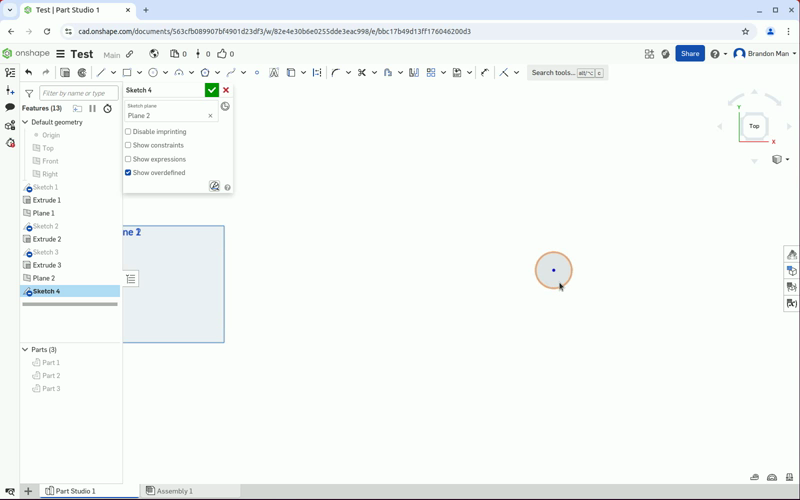
scroll(6)
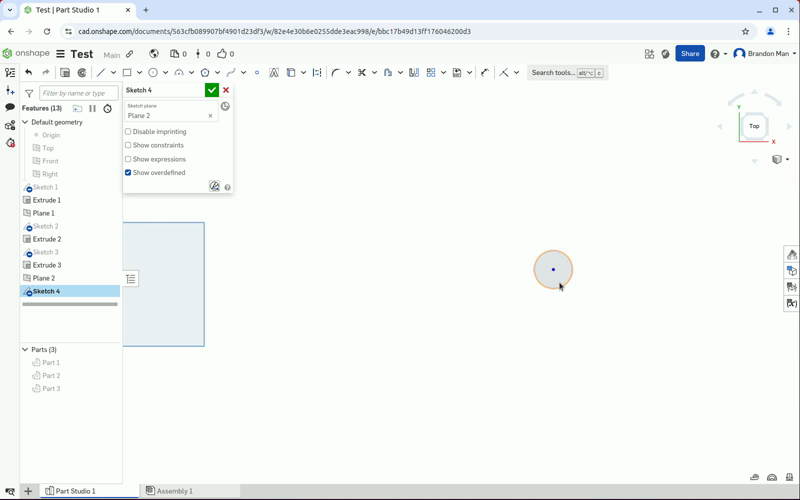
scroll(6)
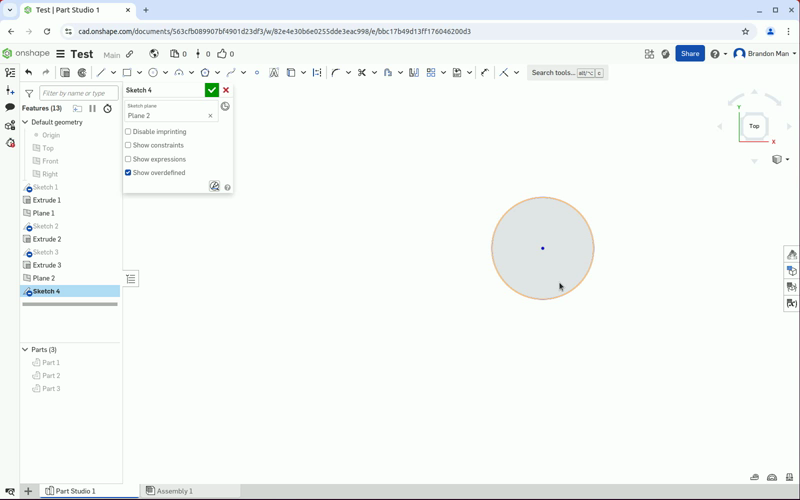
click(559, 282)
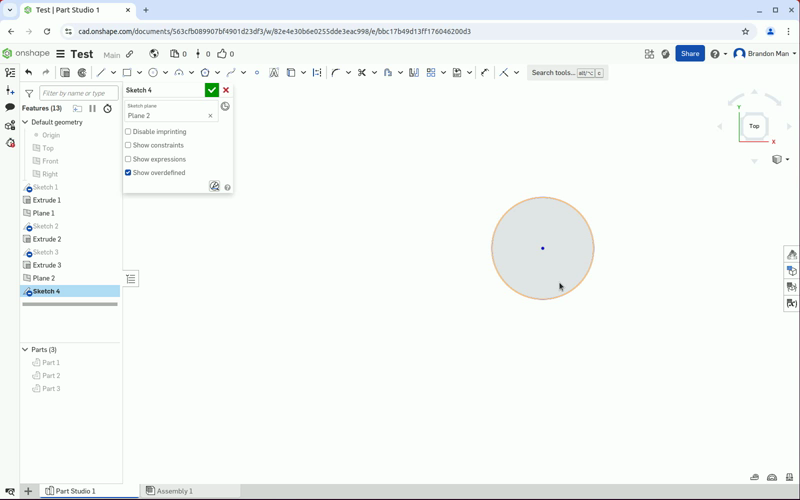
scroll(-6)
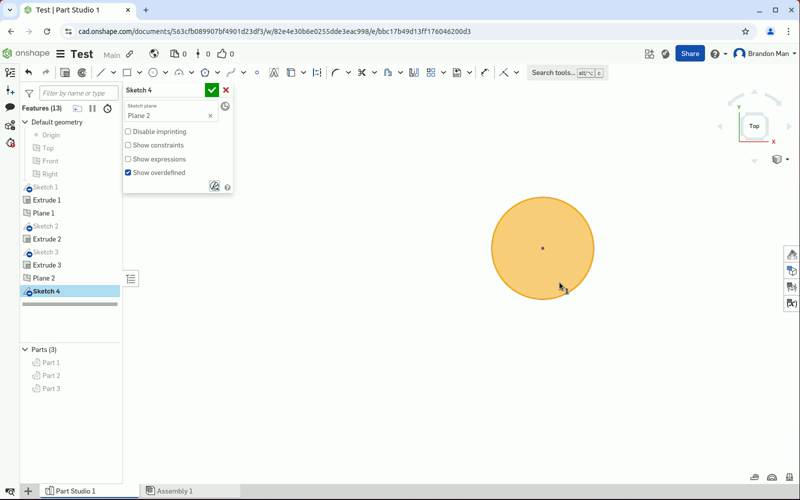
scroll(-6)
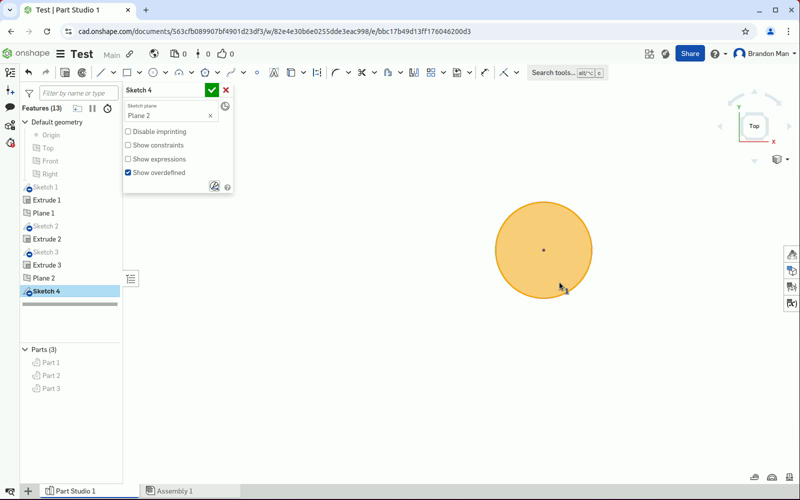
scroll(-6)
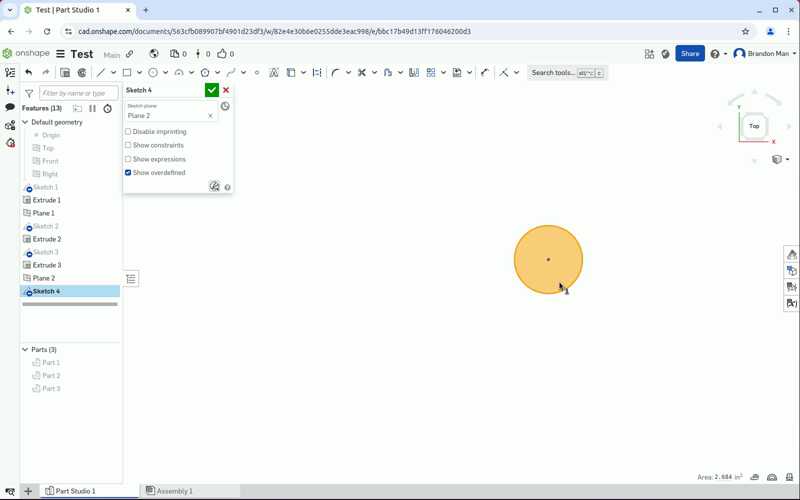
scroll(-6)
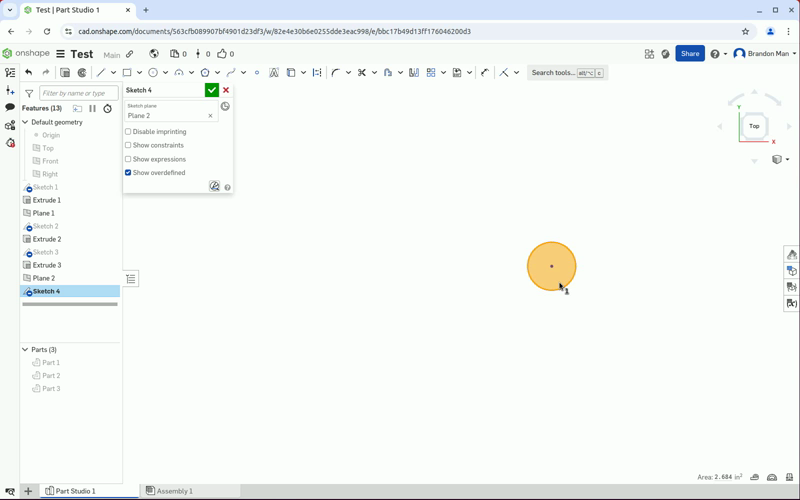
scroll(-6)
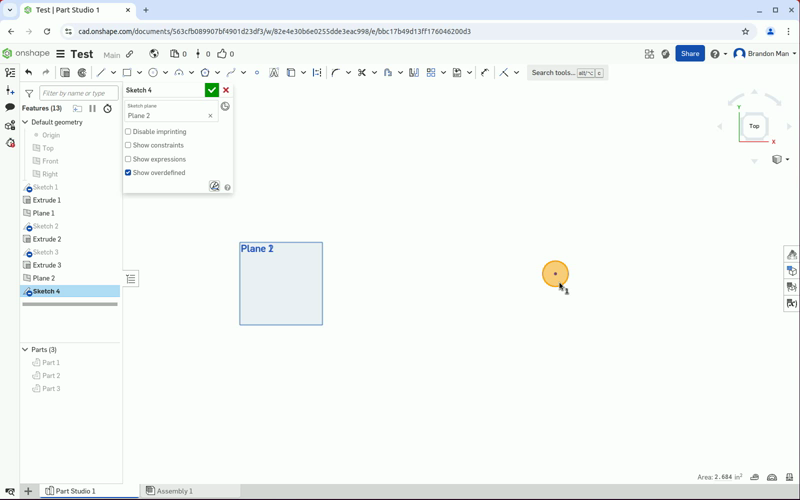
scroll(-6)
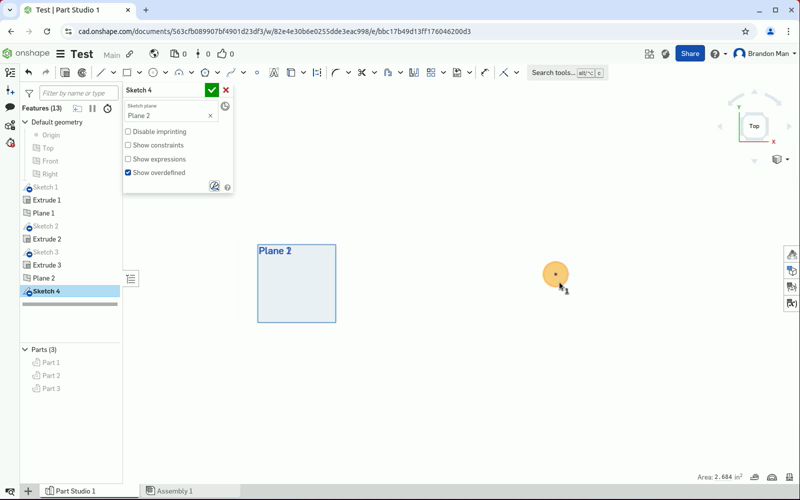
scroll(-6)
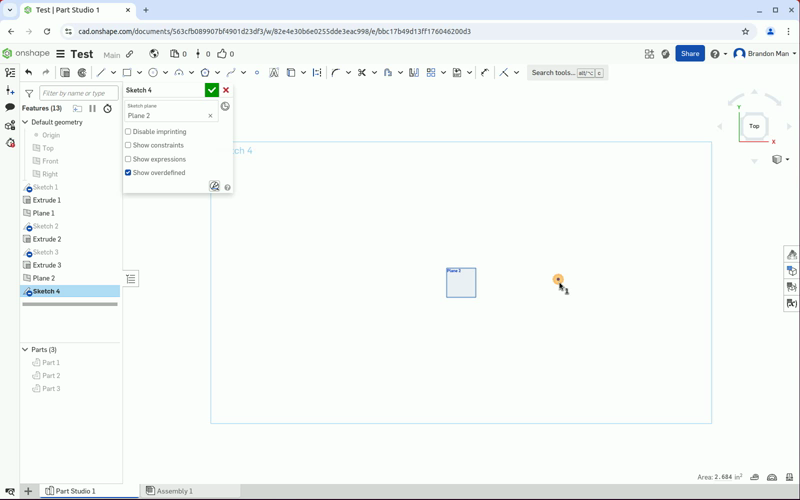
mouse_move(73, 352)
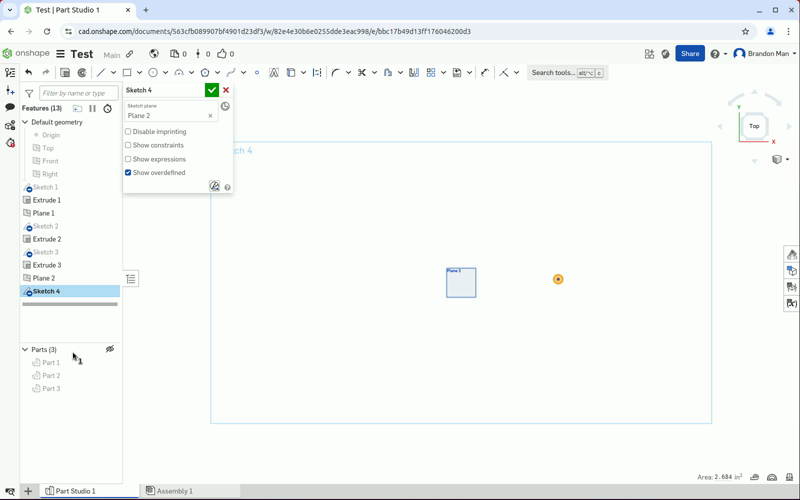
key(shift+y)
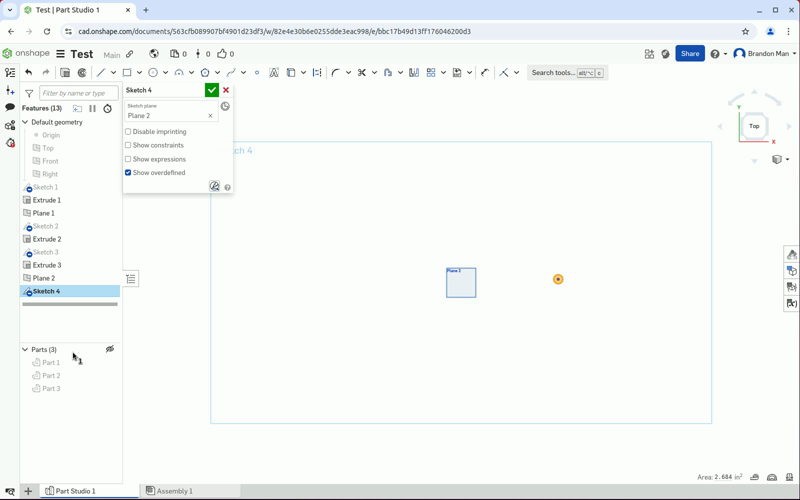
key(shift+e)
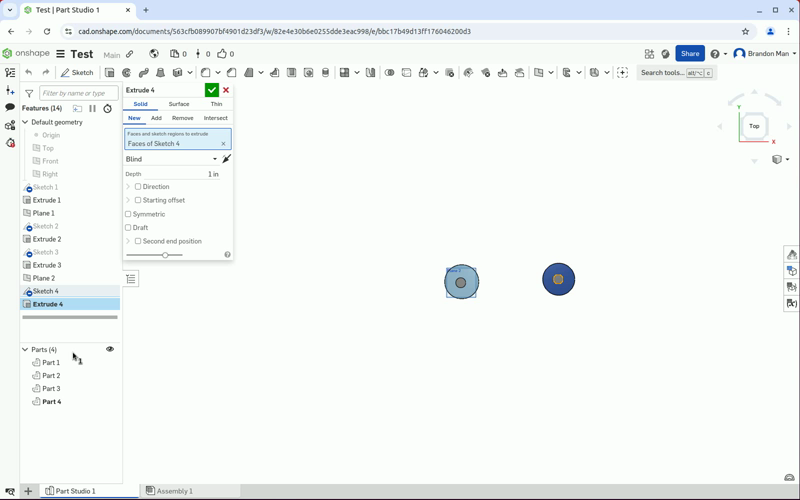
mouse_move(143, 106)
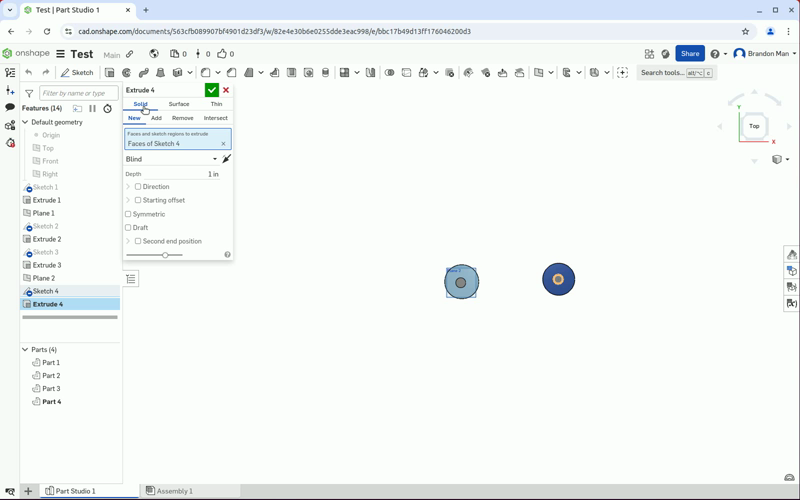
click(143, 106)
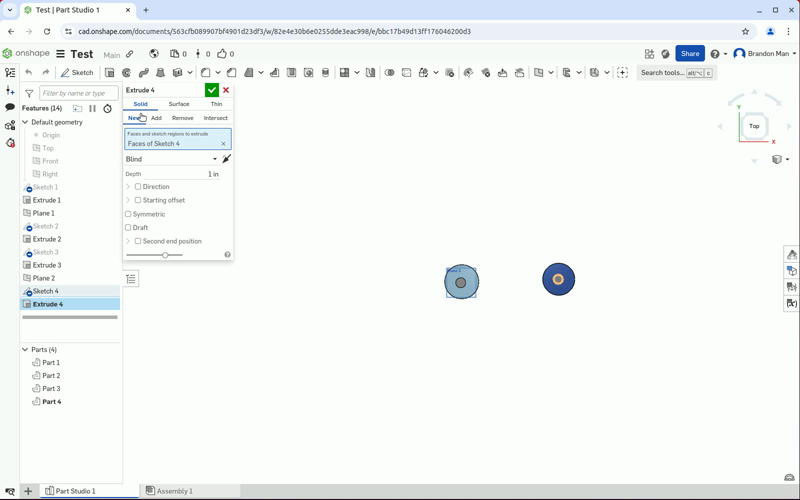
mouse_move(137, 120)
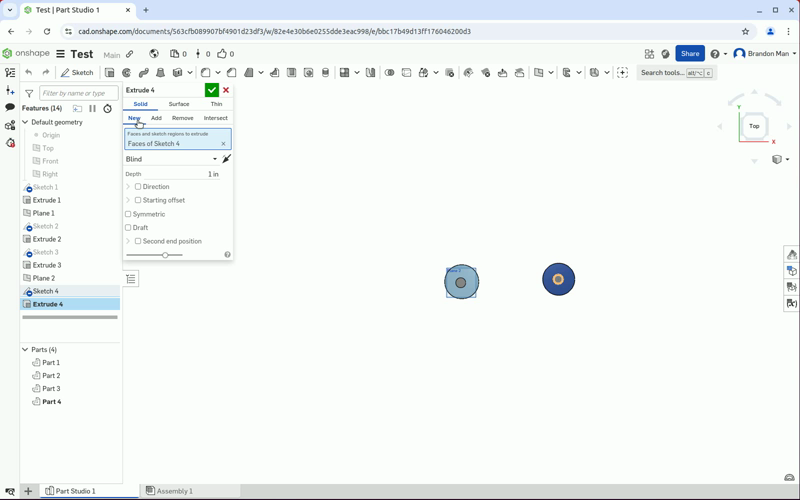
click(137, 120)
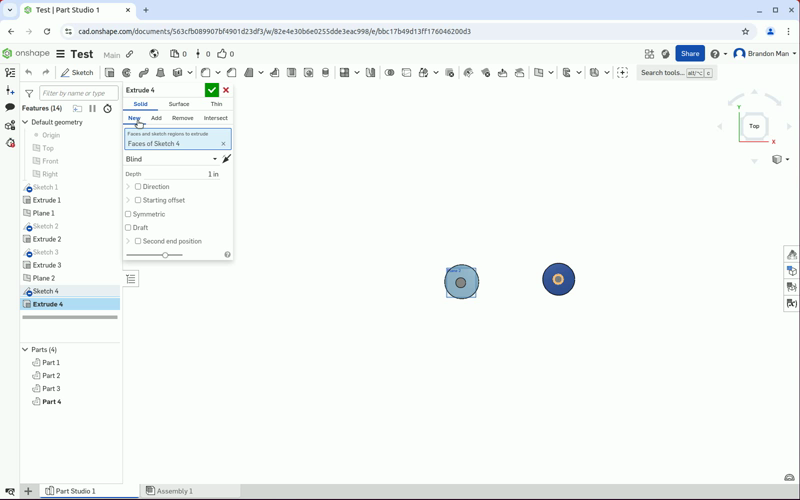
key(tab, 4)
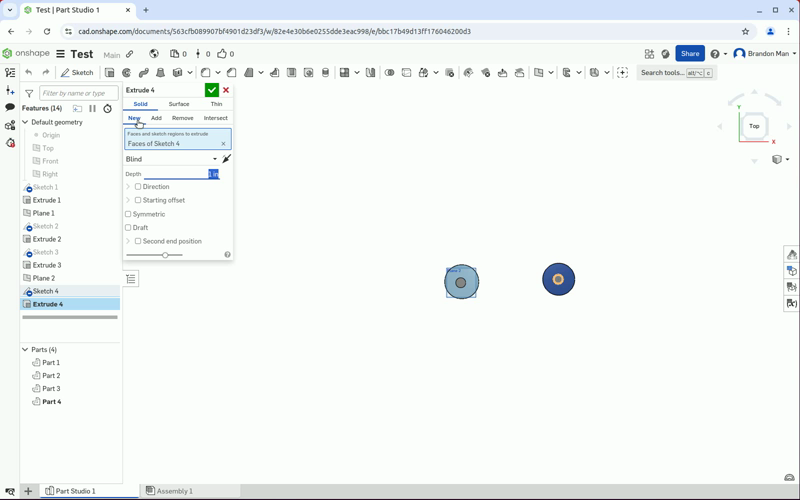
text(1.926)
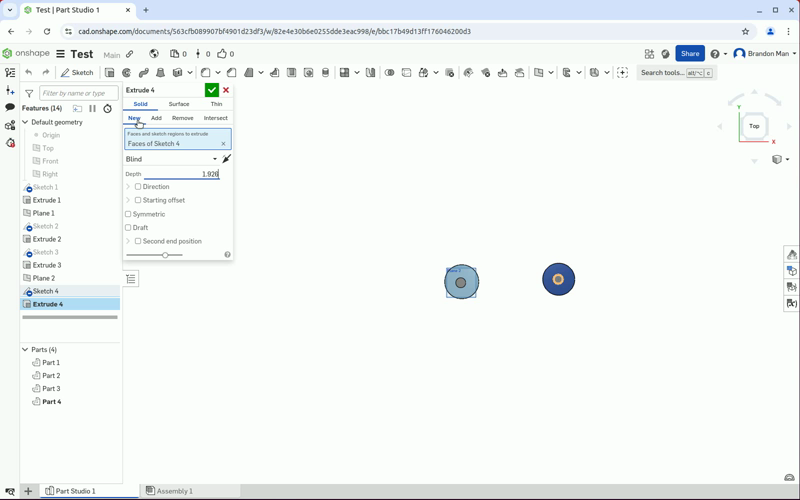
key(enter)
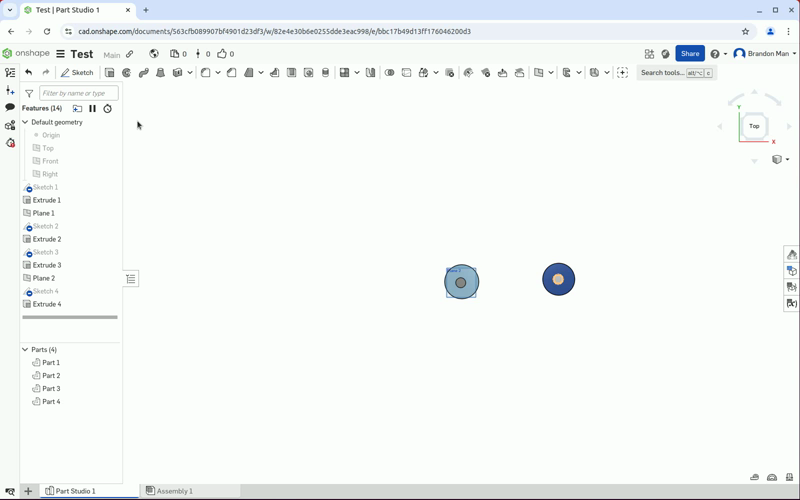
key(shift+h)
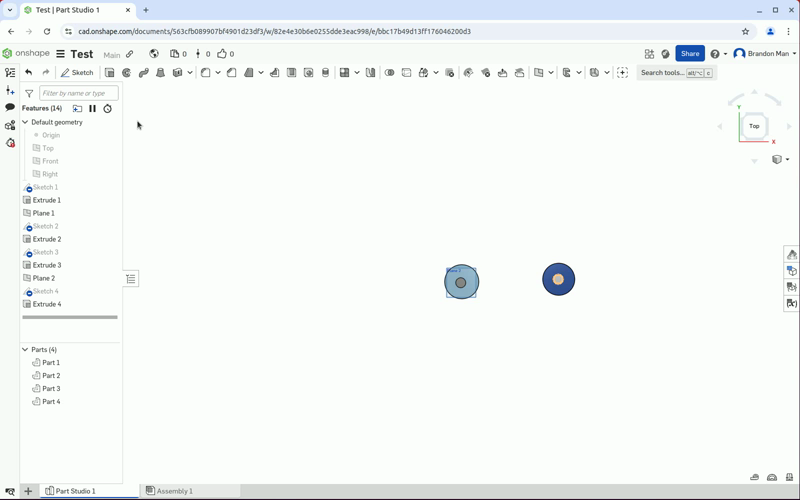
key(shift+h)
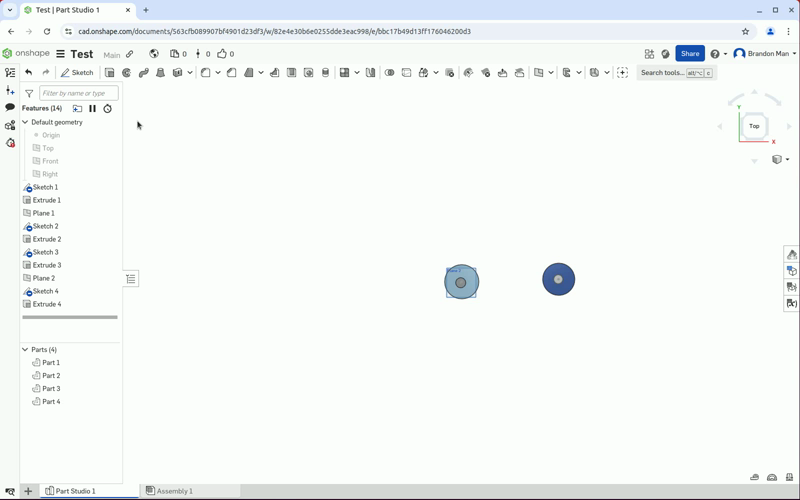
key(shift+7)
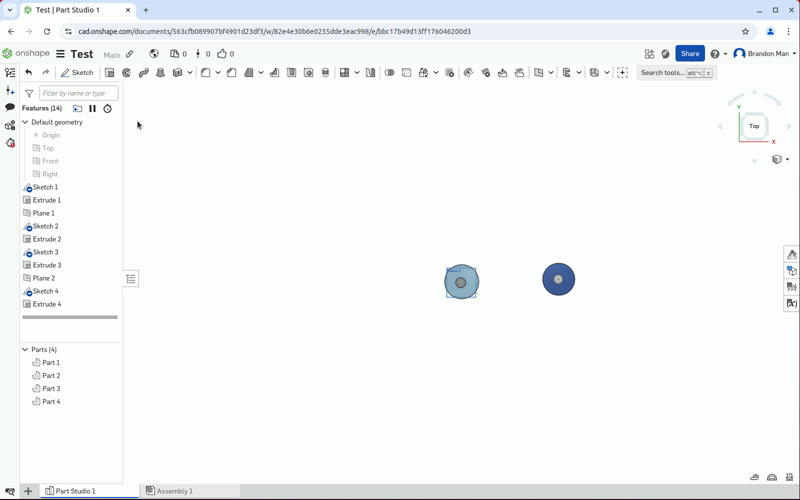
key(up, 3)
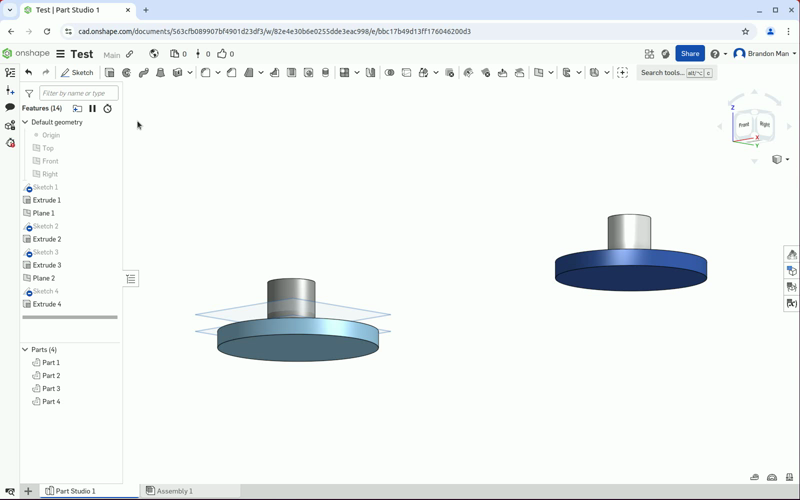
key(left, 3)
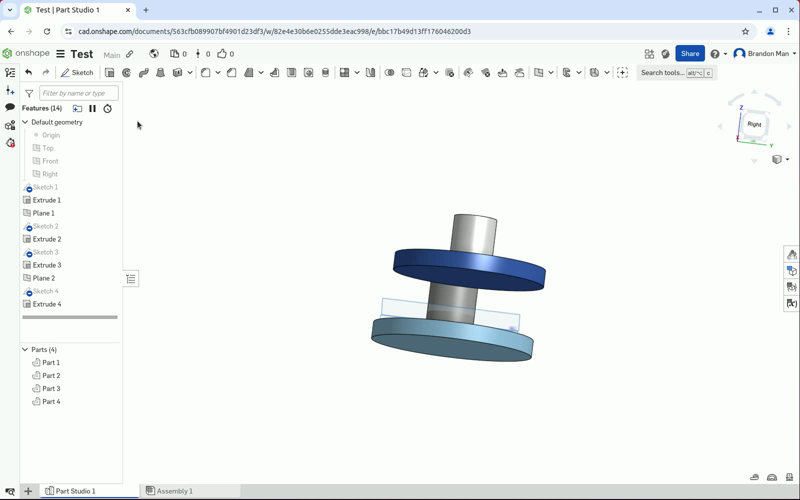
key(right, 3)
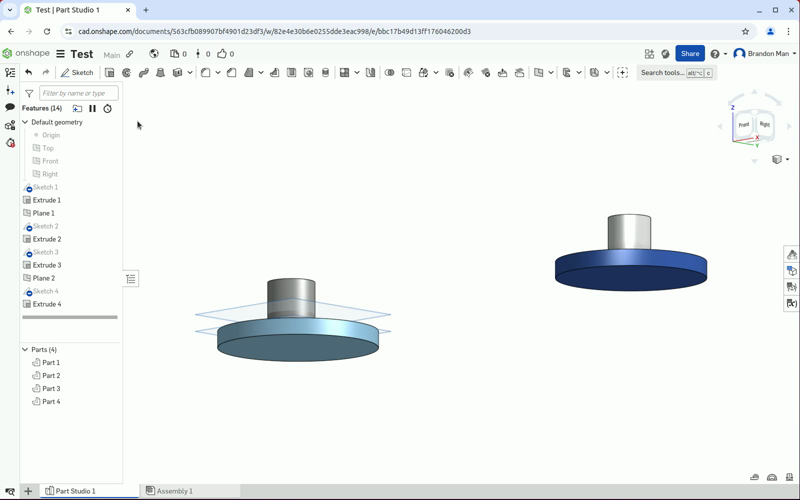
key(down, 3)
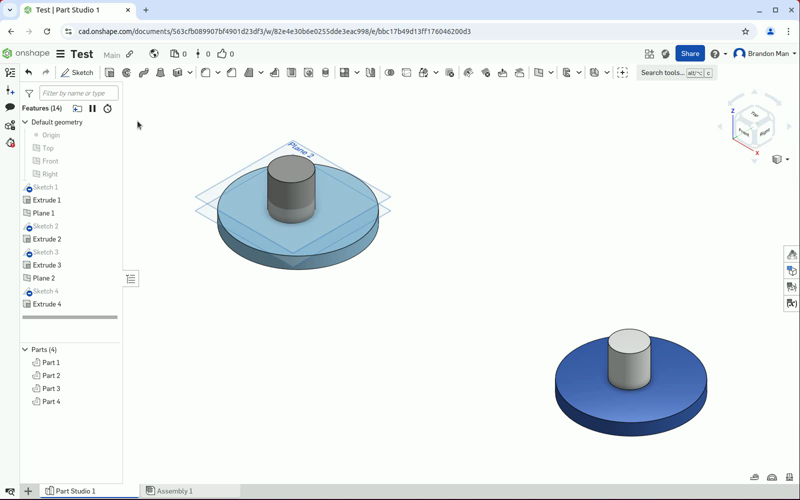
mouse_move(73, 189)
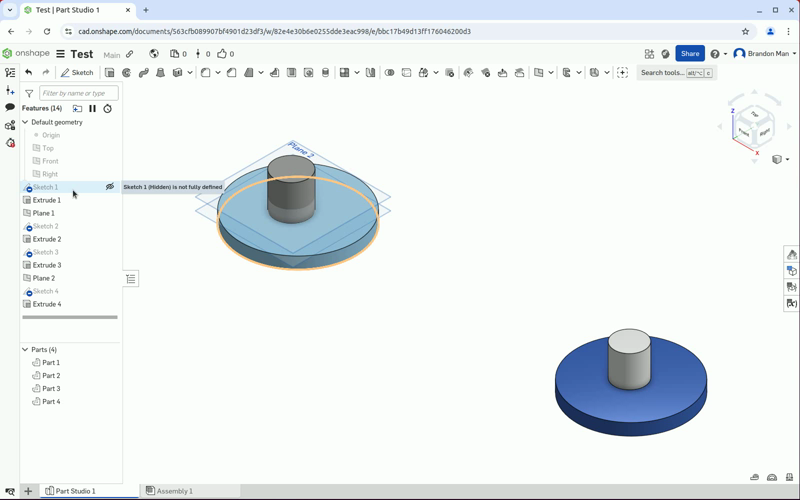
click(73, 189)